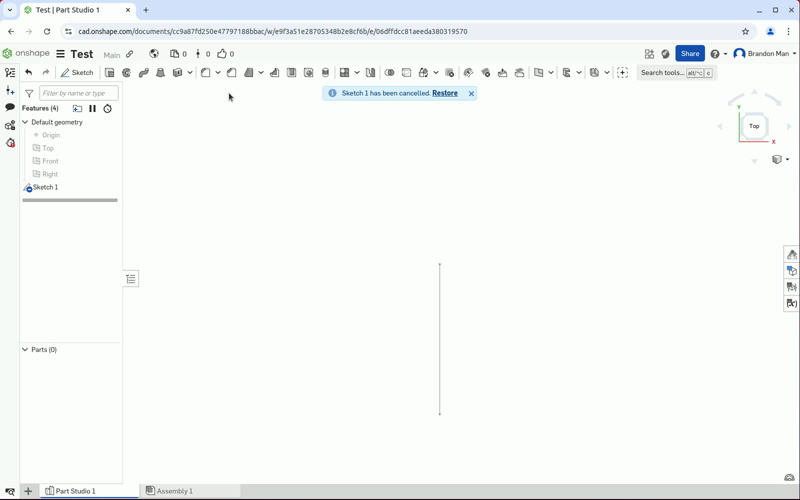
key(shift+h)
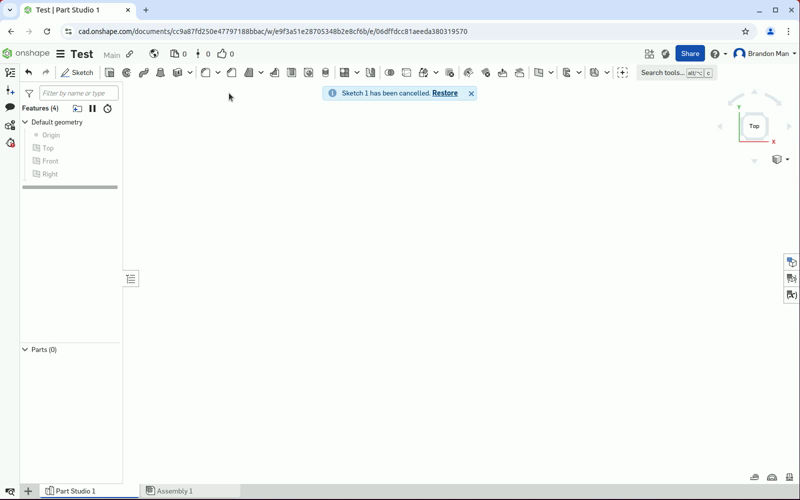
mouse_move(73, 352)
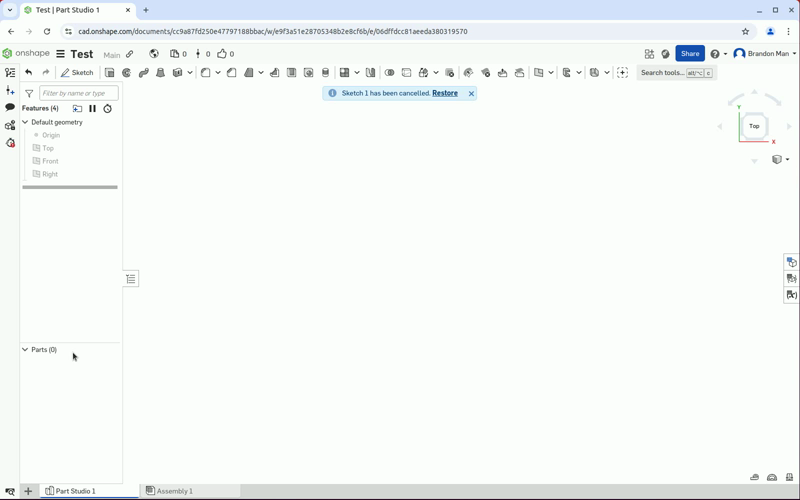
key(y)
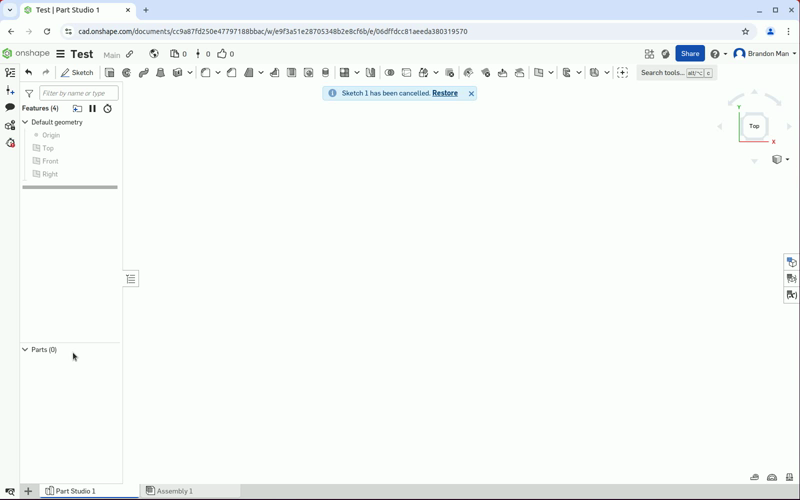
key(shift+p)
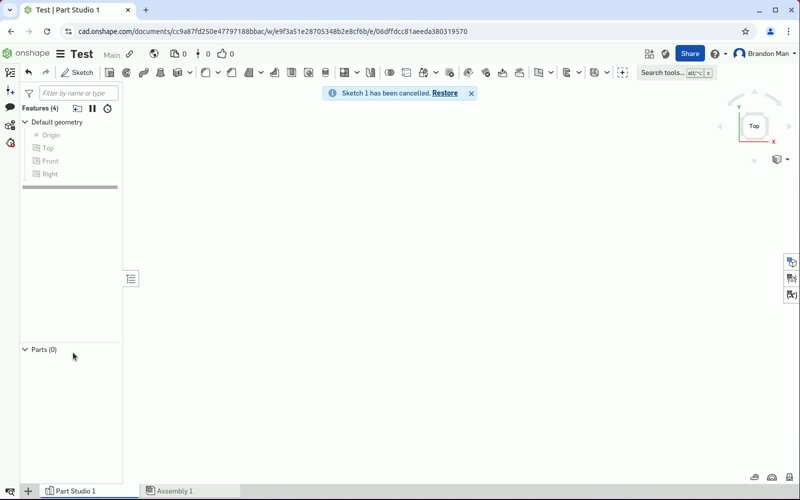
key(space)
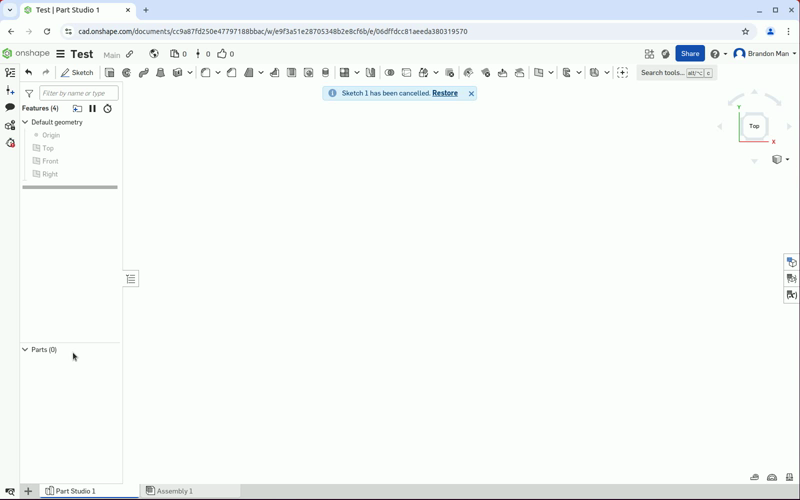
key_down(shift)
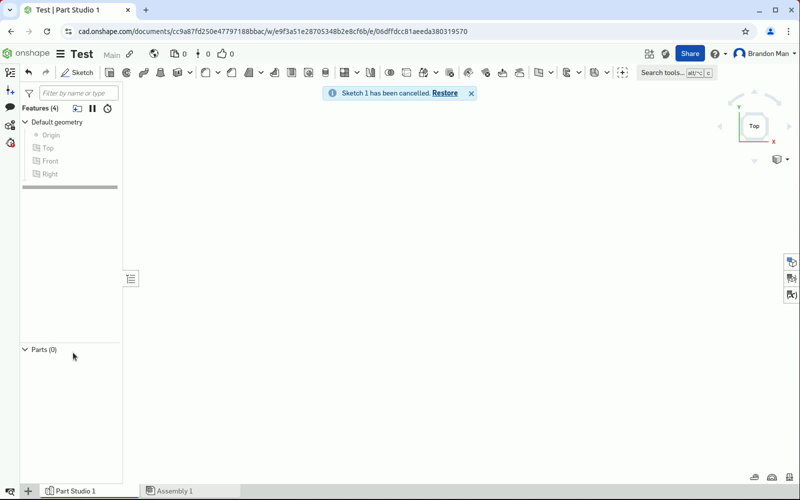
key(up)
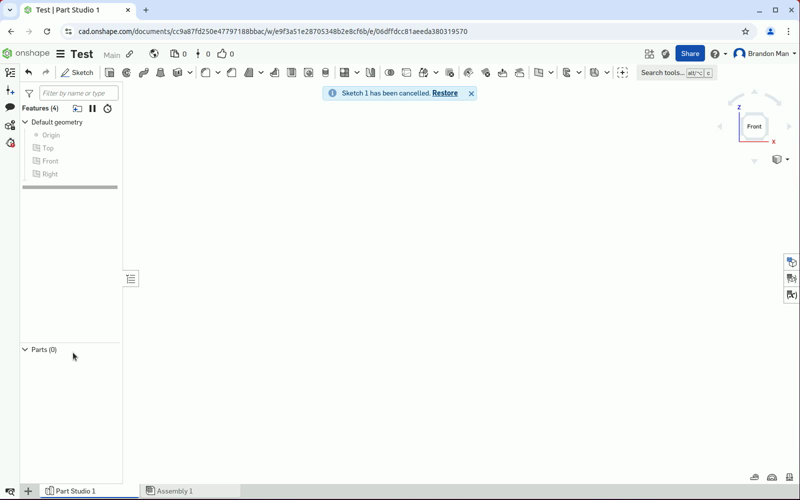
key_up(shift)
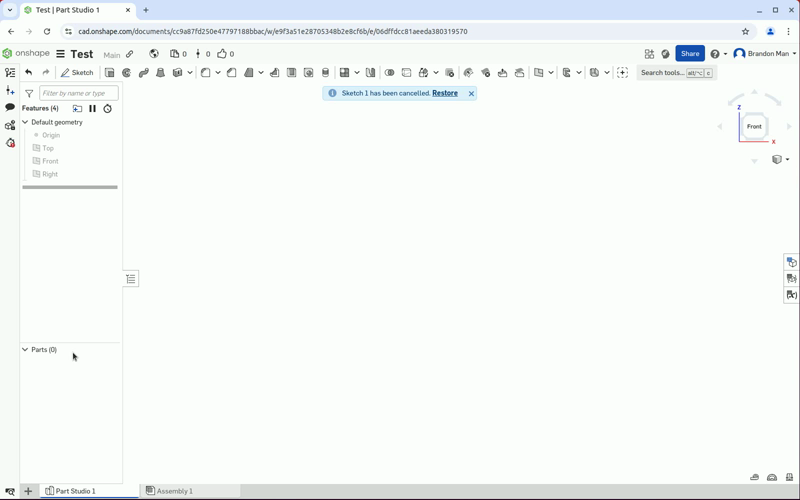
mouse_move(73, 352)
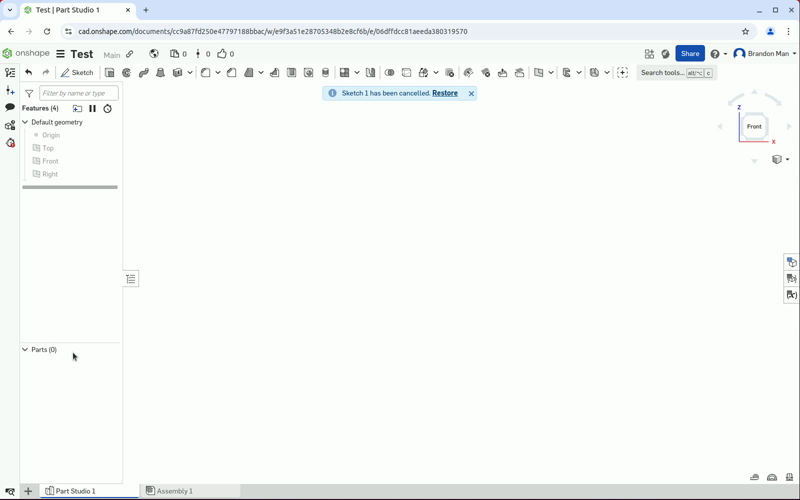
key(shift+y)
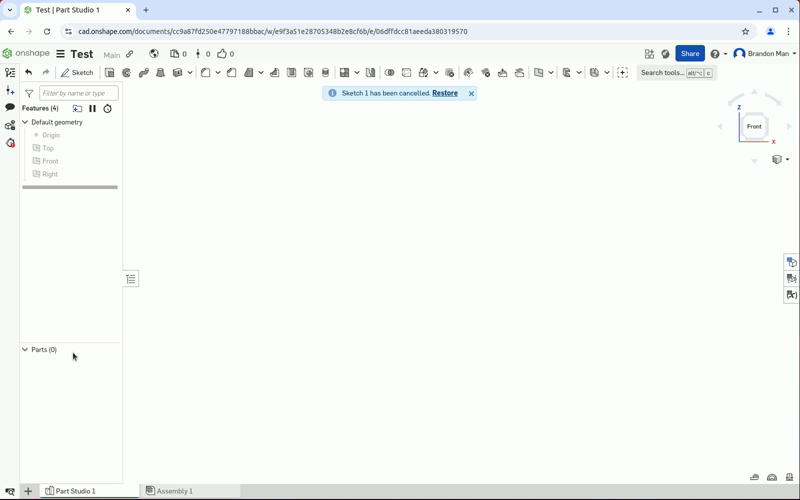
key(shift+s)
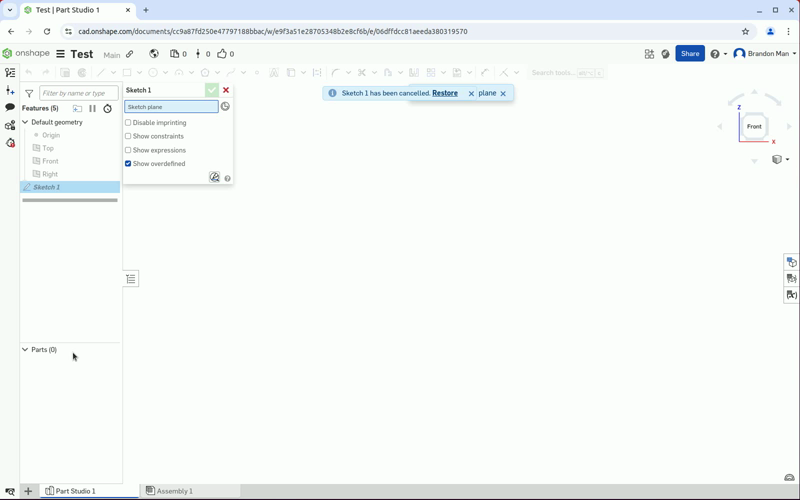
mouse_move(73, 163)
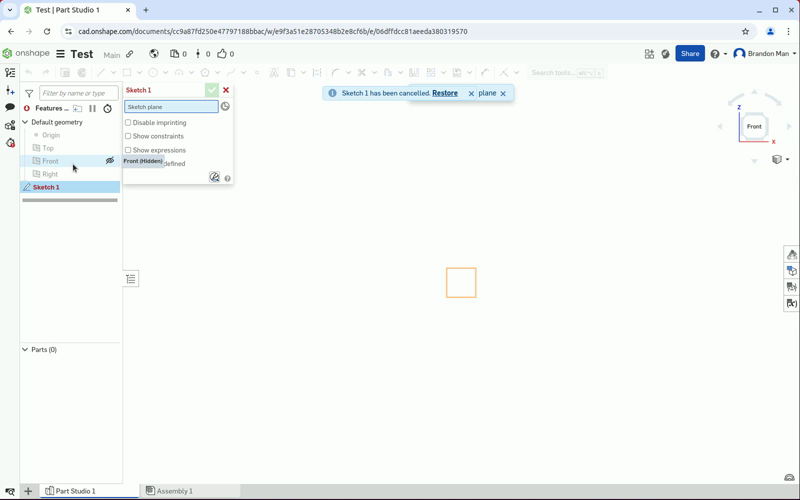
click(73, 163)
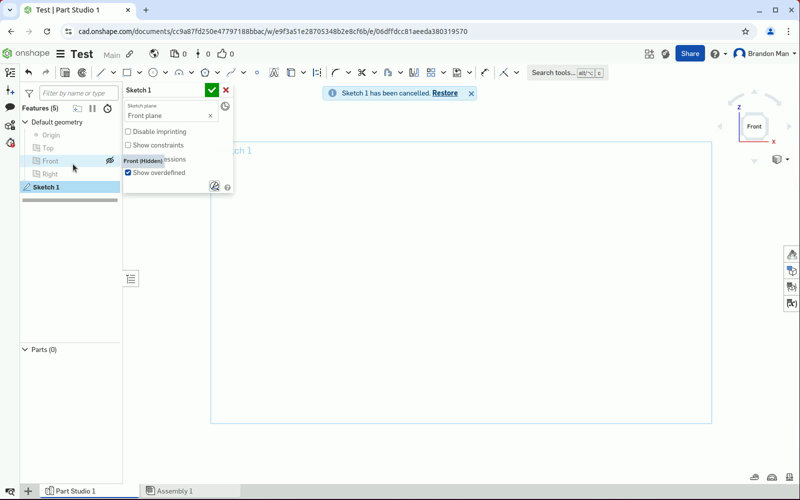
mouse_move(73, 352)
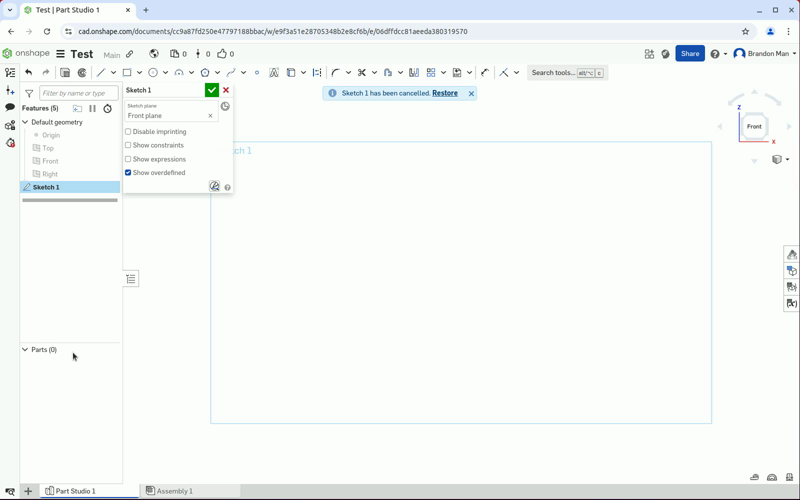
key(y)
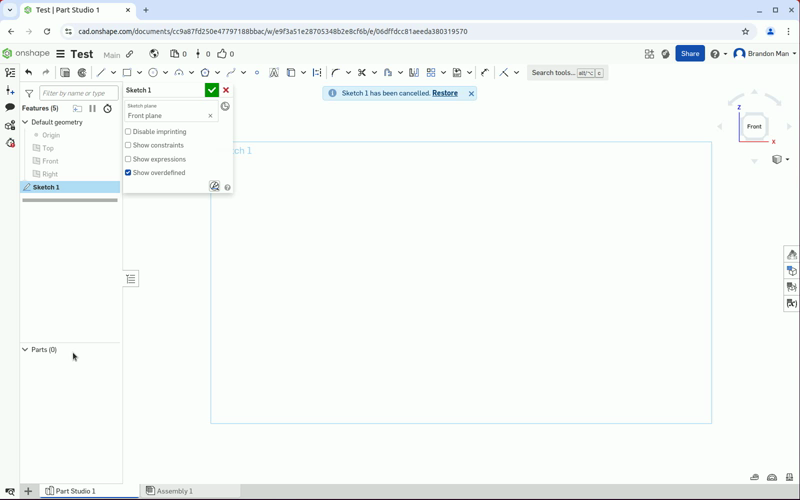
key(l)
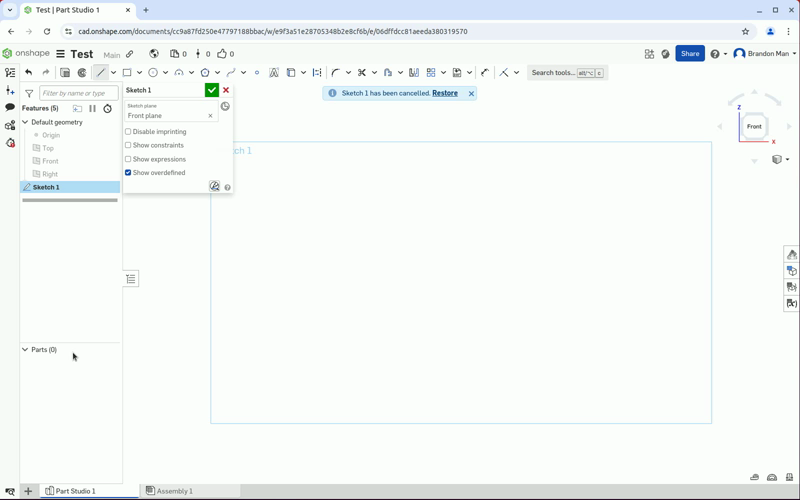
key_down(shift)
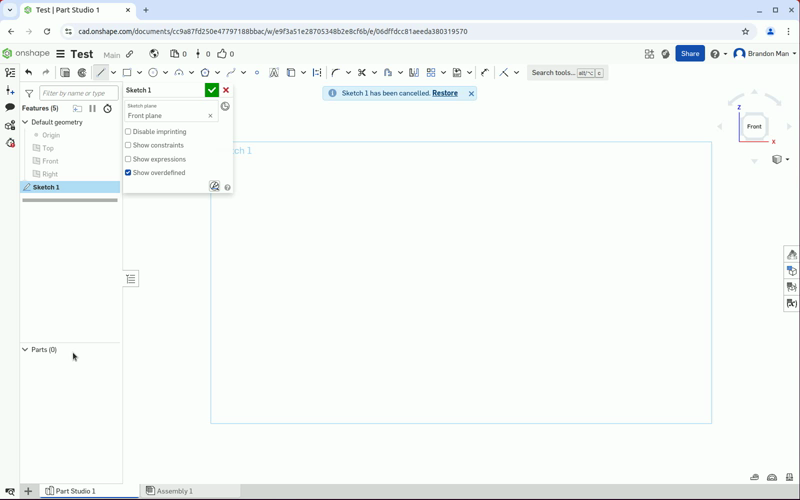
mouse_move(348, 345)
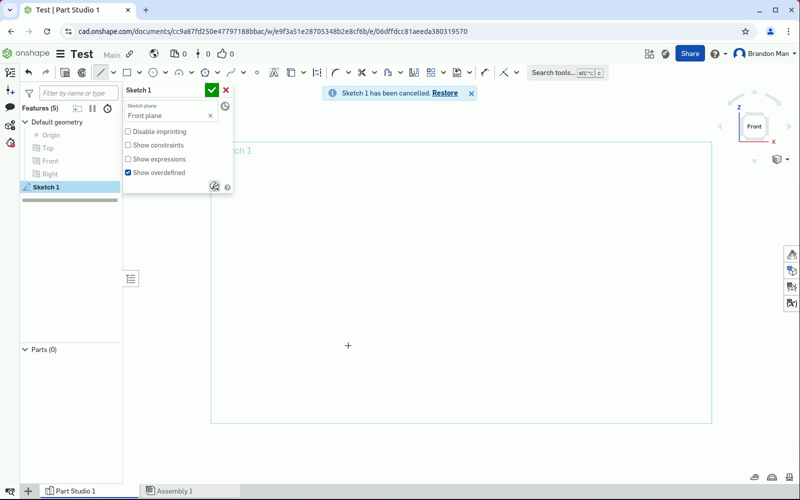
click(348, 345)
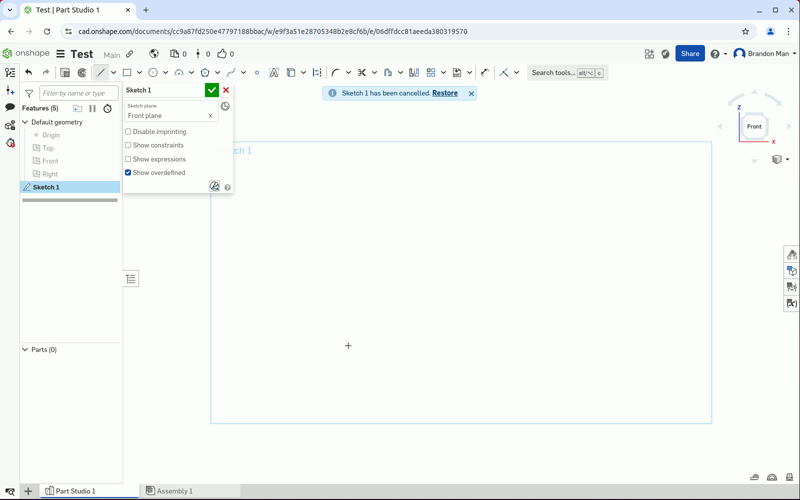
key_up(shift)
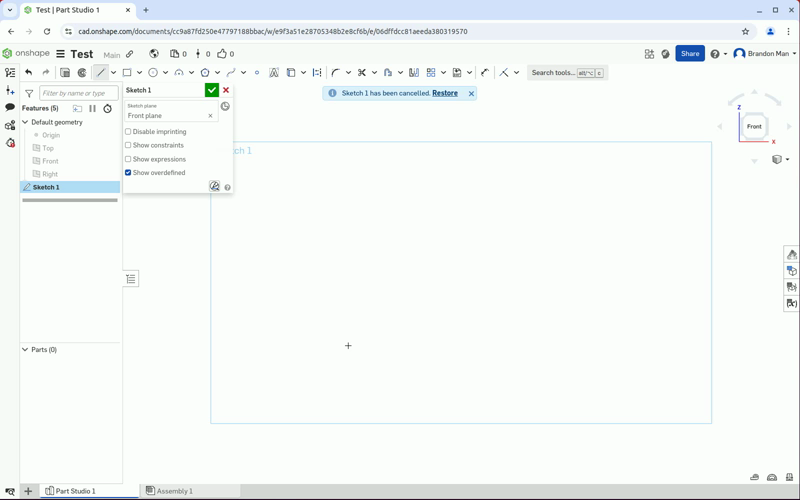
key_down(shift)
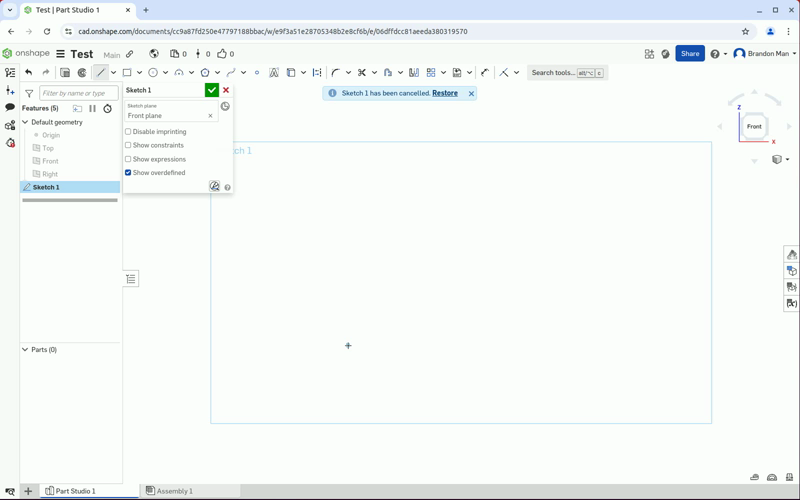
mouse_move(511, 345)
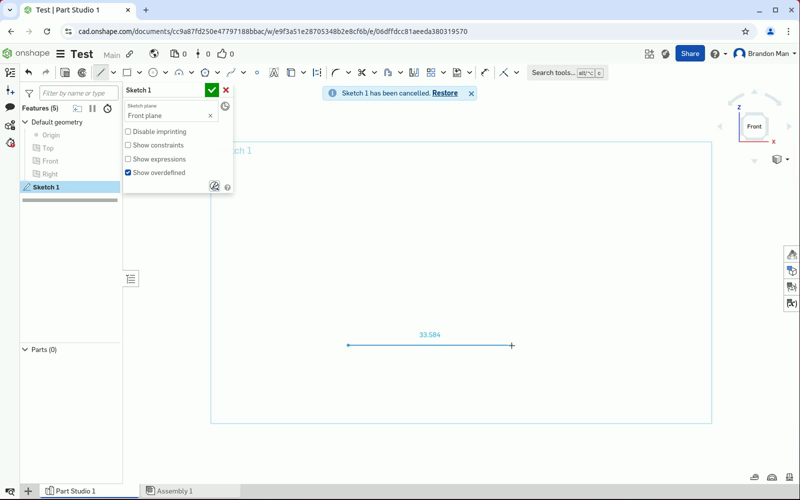
click(511, 345)
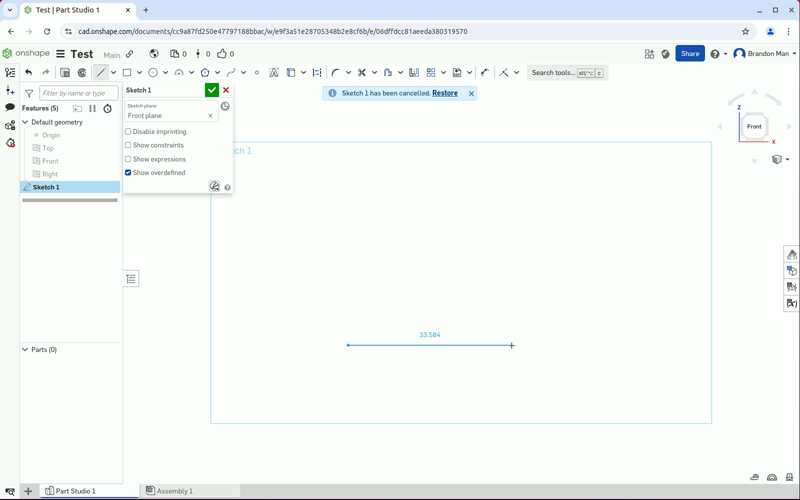
key_up(shift)
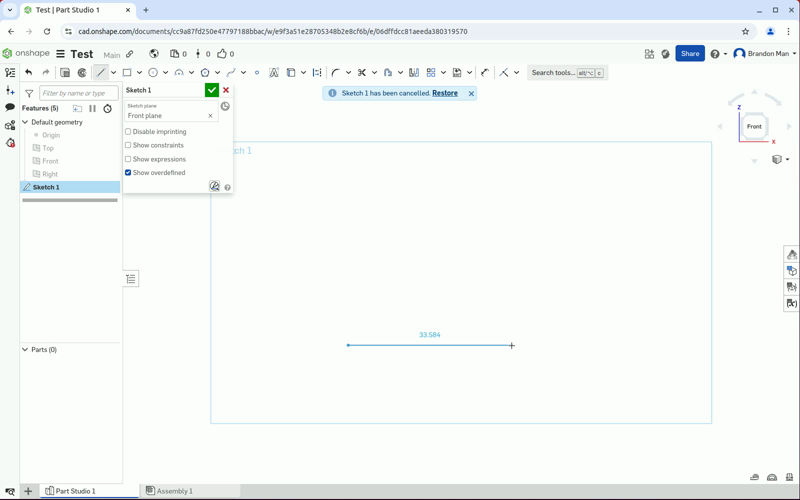
key_down(shift)
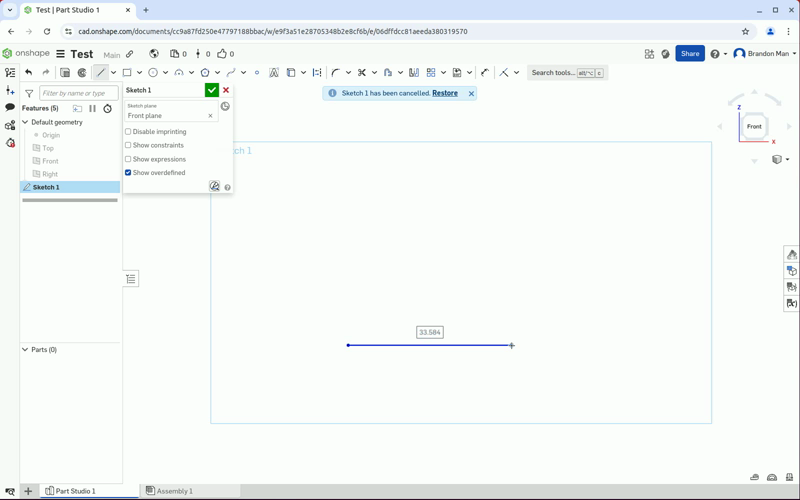
mouse_move(511, 222)
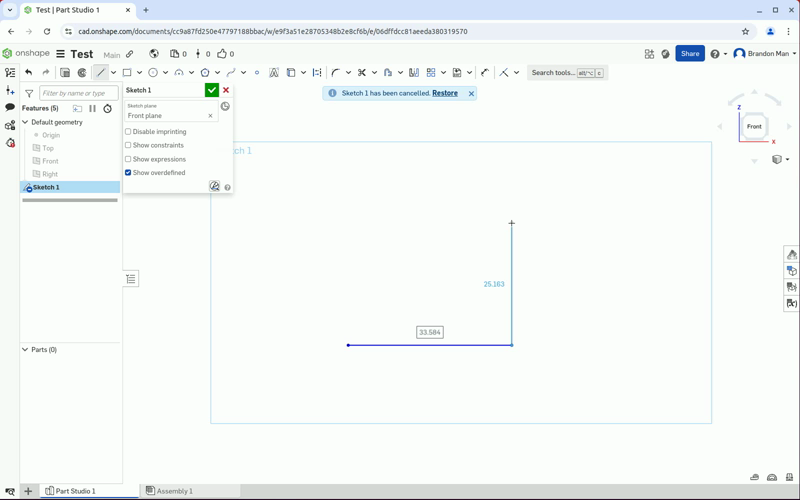
click(511, 222)
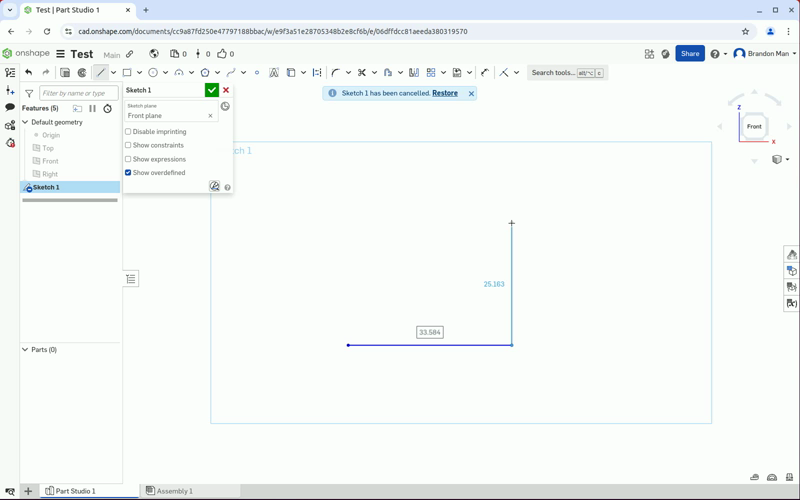
key_up(shift)
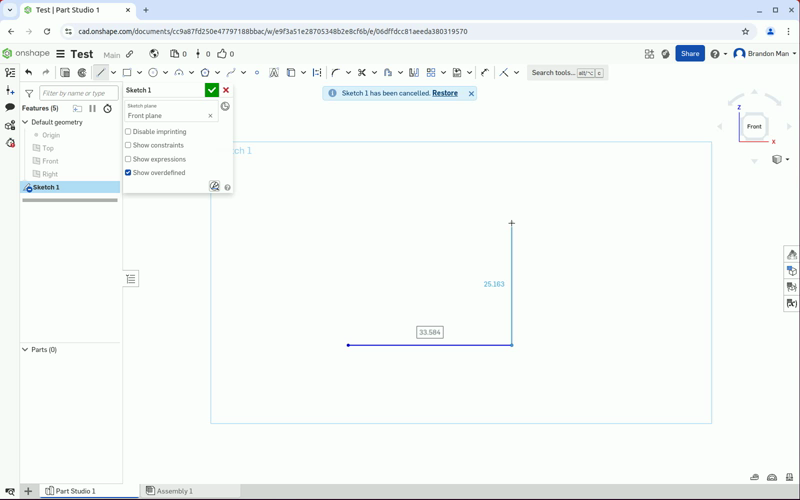
key_down(shift)
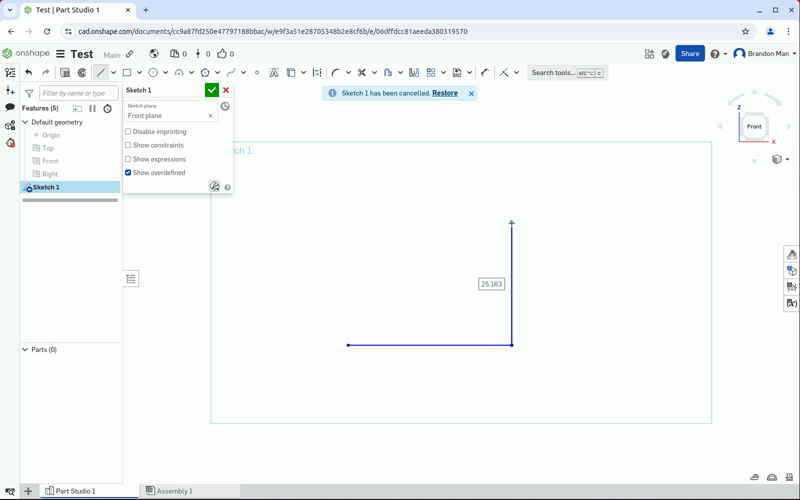
mouse_move(348, 222)
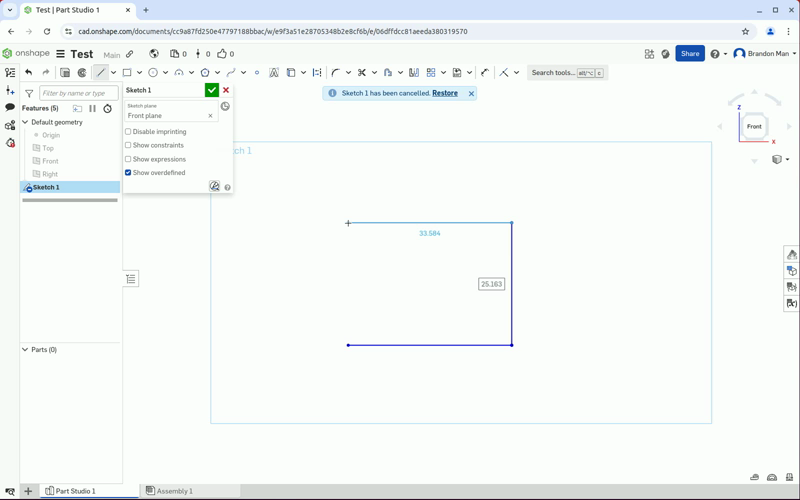
click(348, 222)
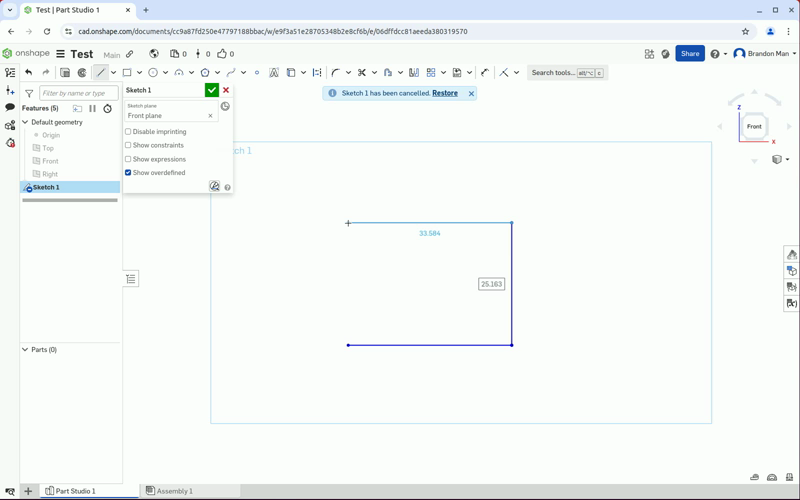
key_up(shift)
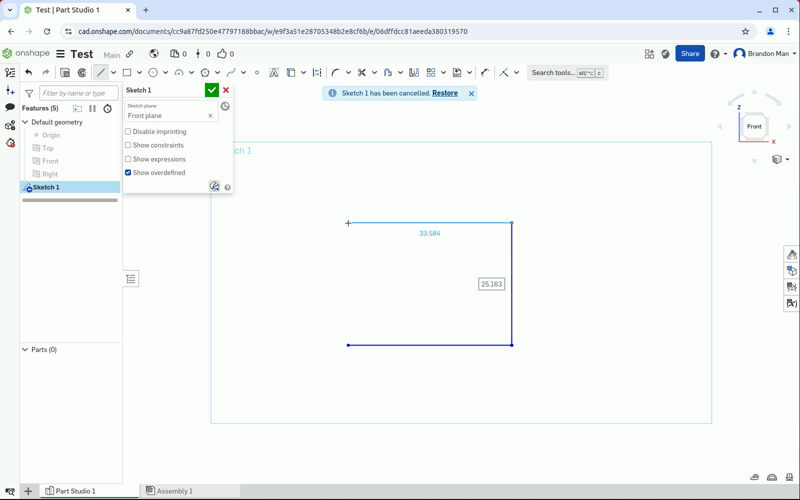
key_down(shift)
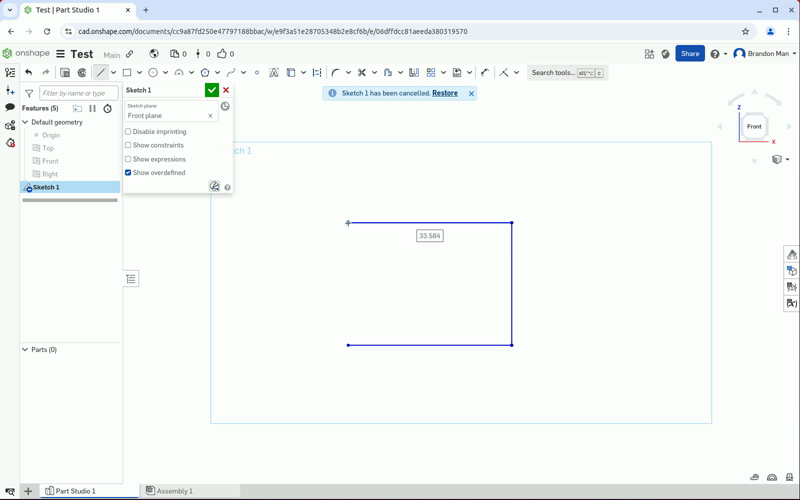
mouse_move(348, 345)
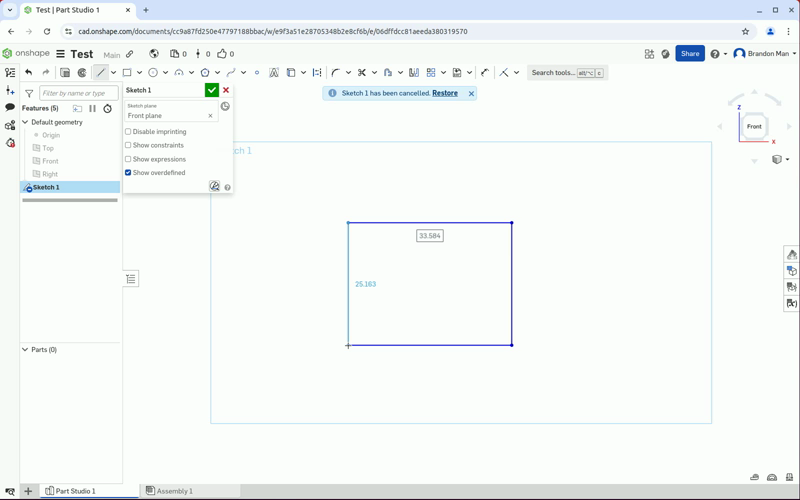
key_up(shift)
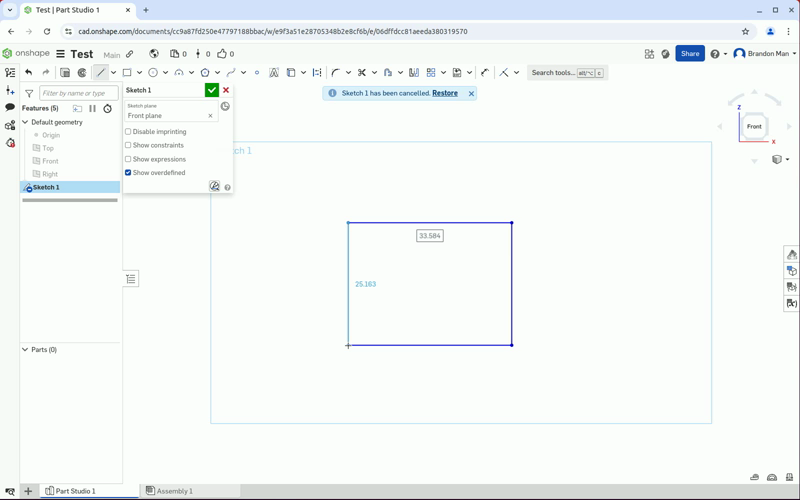
click(348, 345)
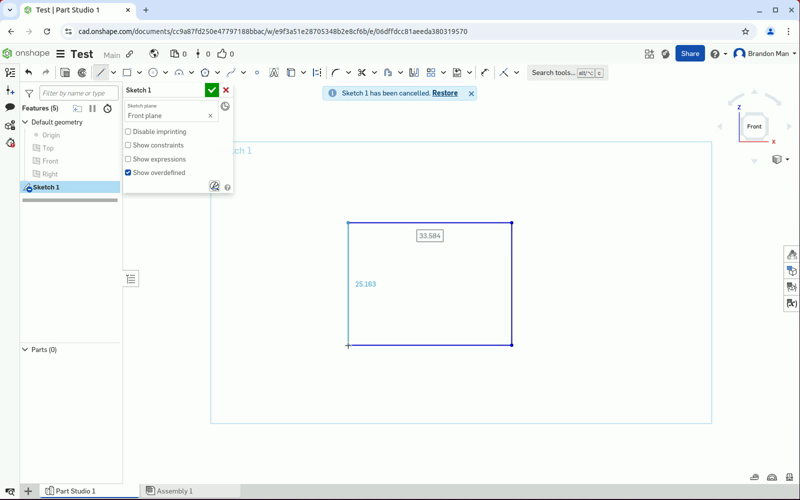
key(esc)
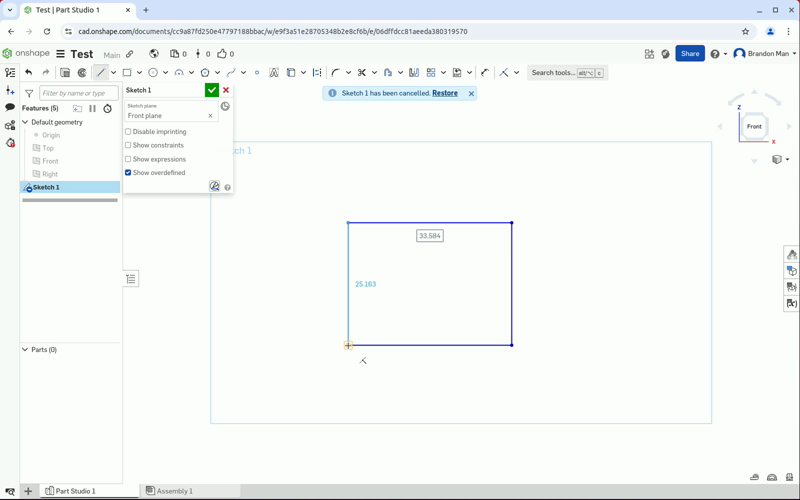
key(l)
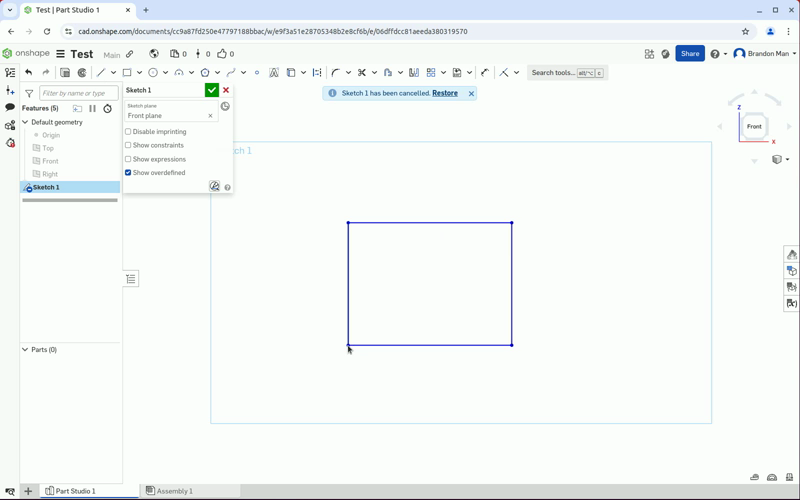
key_down(shift)
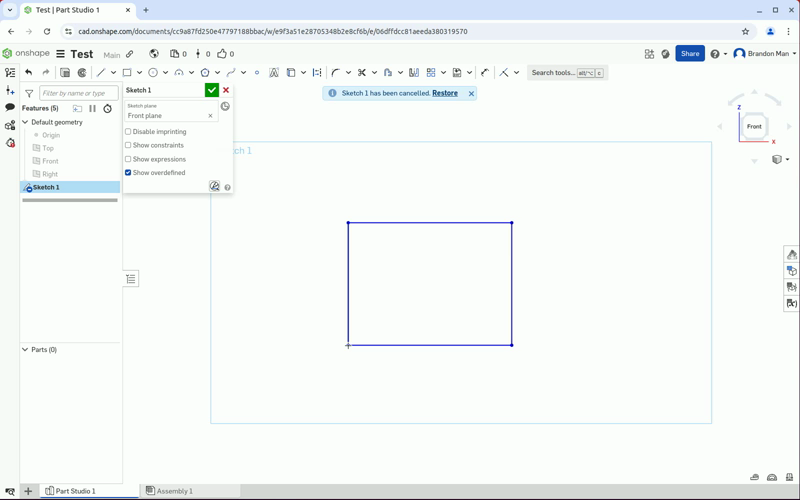
mouse_move(360, 333)
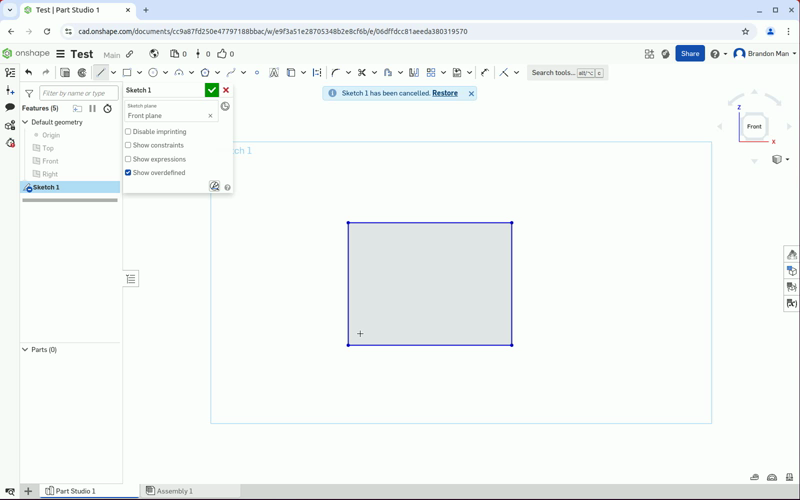
click(360, 333)
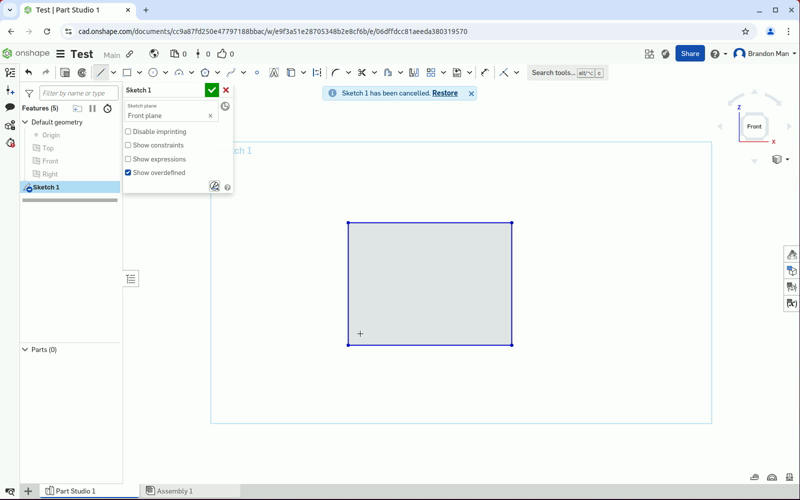
key_up(shift)
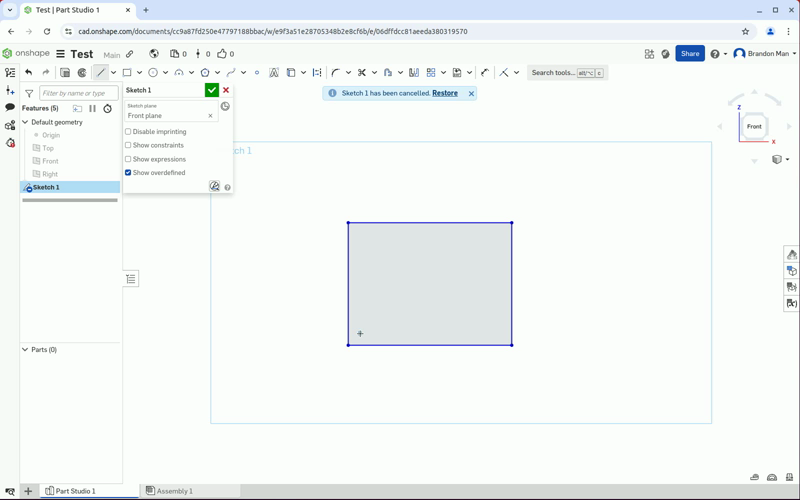
key_down(shift)
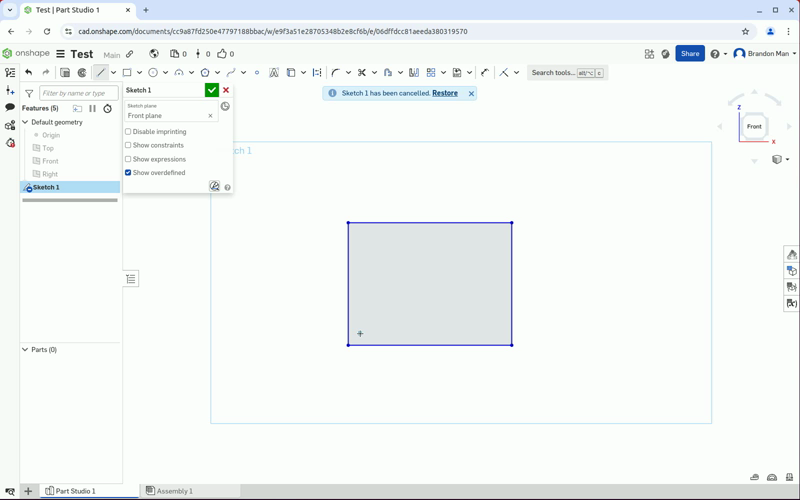
mouse_move(499, 333)
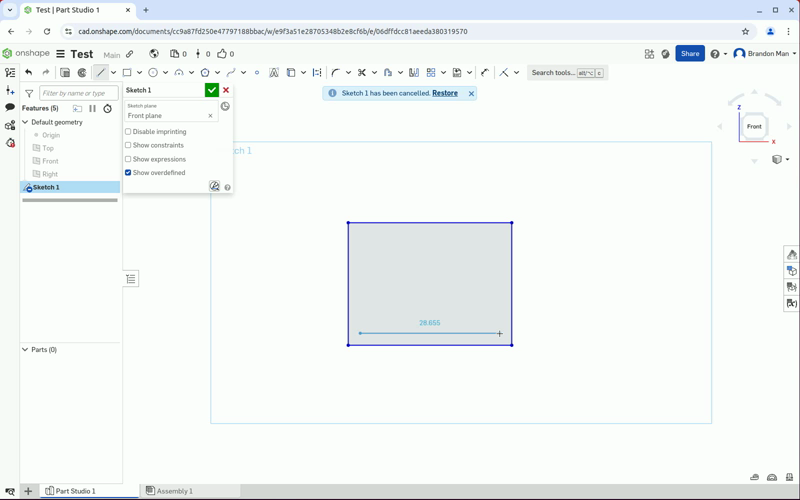
click(499, 333)
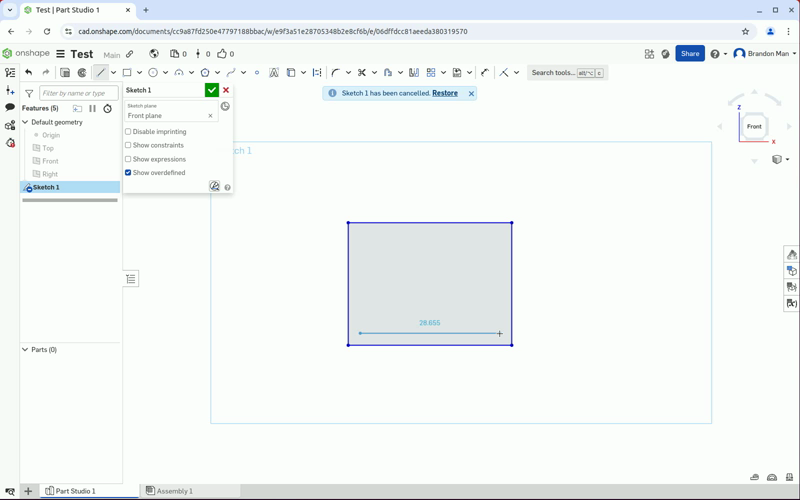
key_up(shift)
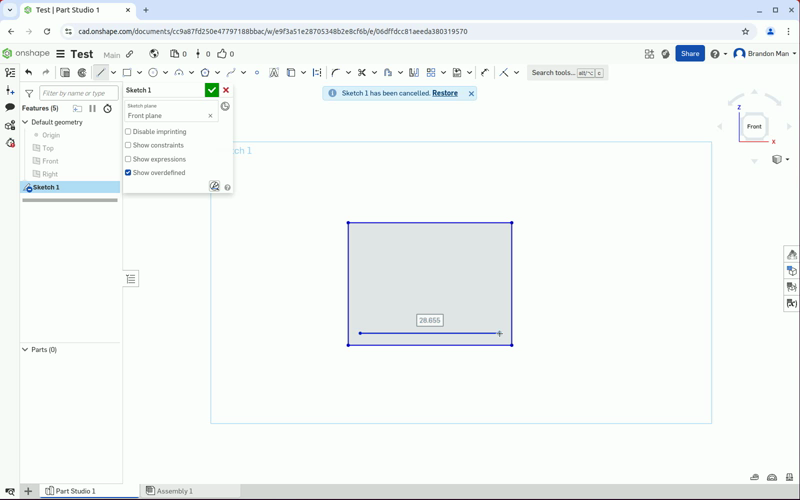
key_down(shift)
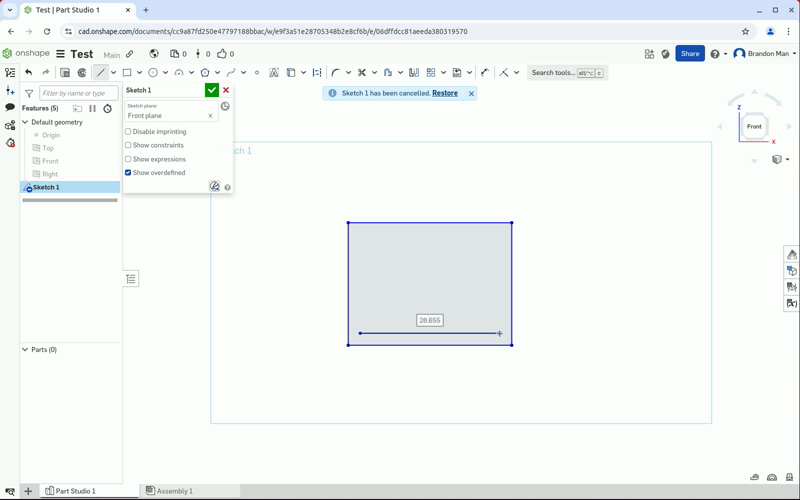
mouse_move(499, 234)
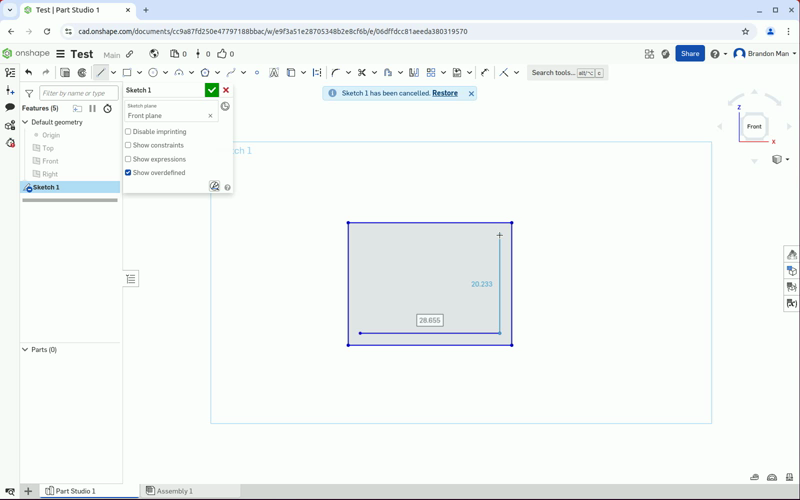
click(499, 234)
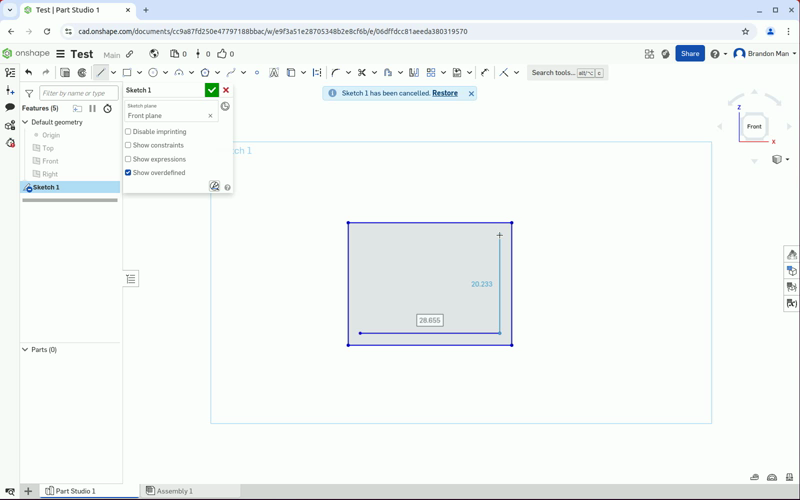
key_up(shift)
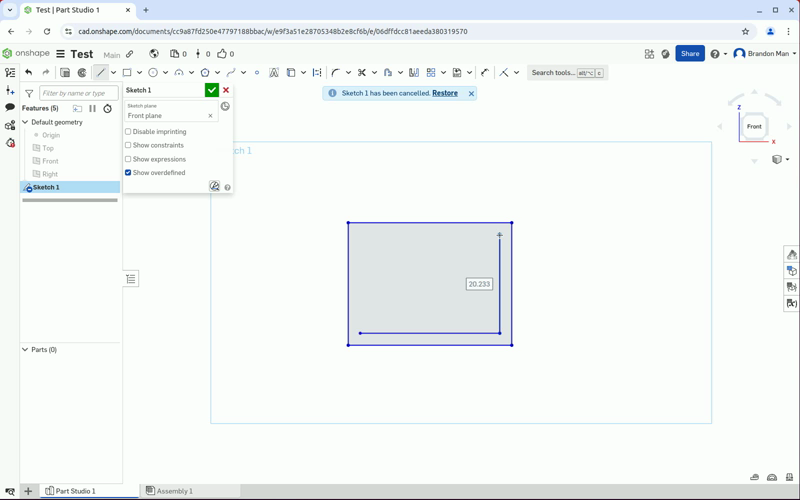
key_down(shift)
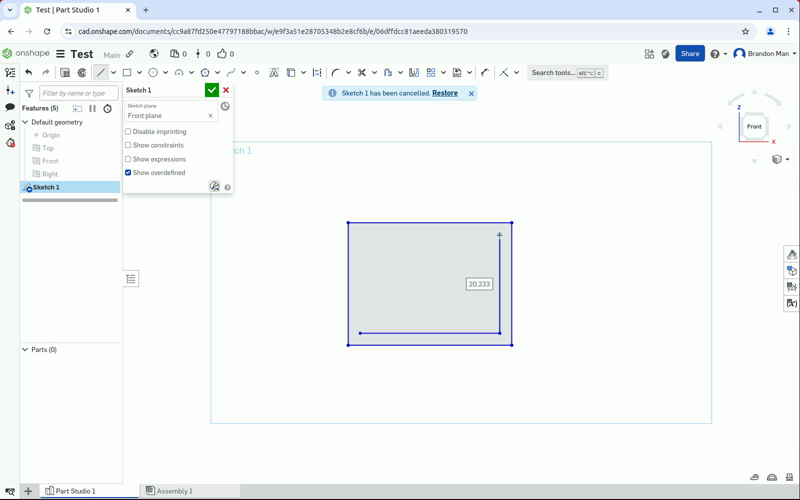
mouse_move(360, 234)
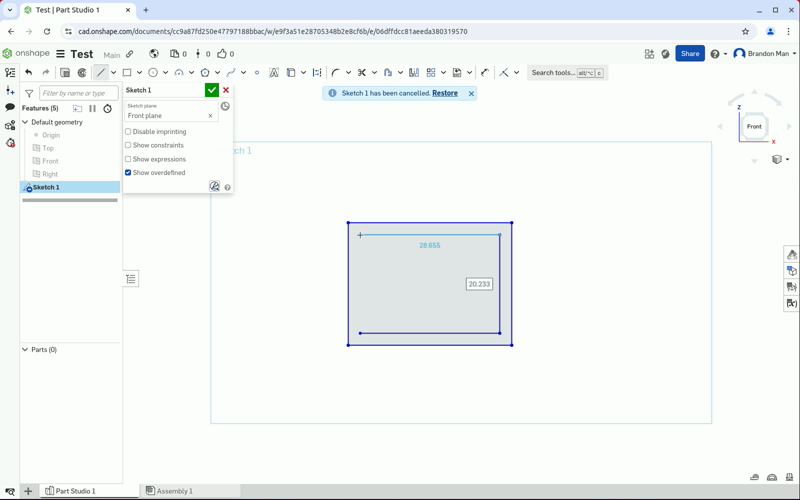
click(360, 234)
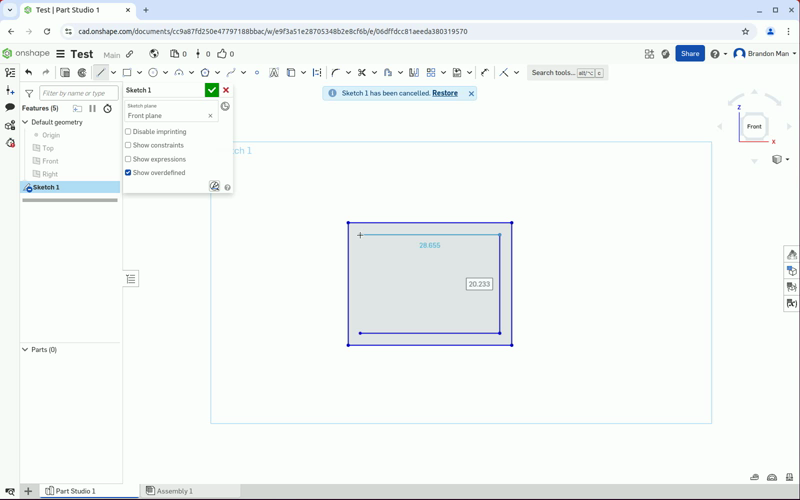
key_up(shift)
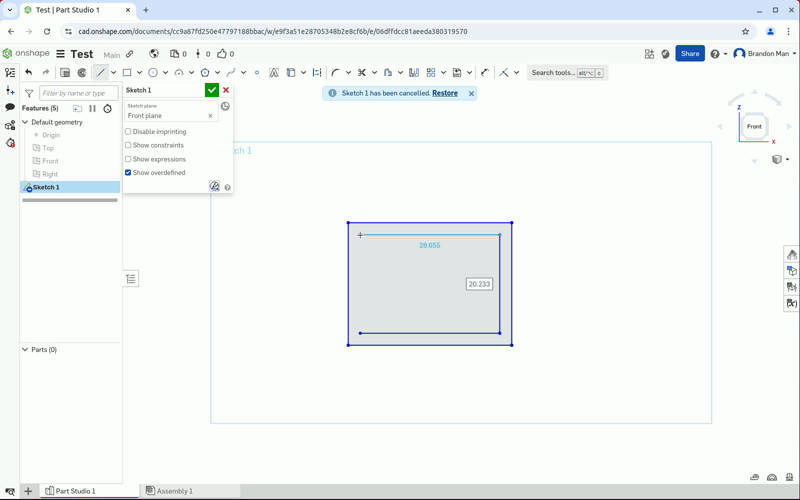
key_down(shift)
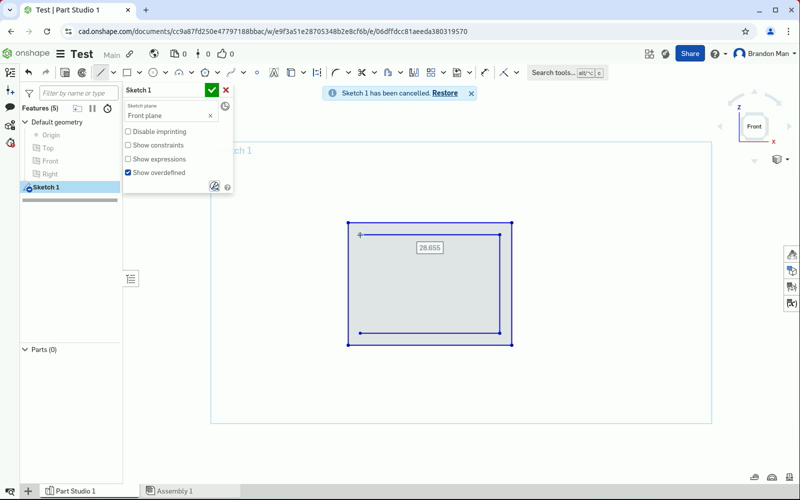
mouse_move(360, 333)
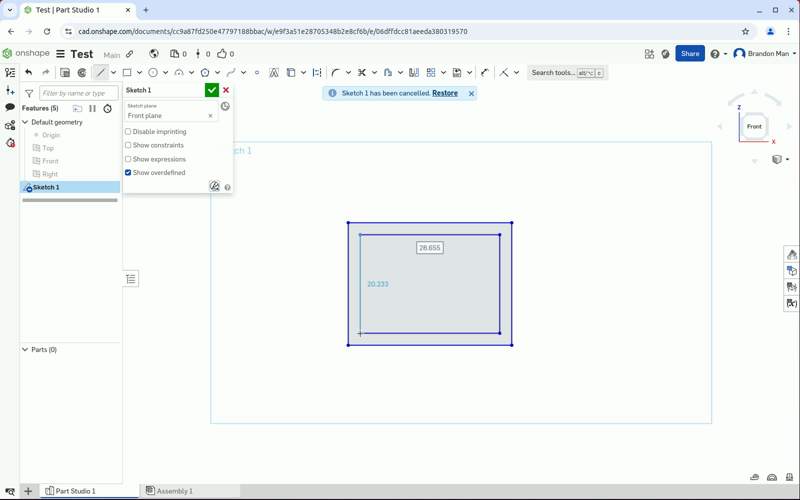
key_up(shift)
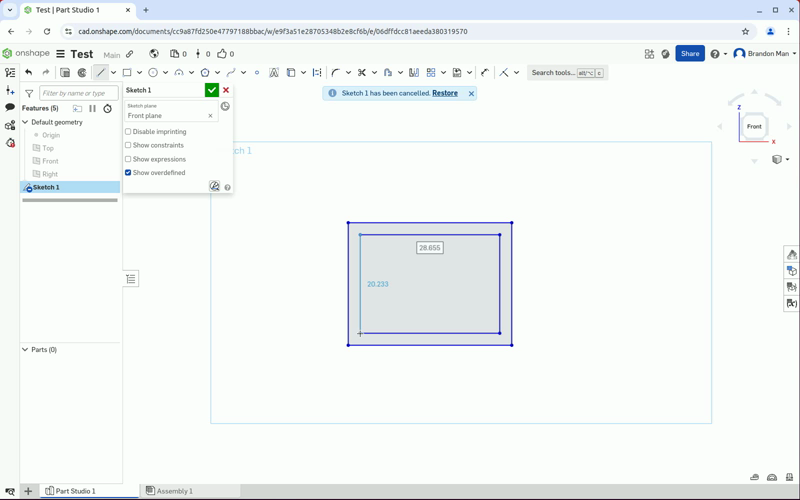
click(360, 333)
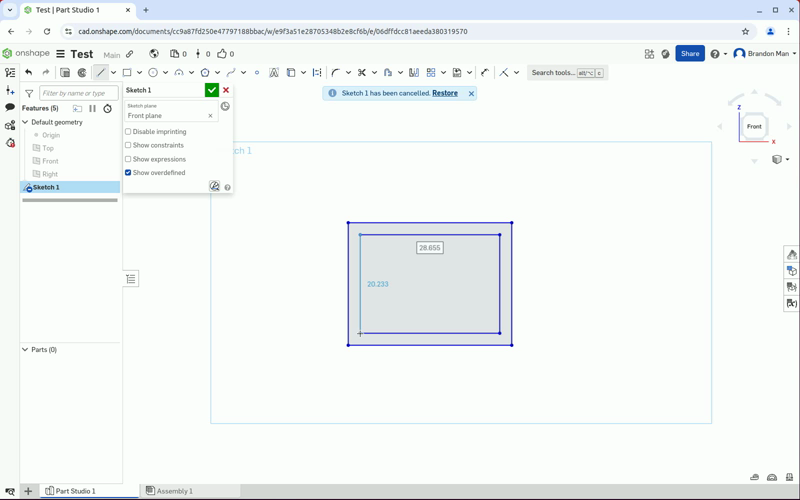
key(esc)
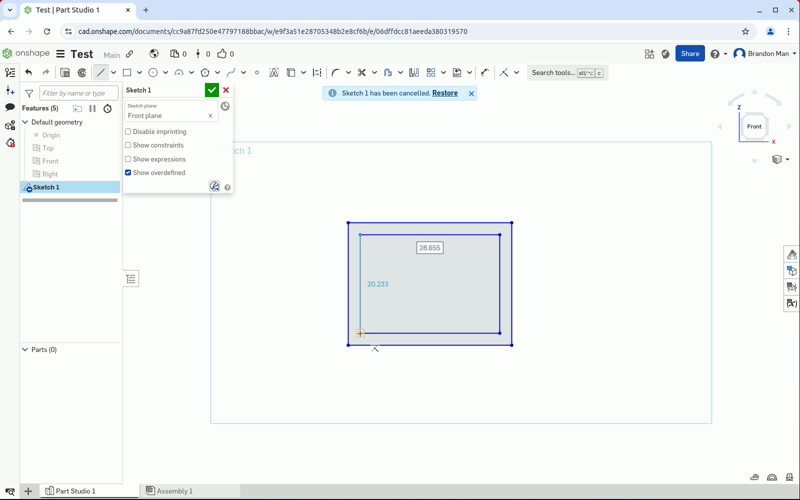
mouse_move(505, 321)
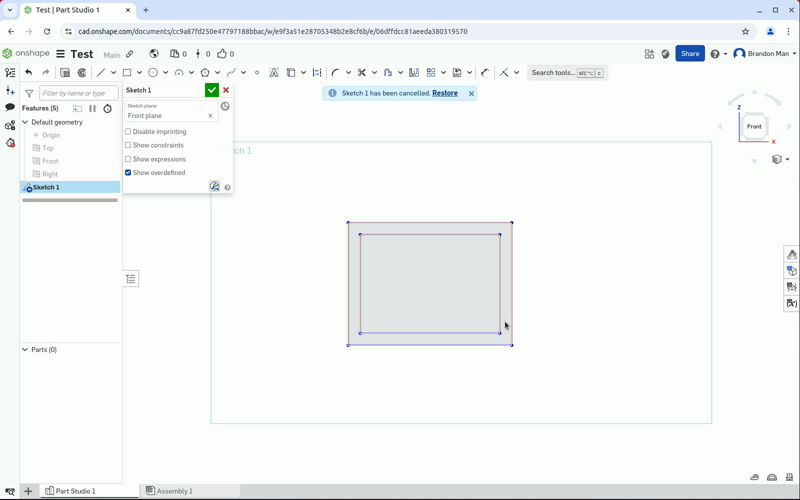
click(505, 321)
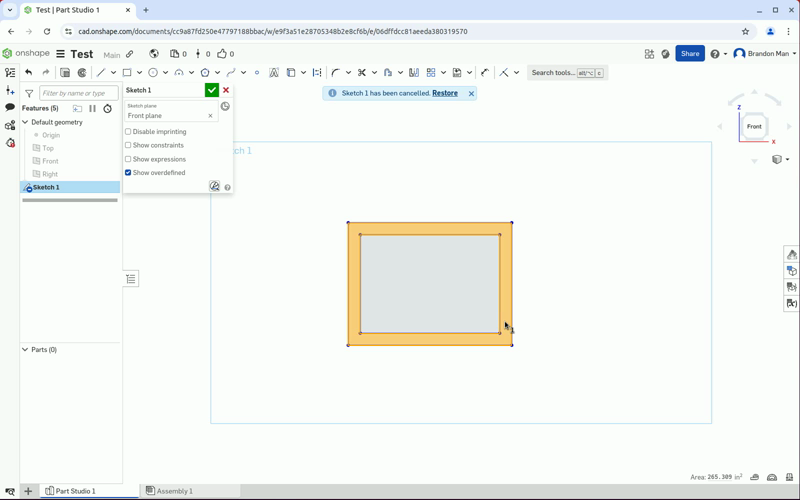
mouse_move(73, 352)
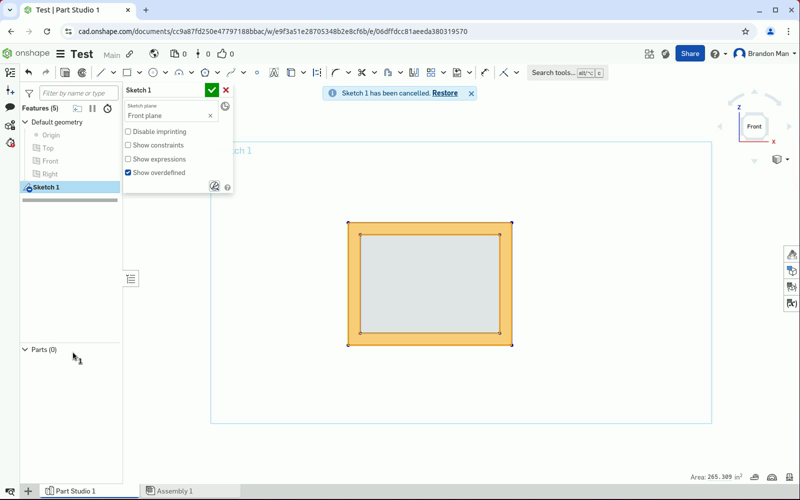
key(shift+y)
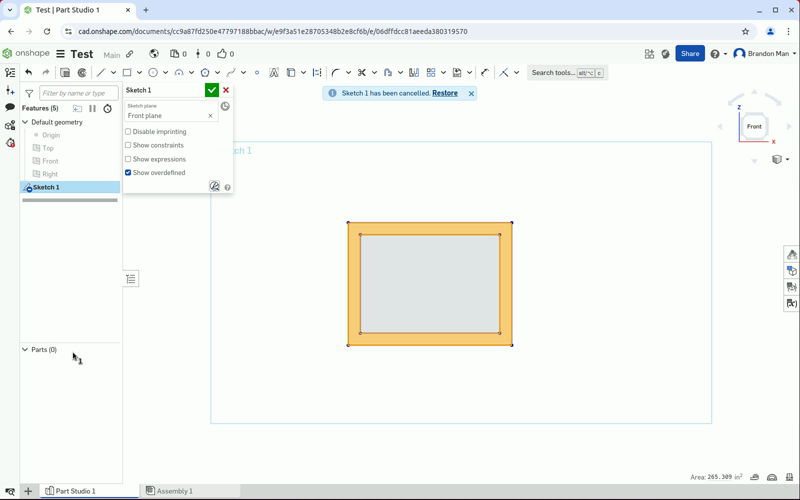
key(shift+e)
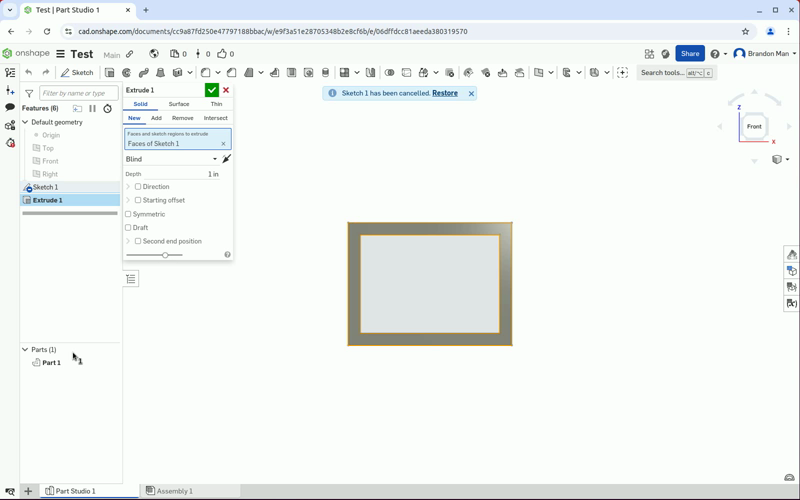
mouse_move(143, 106)
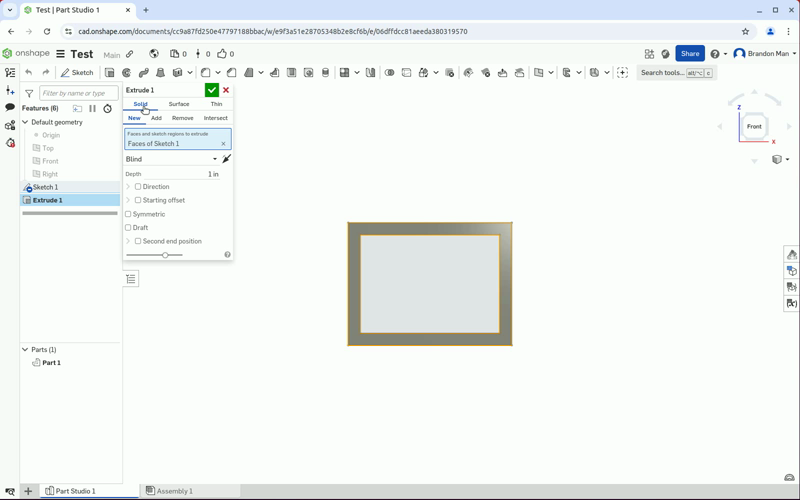
click(143, 106)
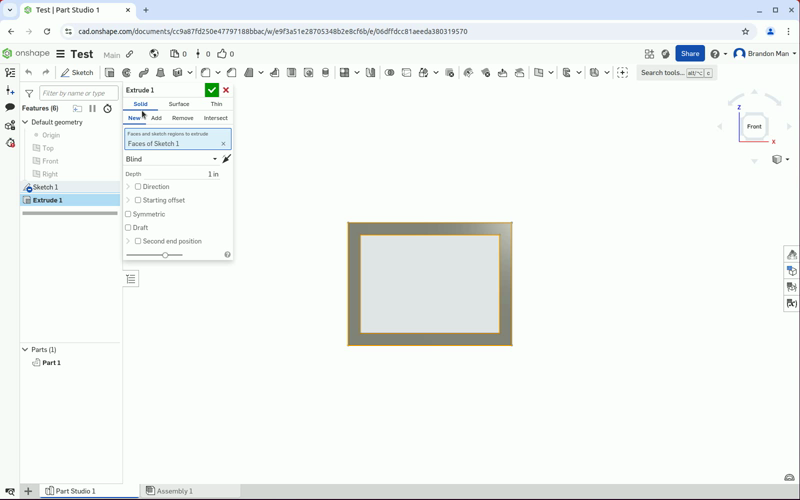
mouse_move(137, 120)
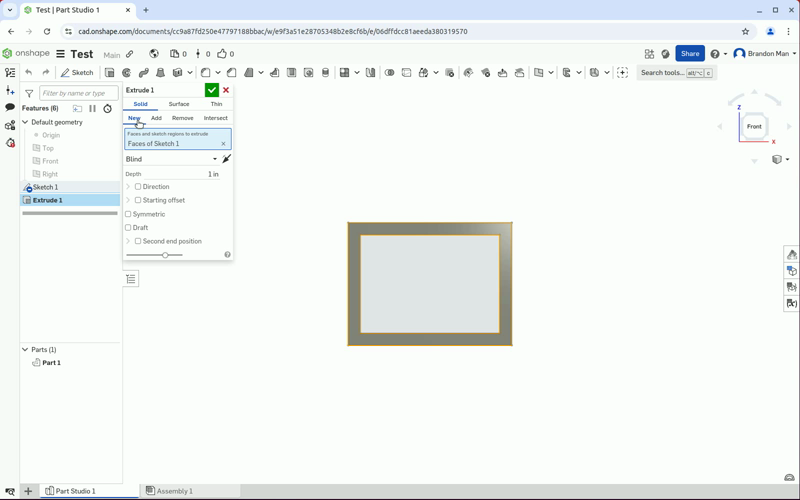
click(137, 120)
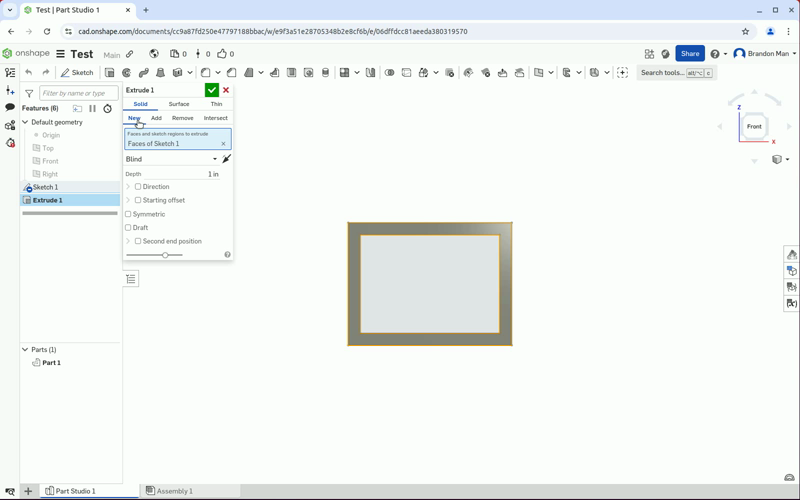
key(tab, 4)
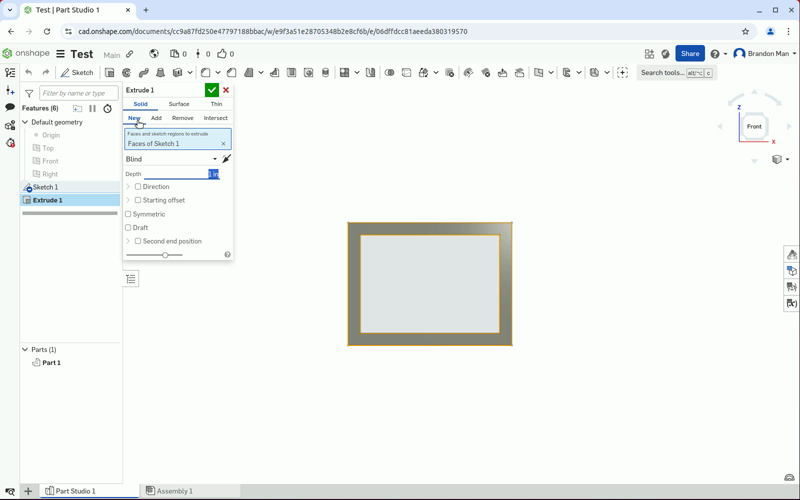
text(12.517)
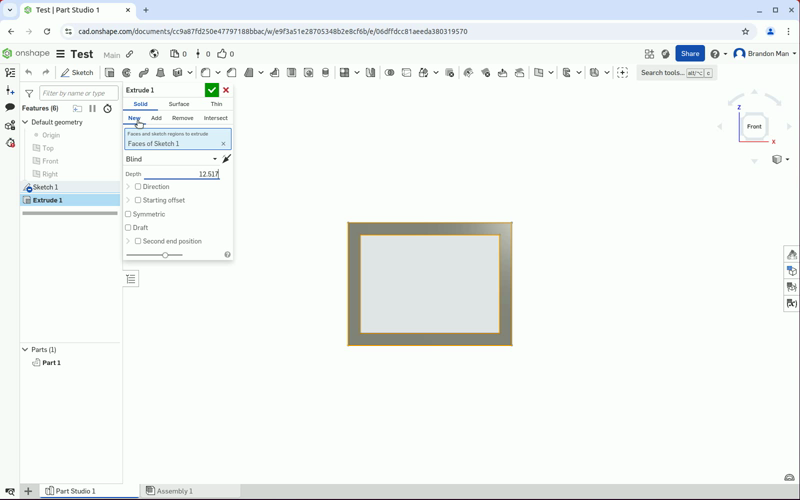
key(enter)
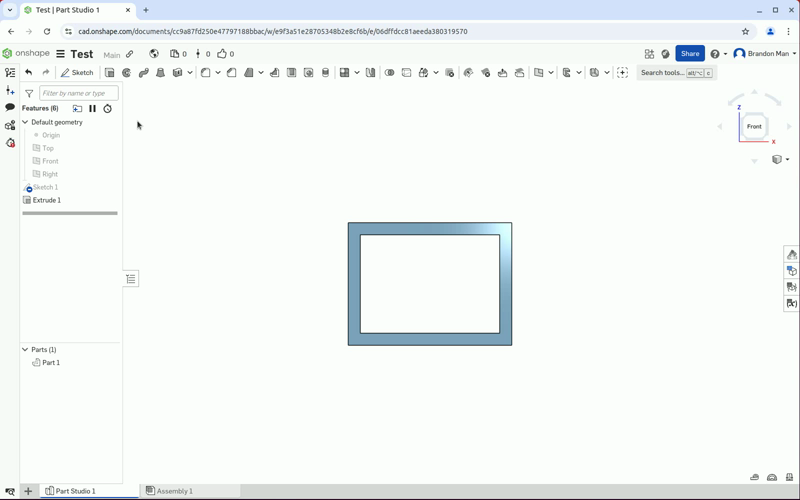
key(shift+h)
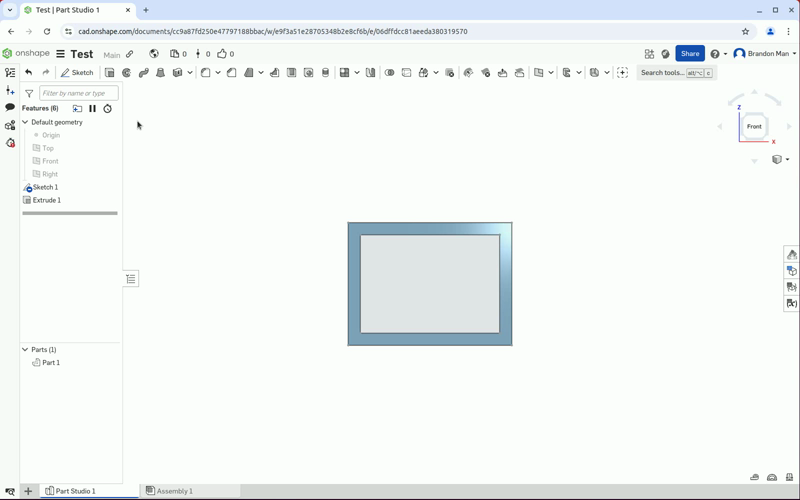
key(shift+h)
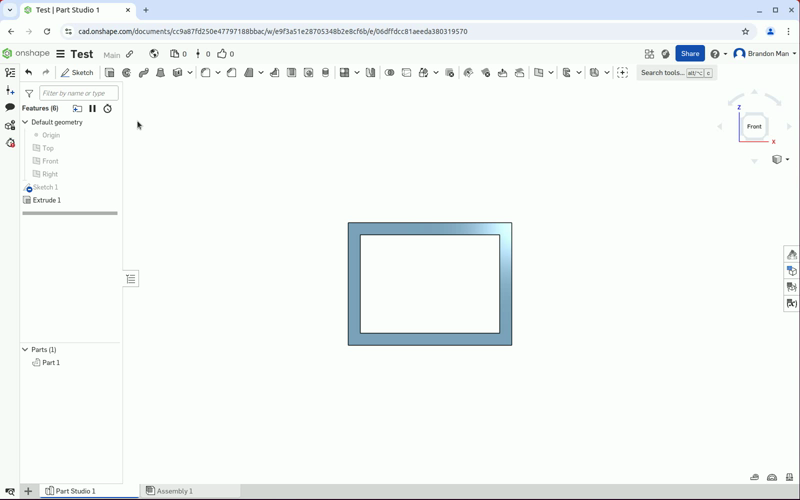
mouse_move(73, 189)
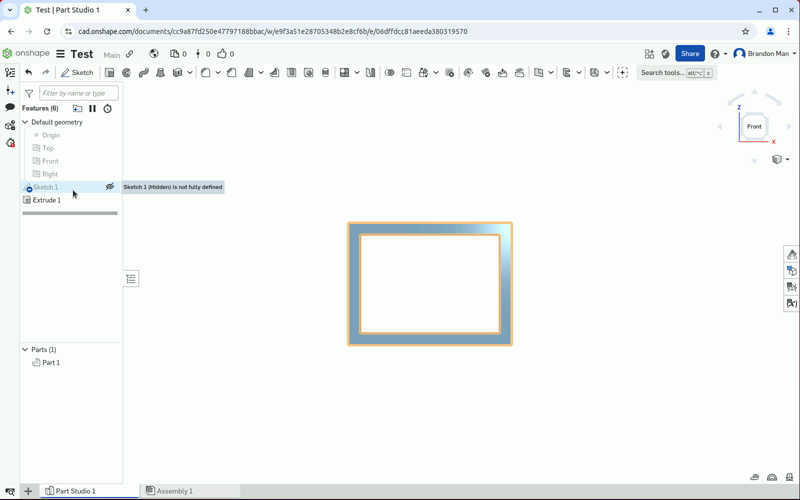
click(73, 189)
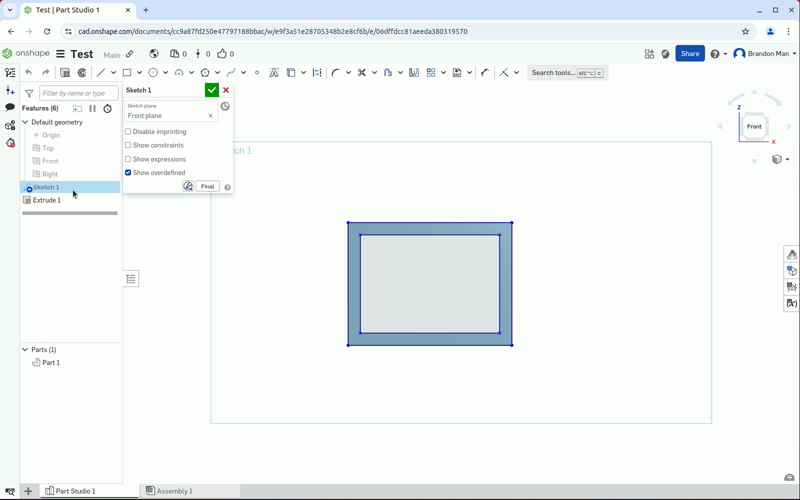
mouse_move(229, 92)
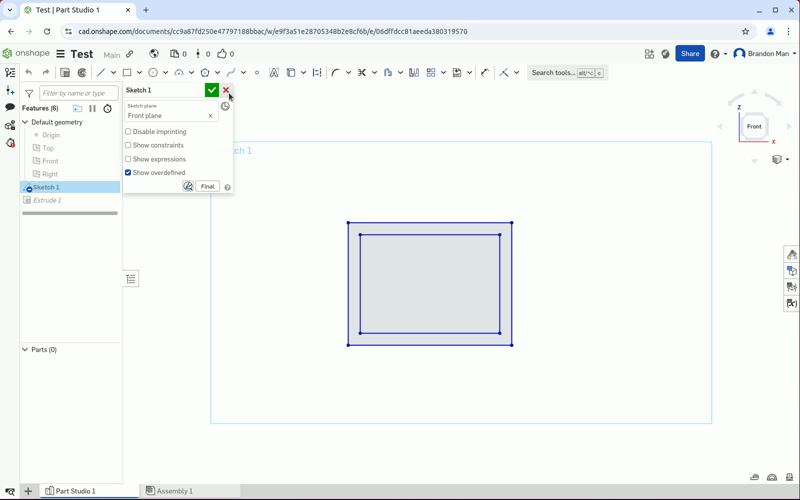
click(229, 92)
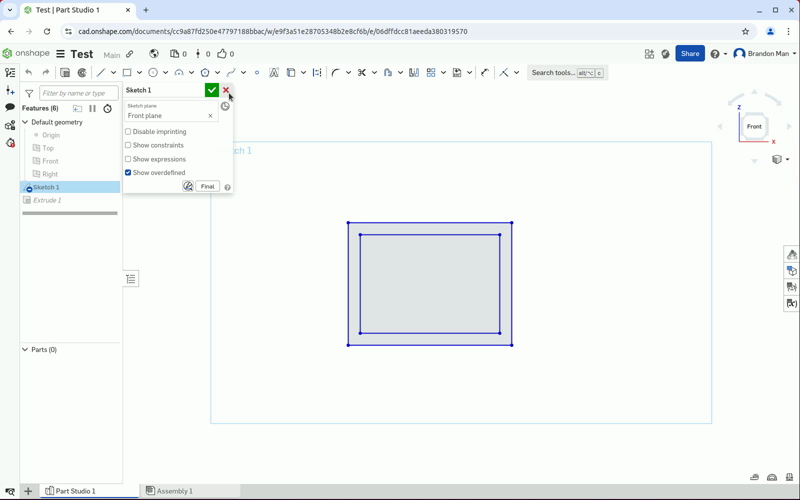
key(shift+s)
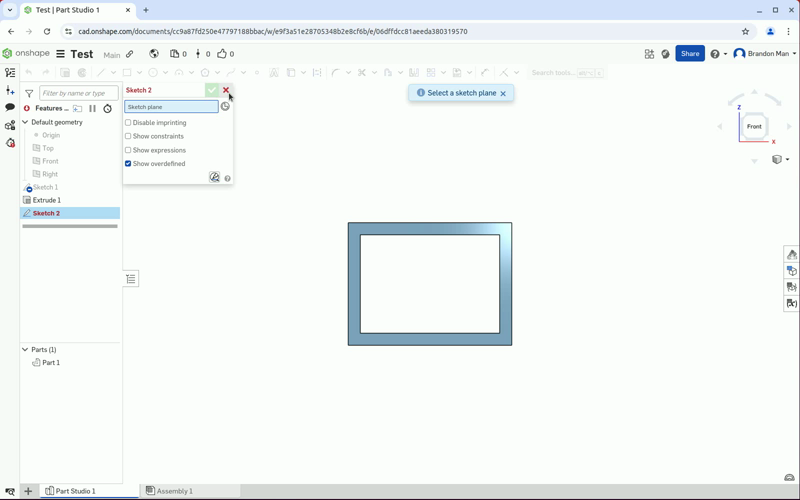
mouse_move(73, 163)
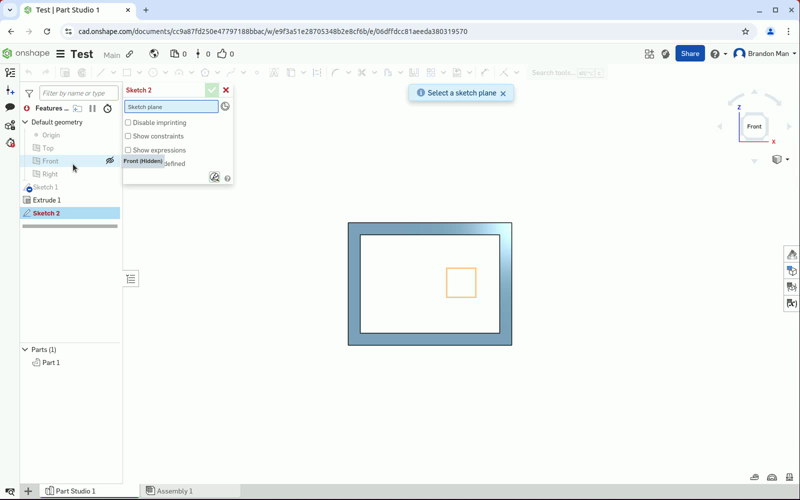
click(73, 163)
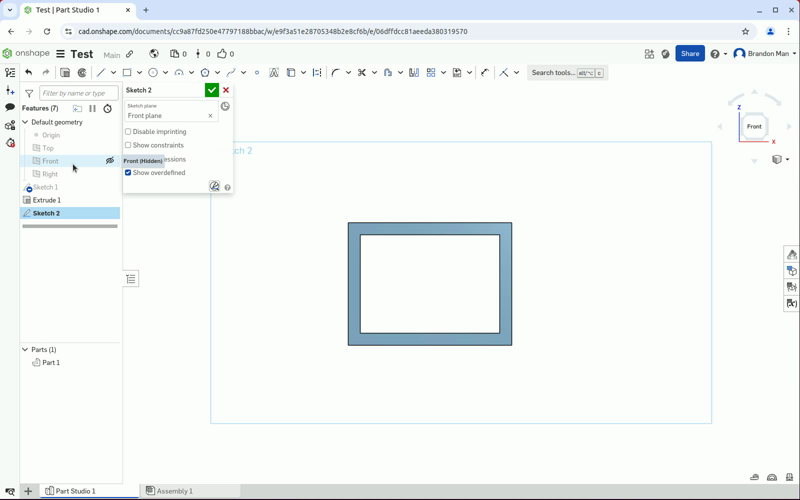
mouse_move(73, 352)
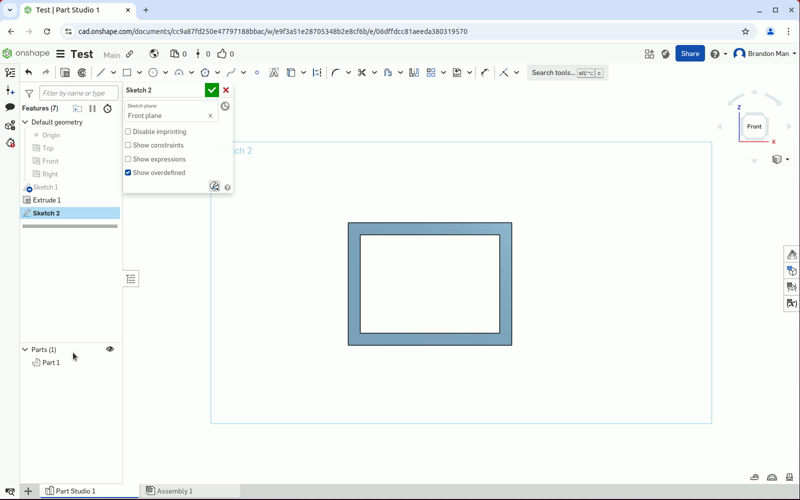
key(y)
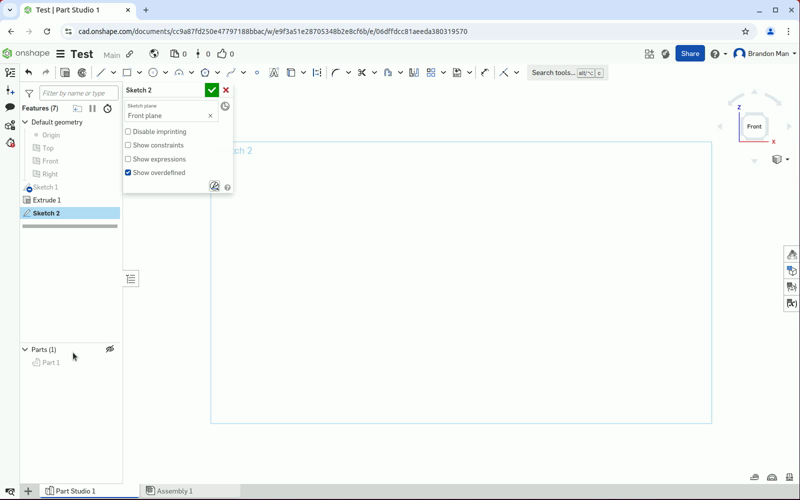
key(l)
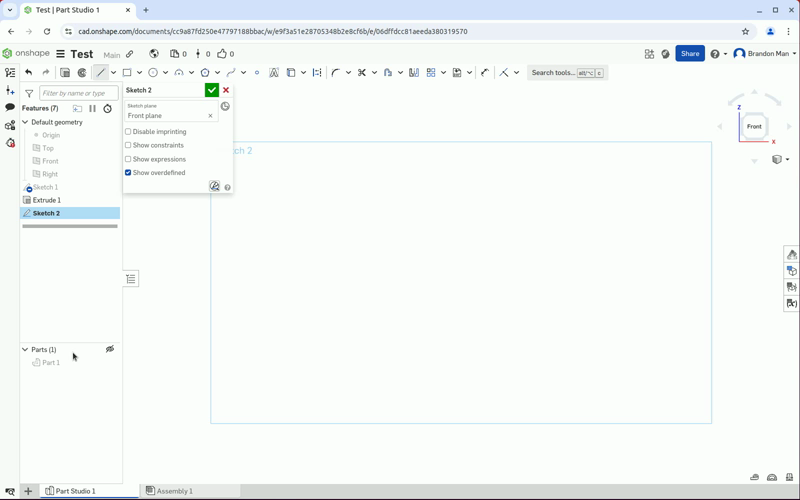
key_down(shift)
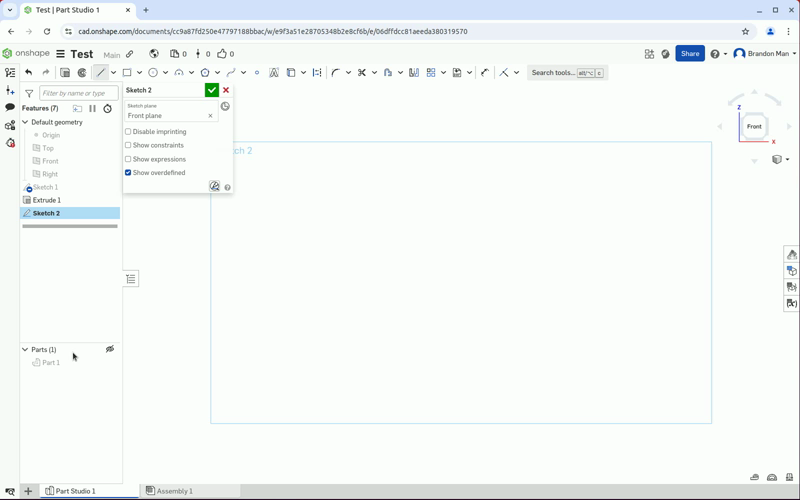
mouse_move(359, 333)
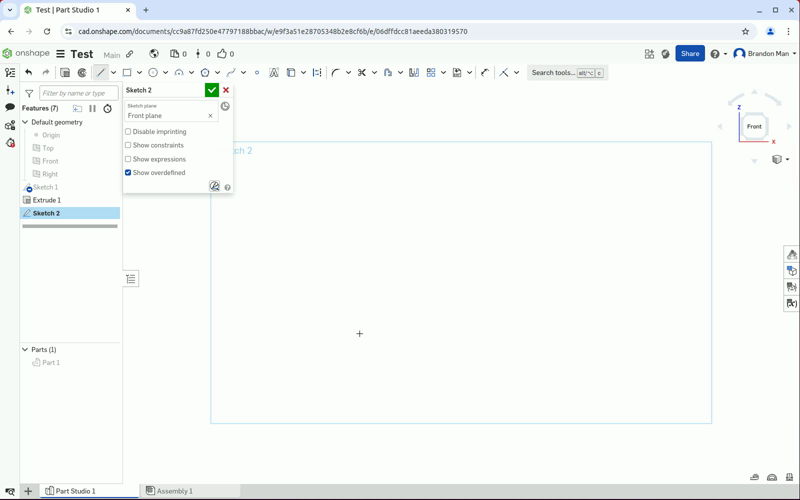
click(359, 333)
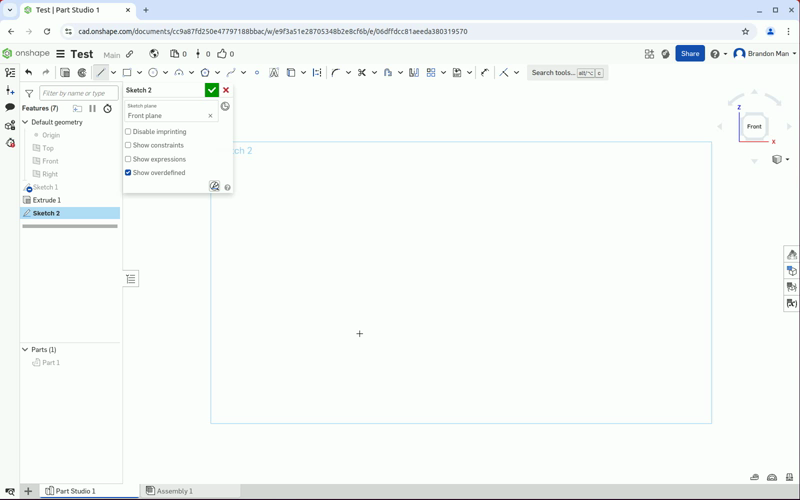
key_up(shift)
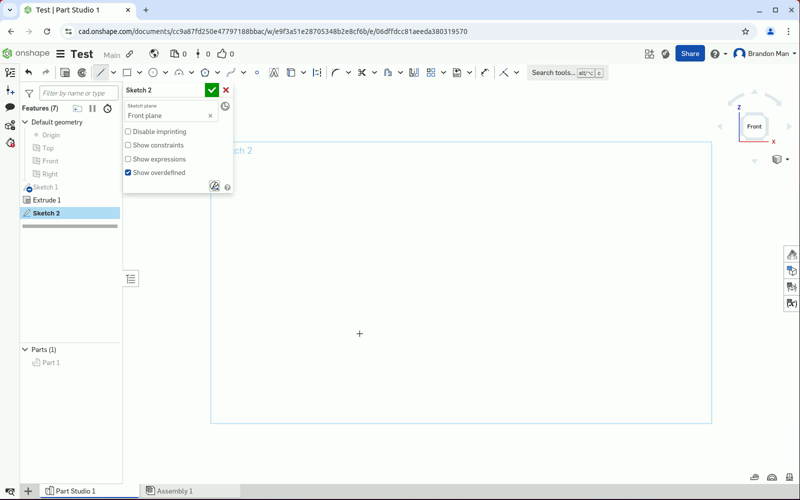
key_down(shift)
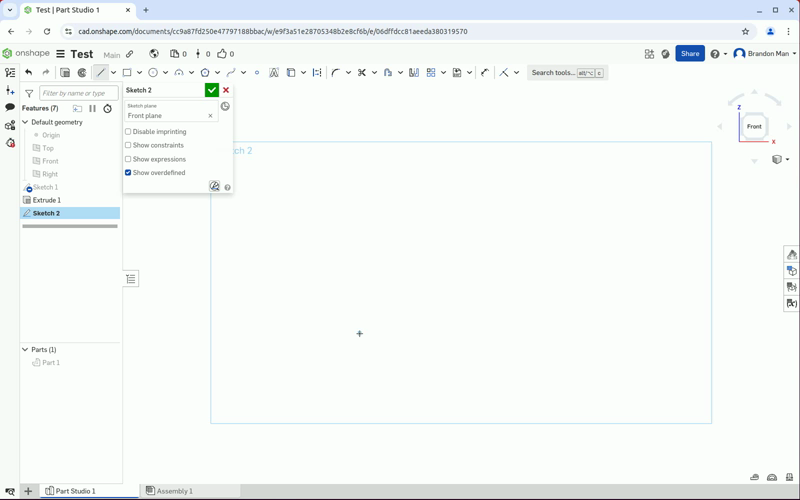
mouse_move(499, 333)
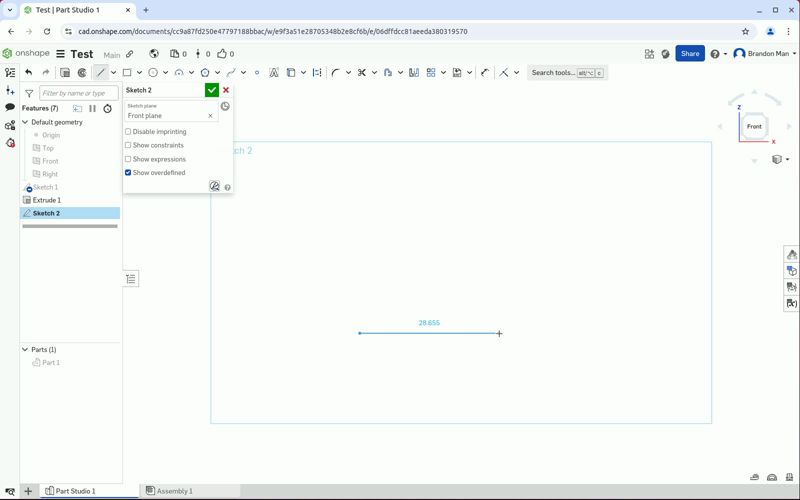
click(499, 333)
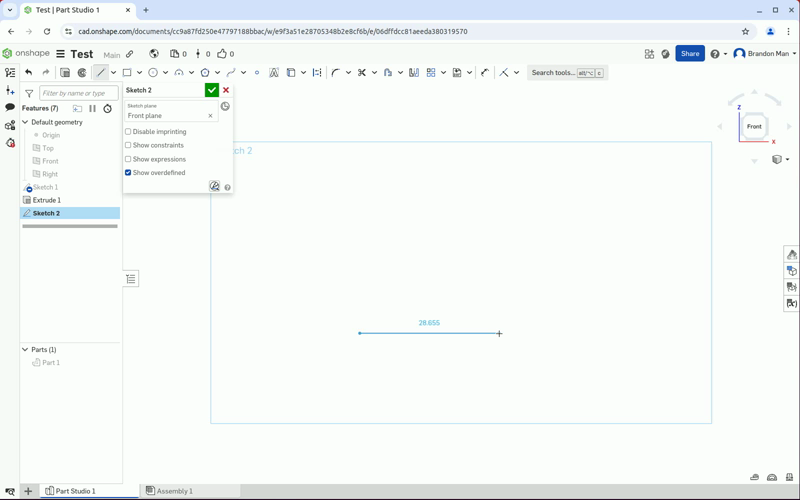
key_up(shift)
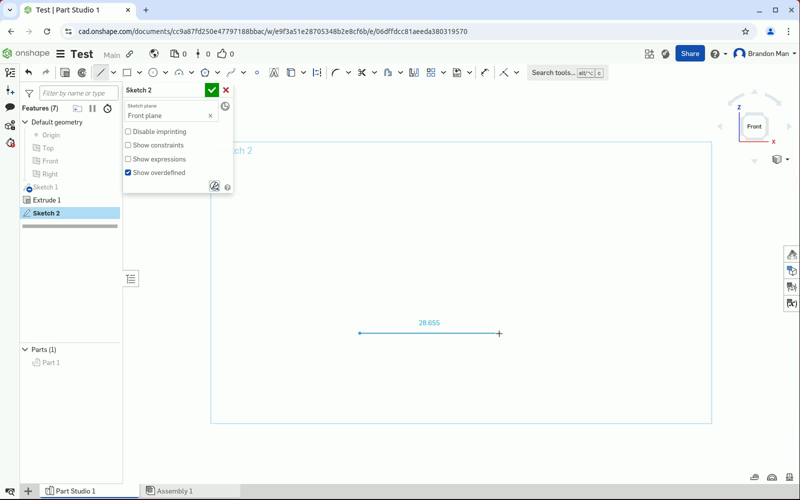
key_down(shift)
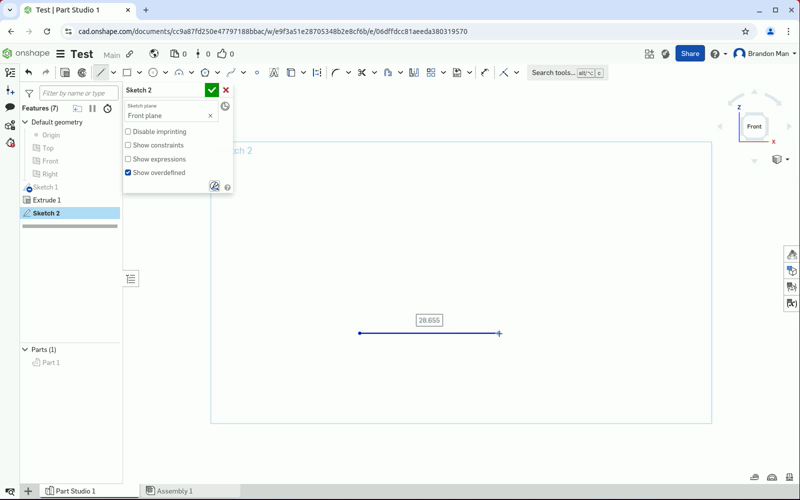
mouse_move(499, 235)
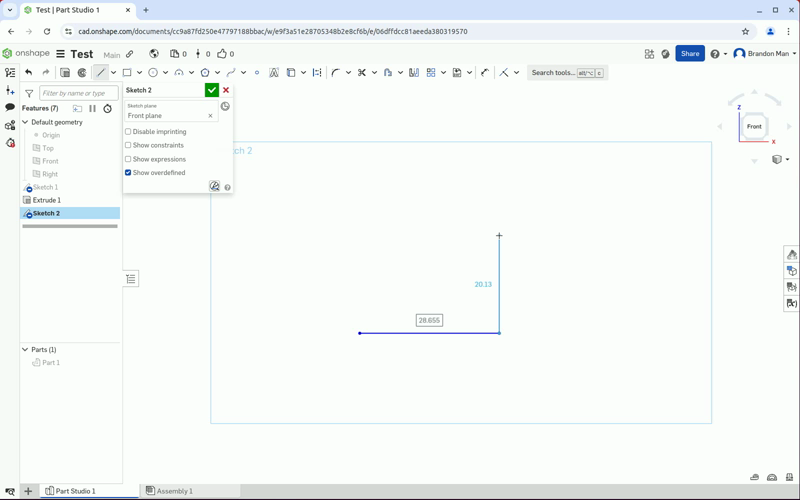
click(499, 235)
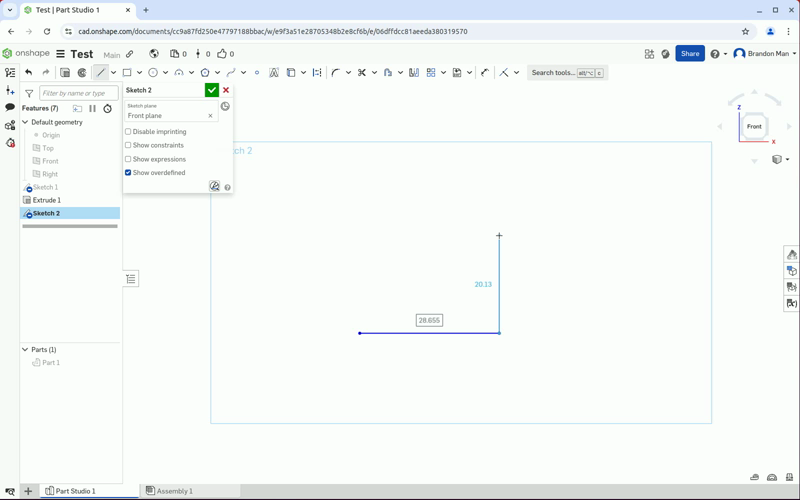
key_up(shift)
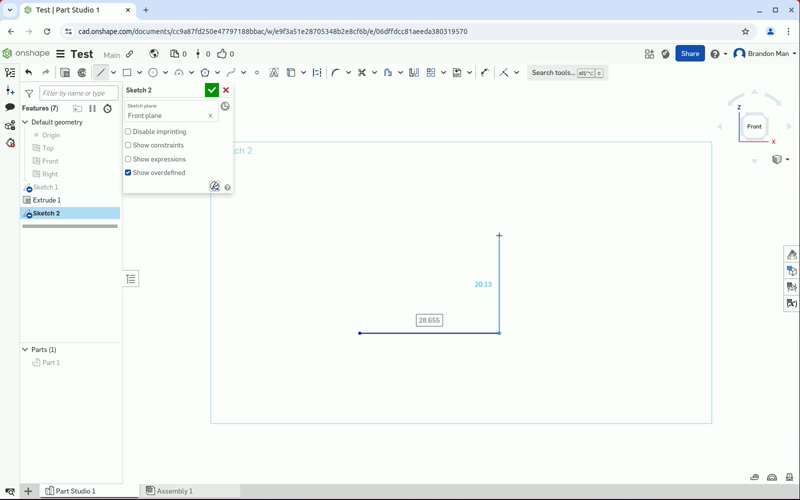
key_down(shift)
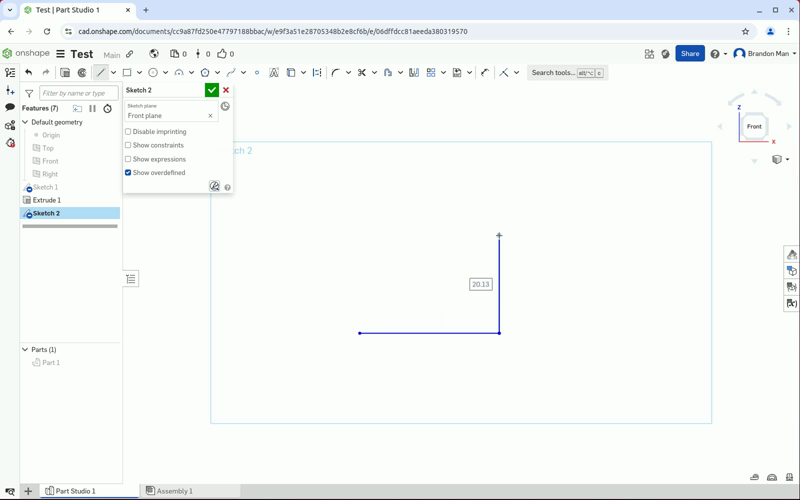
mouse_move(359, 235)
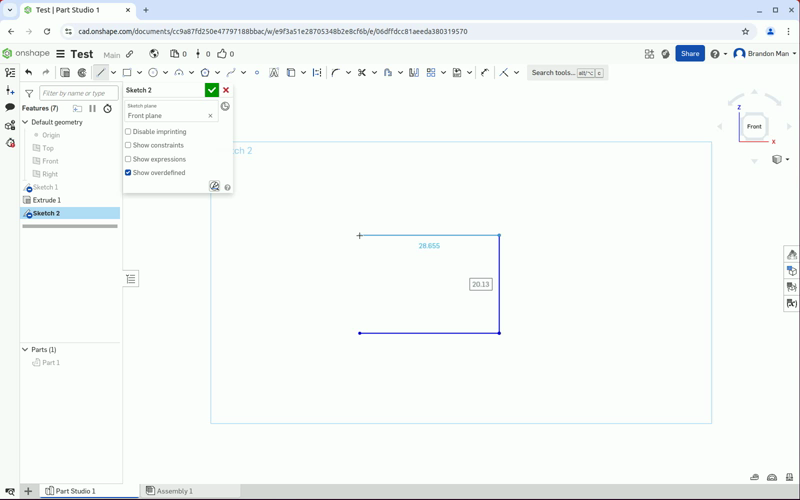
click(359, 235)
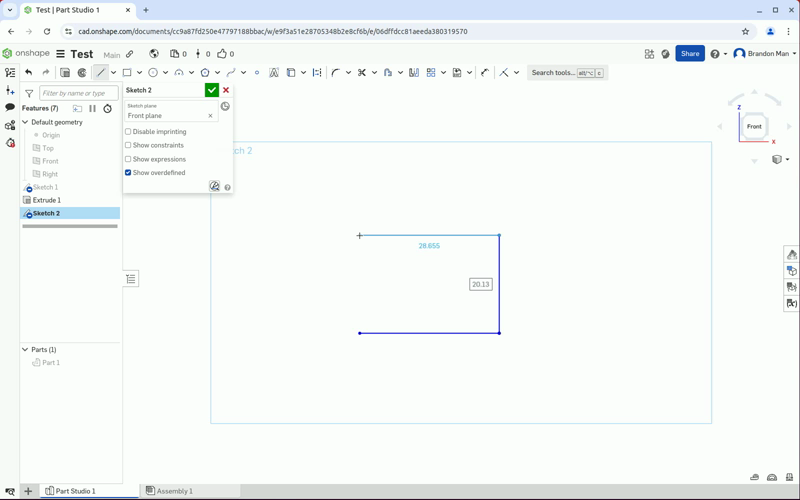
key_up(shift)
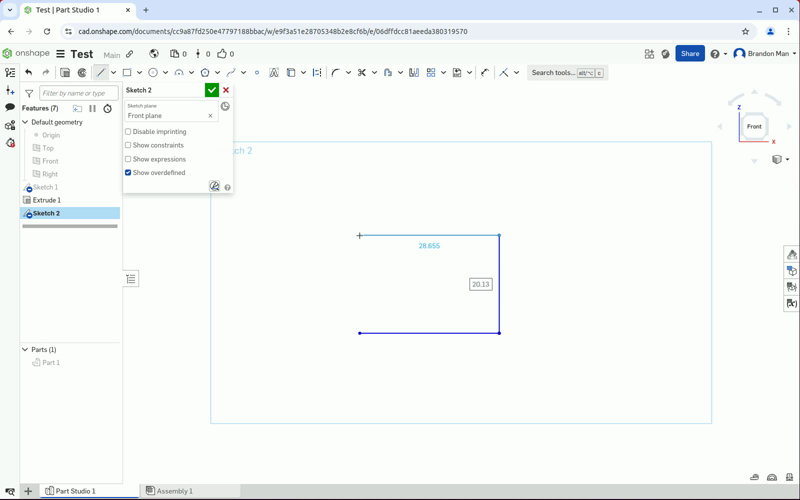
key_down(shift)
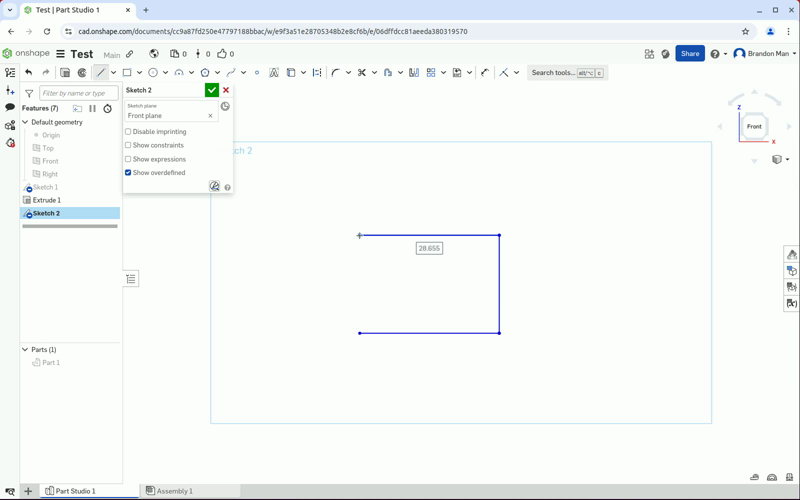
mouse_move(359, 333)
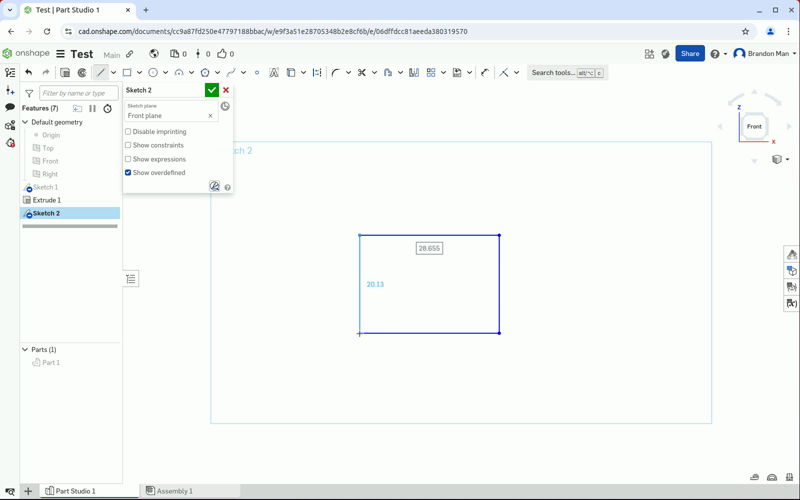
key_up(shift)
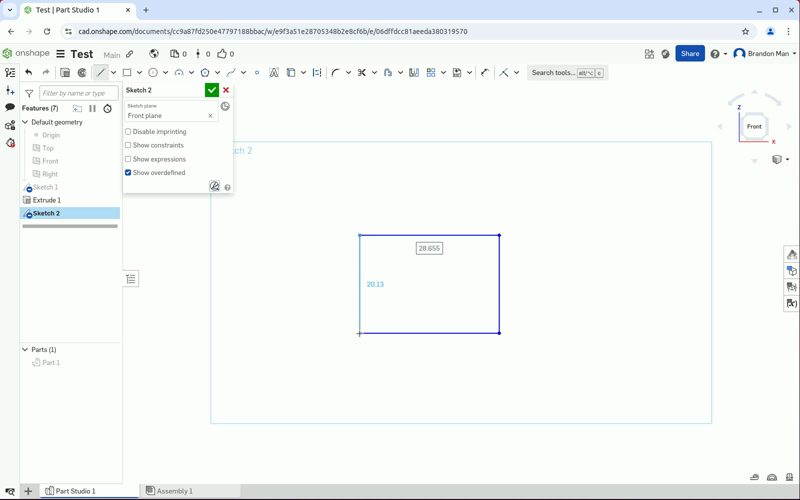
click(359, 333)
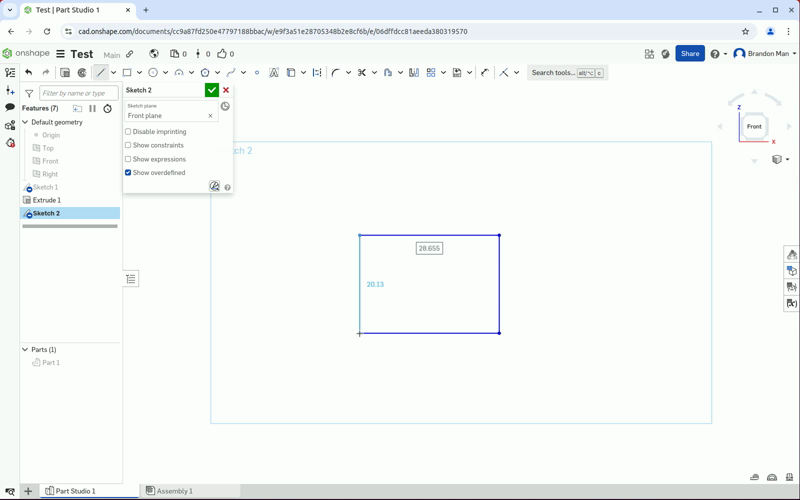
key(esc)
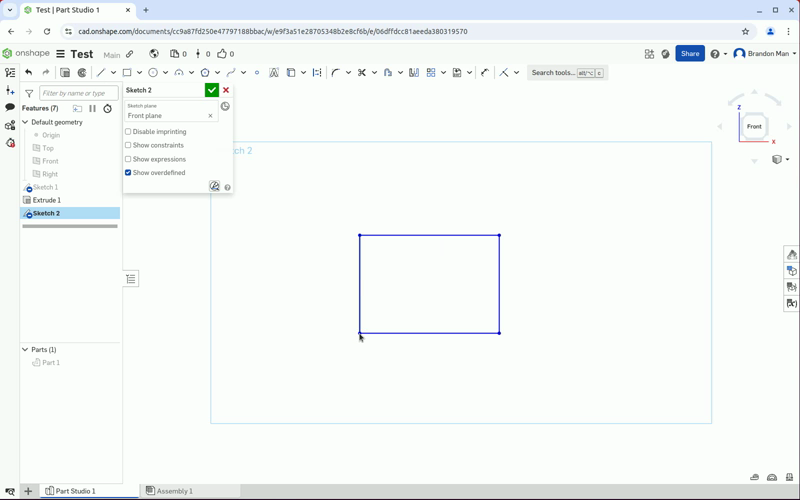
mouse_move(378, 292)
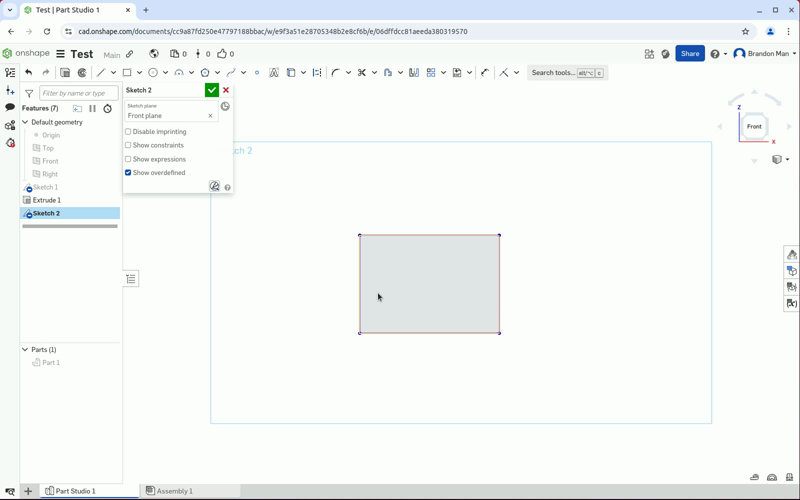
click(378, 292)
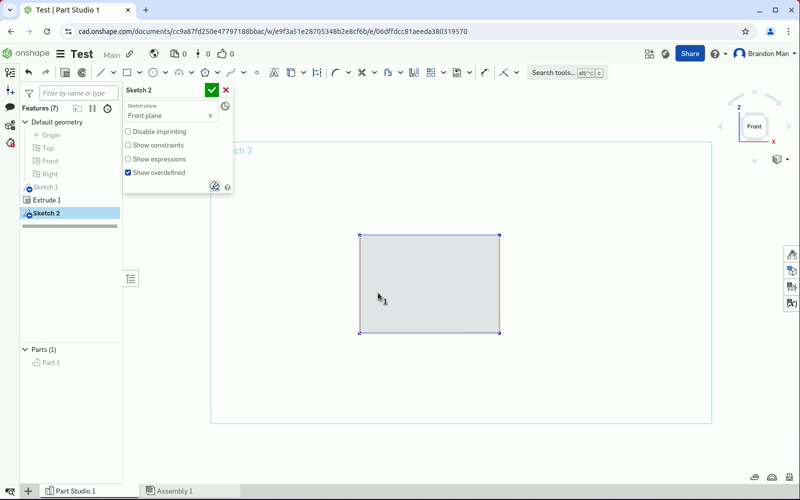
mouse_move(73, 352)
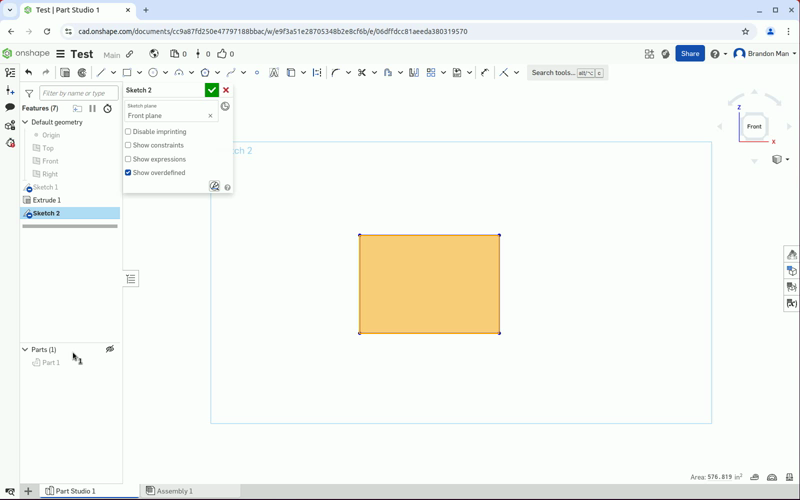
key(shift+y)
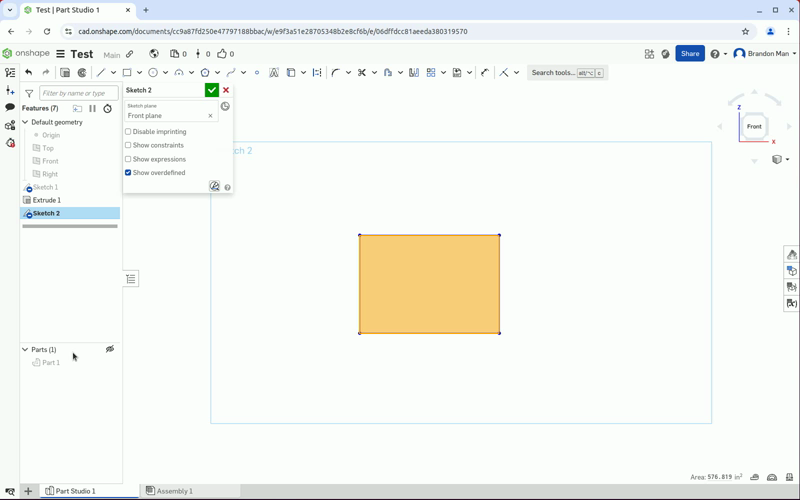
key(shift+e)
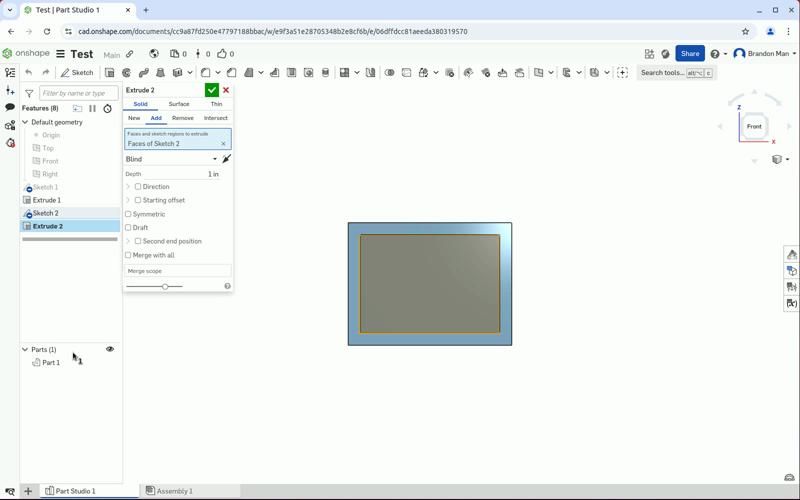
mouse_move(143, 106)
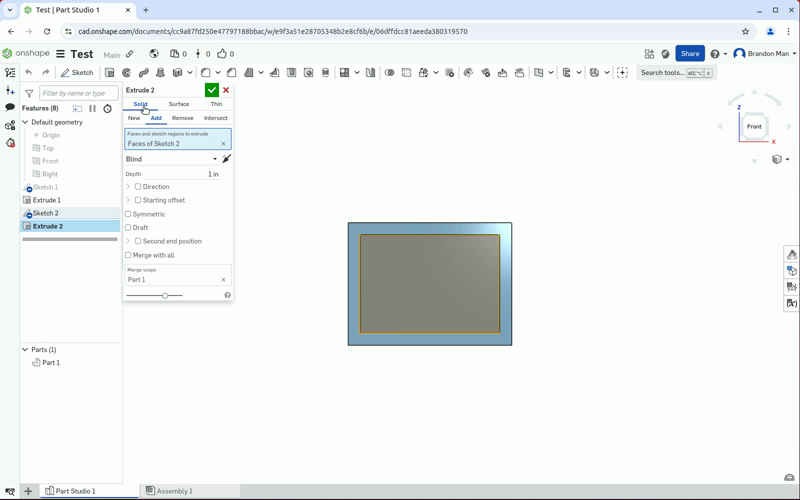
click(143, 106)
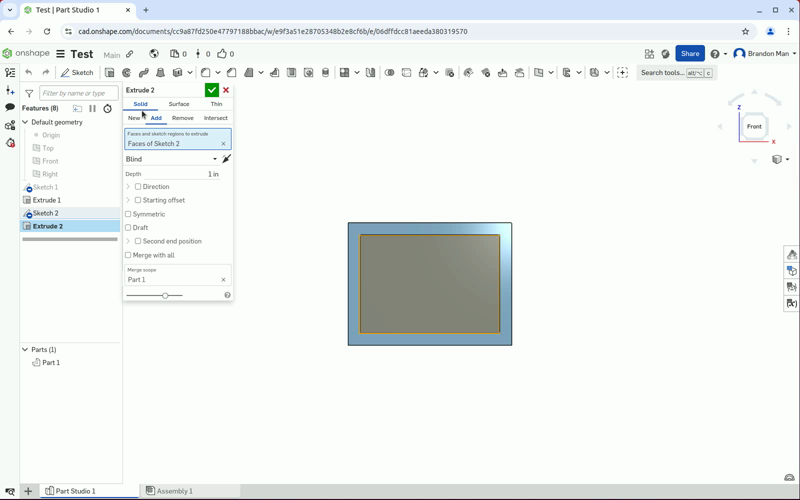
mouse_move(137, 120)
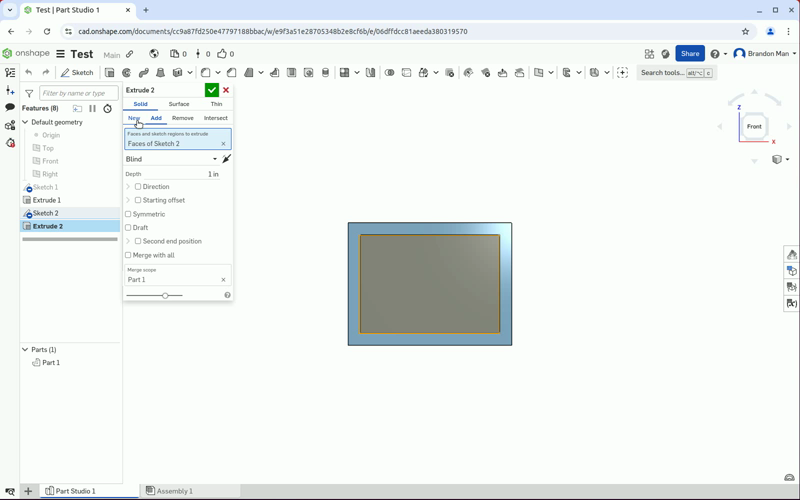
click(137, 120)
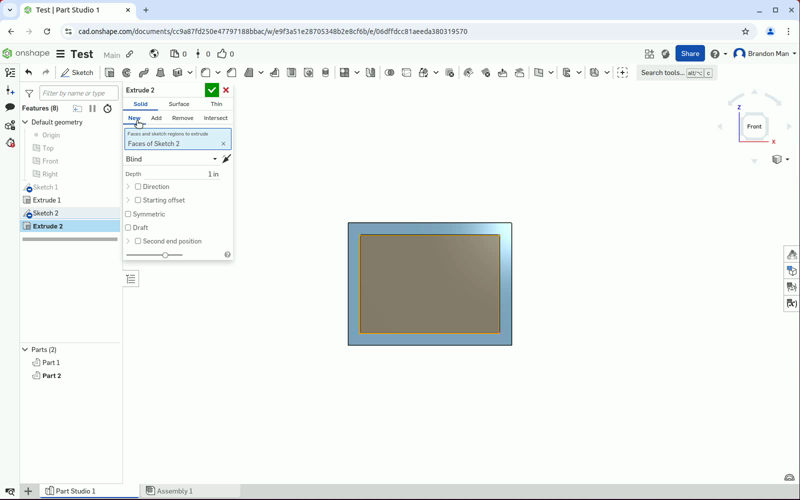
key(tab, 4)
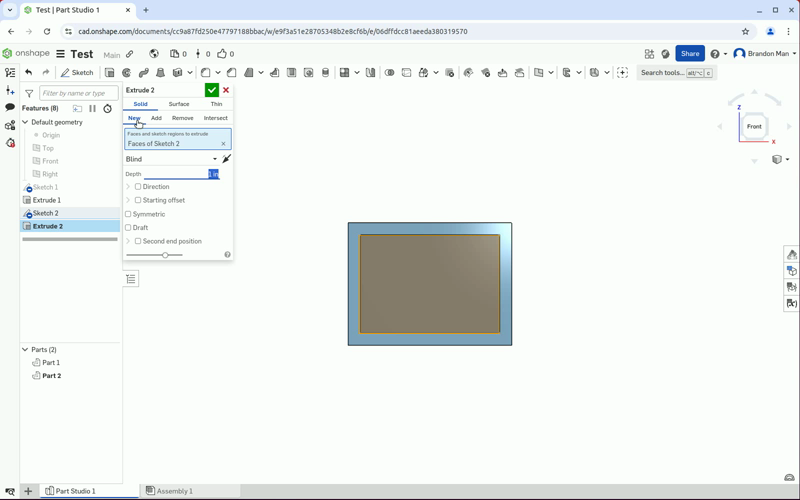
text(4.092)
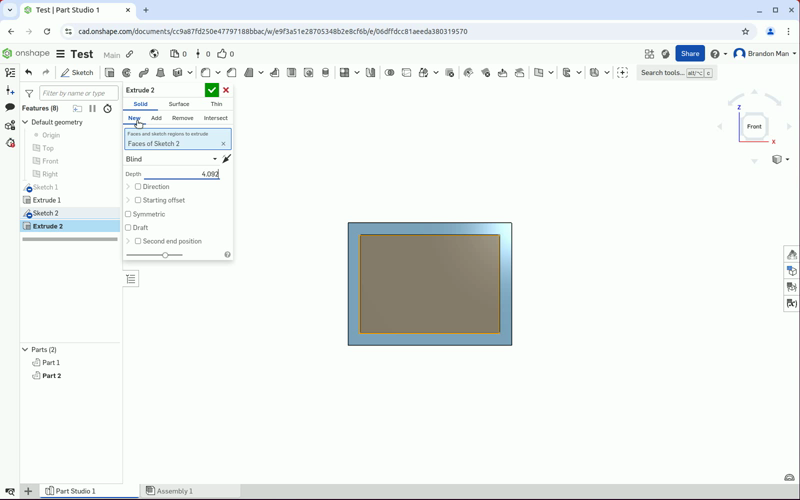
key(enter)
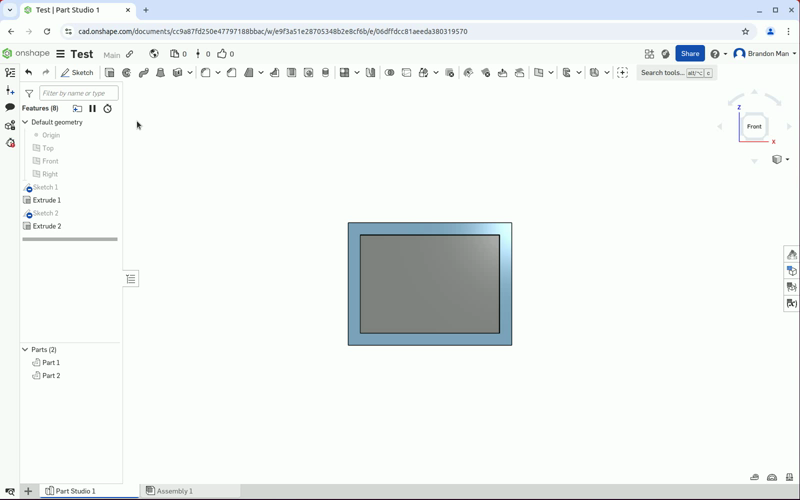
key(shift+h)
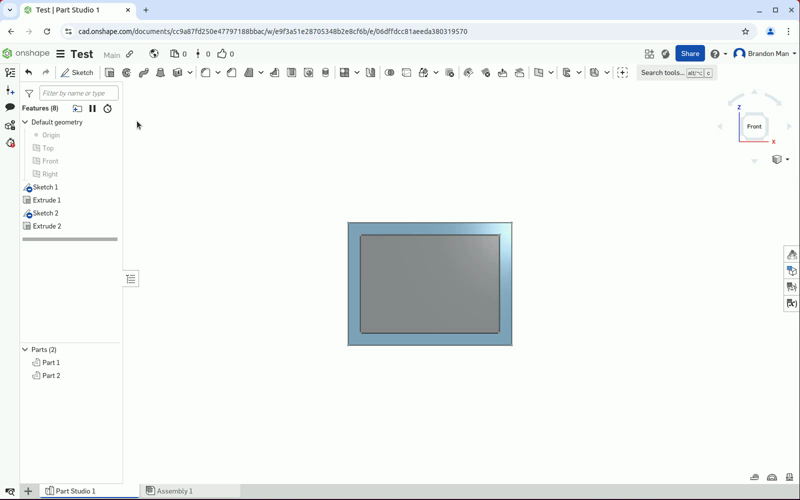
key(shift+h)
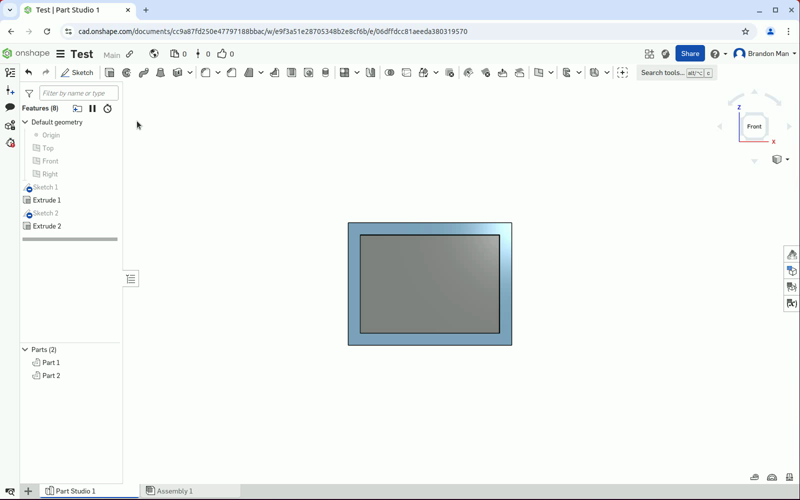
mouse_move(73, 189)
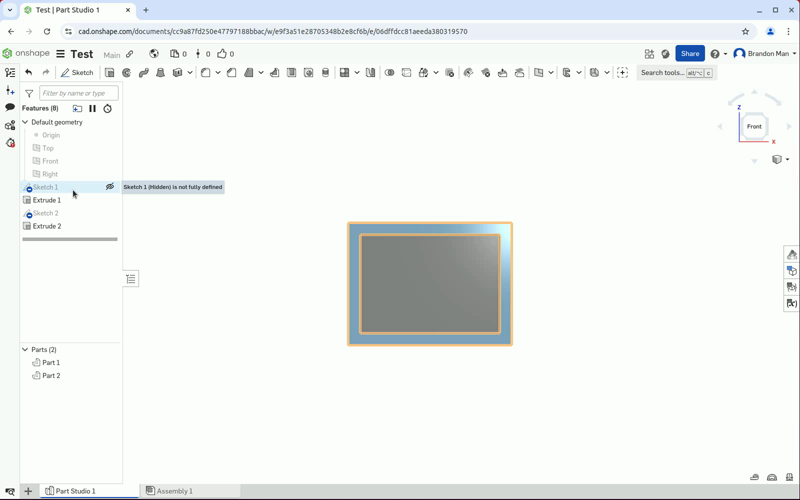
click(73, 189)
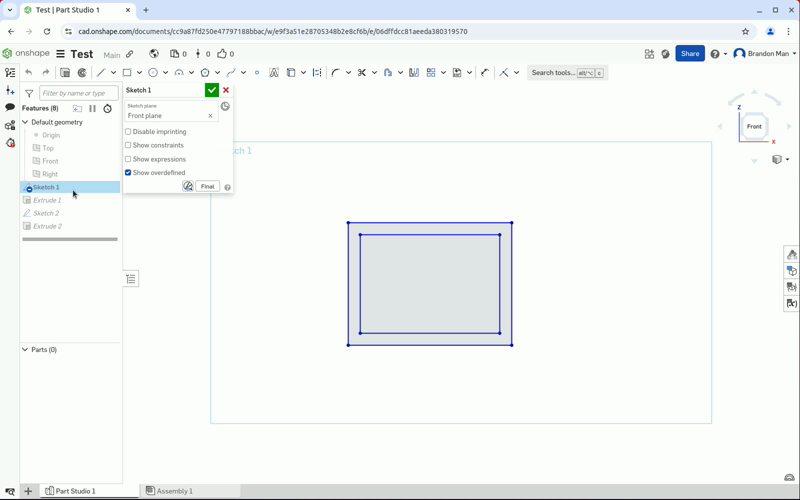
mouse_move(229, 92)
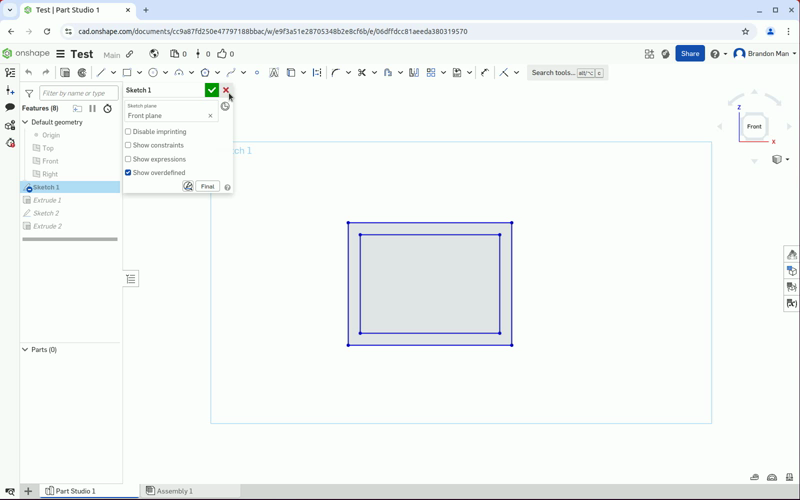
click(229, 92)
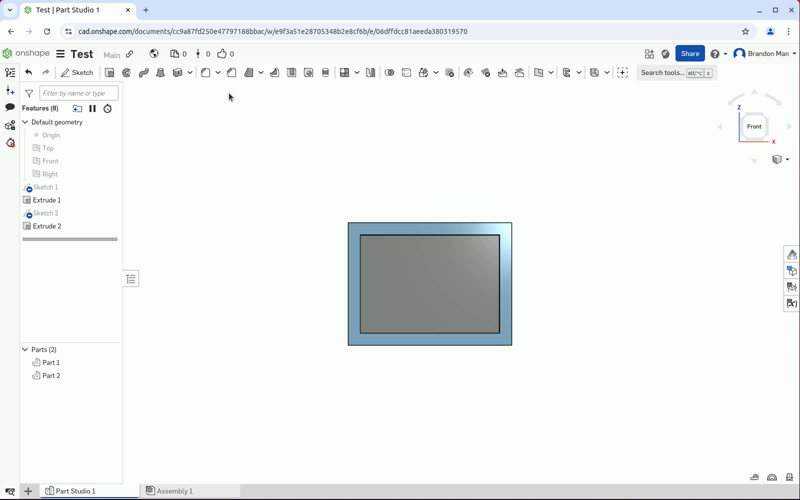
mouse_move(73, 352)
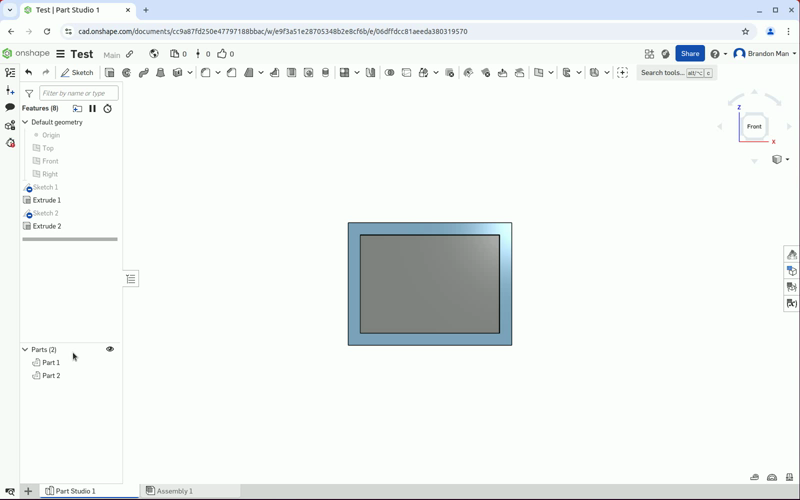
key(y)
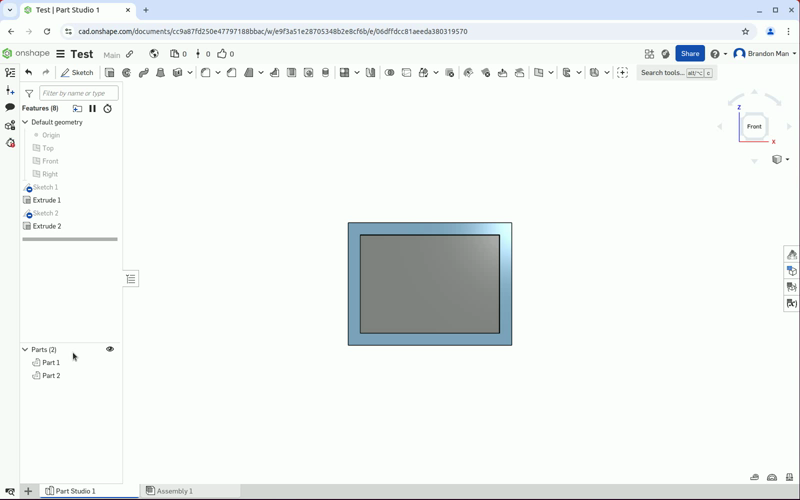
key(shift+p)
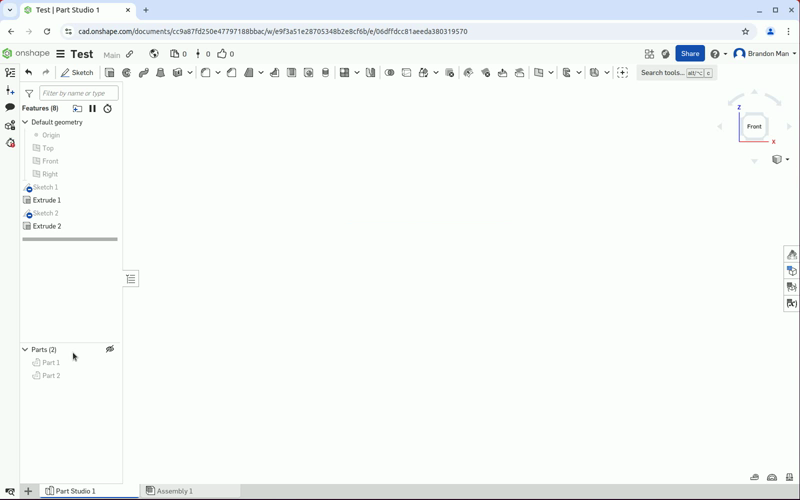
key(space)
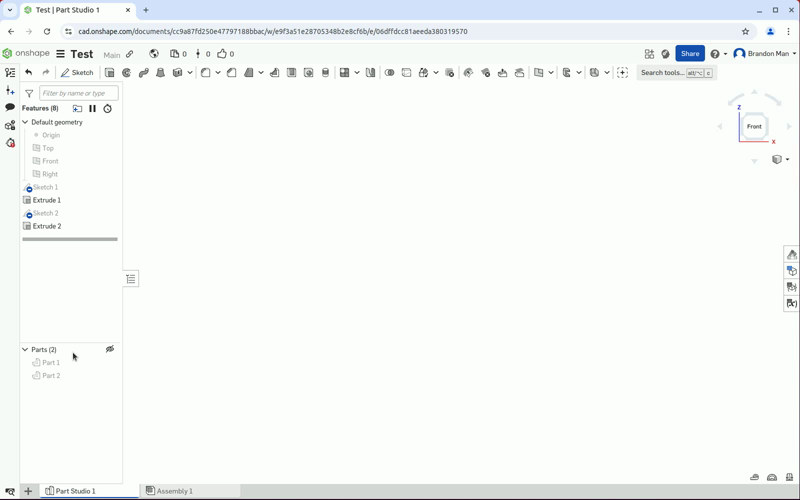
key_down(shift)
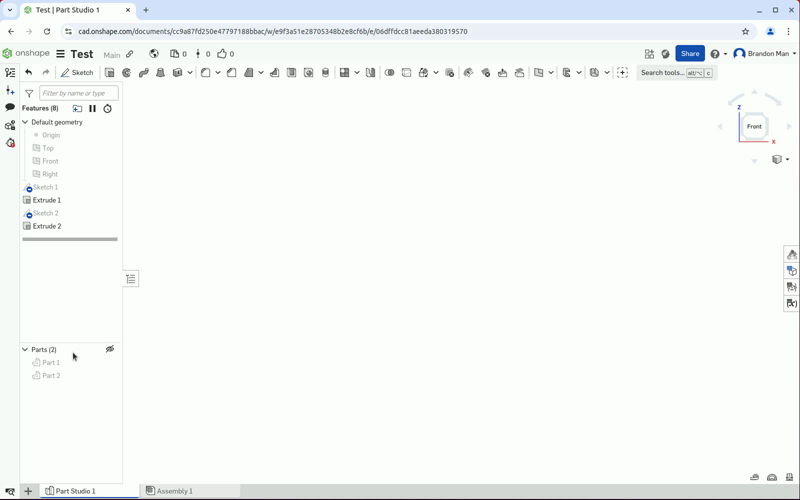
key(left)
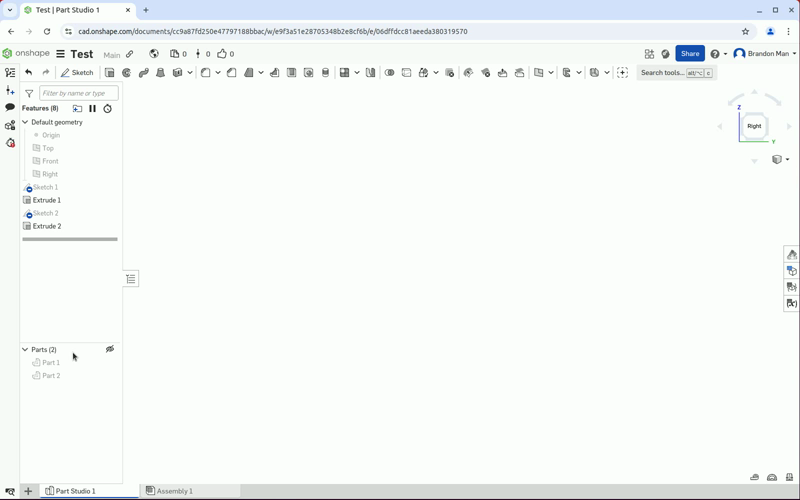
key_up(shift)
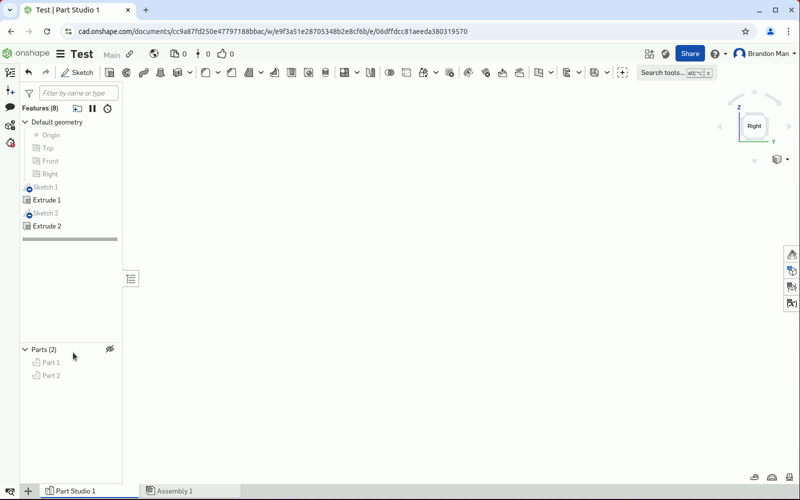
mouse_move(73, 352)
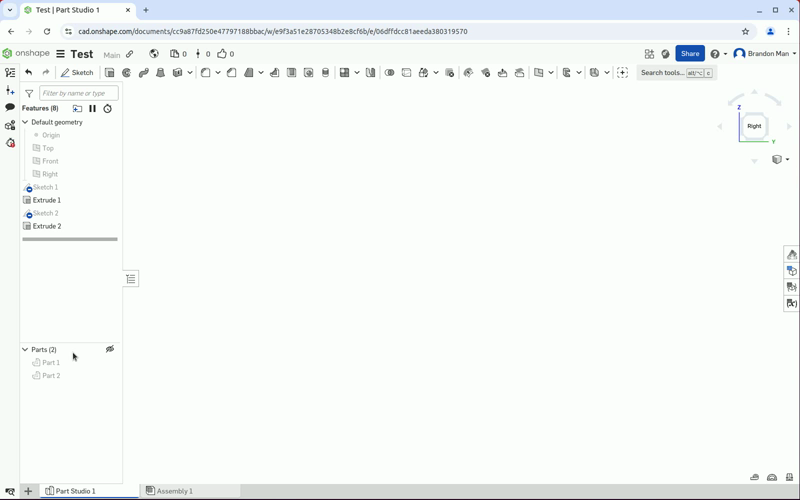
key(shift+y)
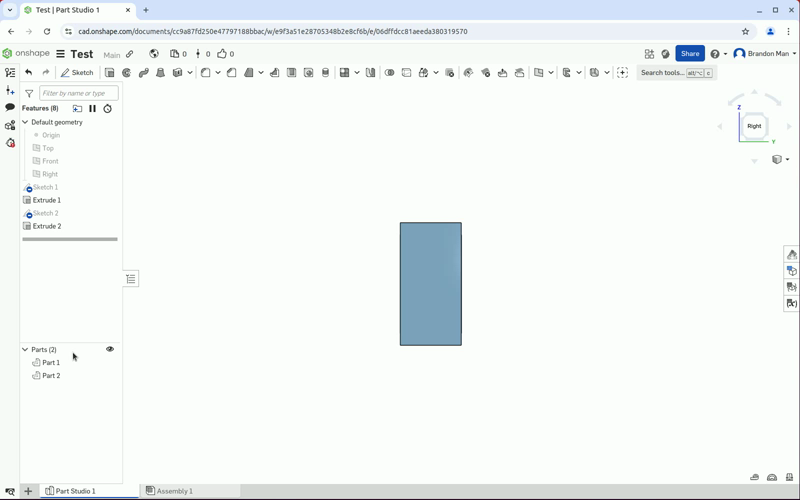
mouse_move(541, 75)
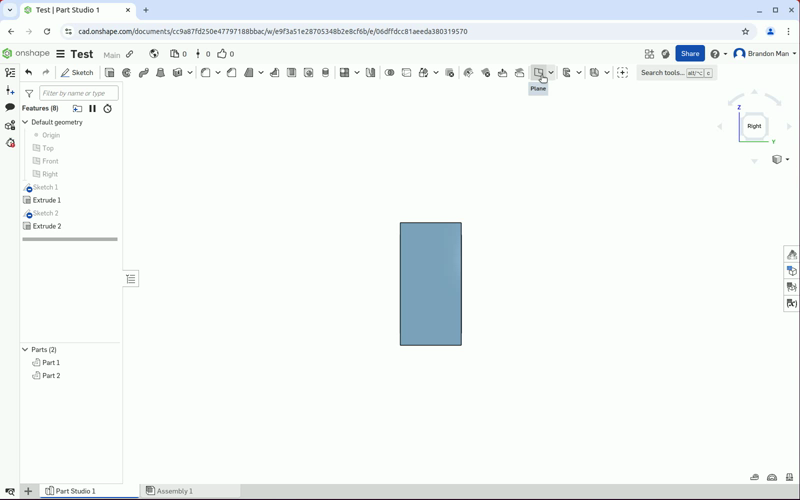
click(541, 75)
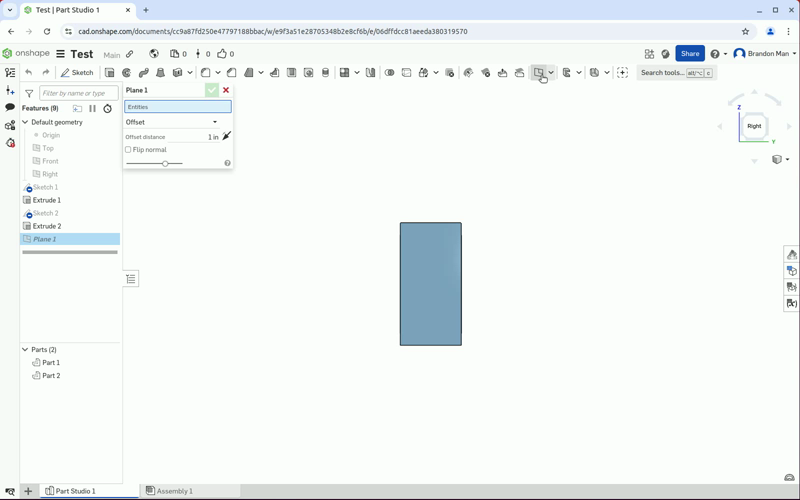
mouse_move(73, 176)
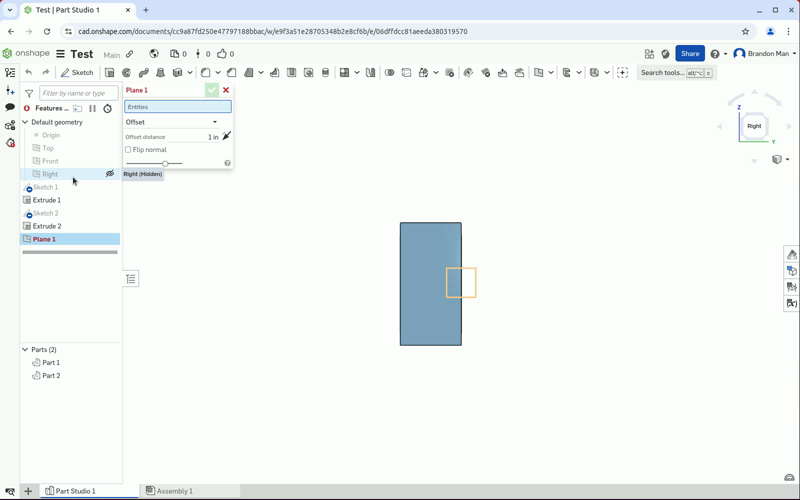
click(73, 176)
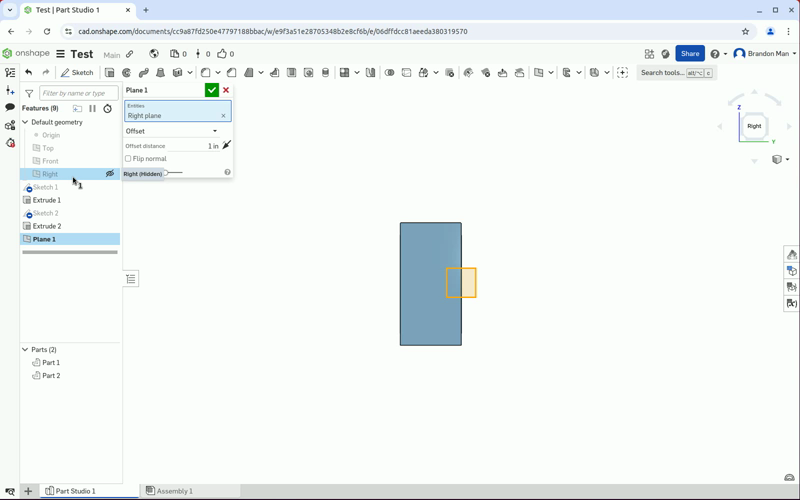
key(tab, 2)
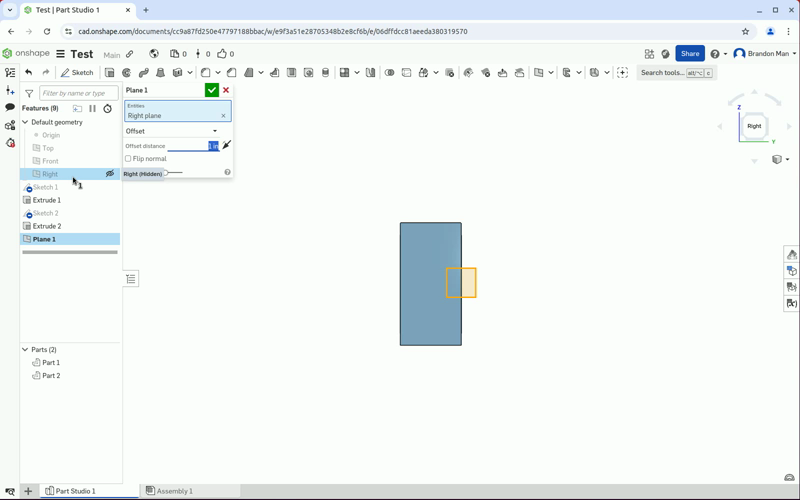
text(20.705)
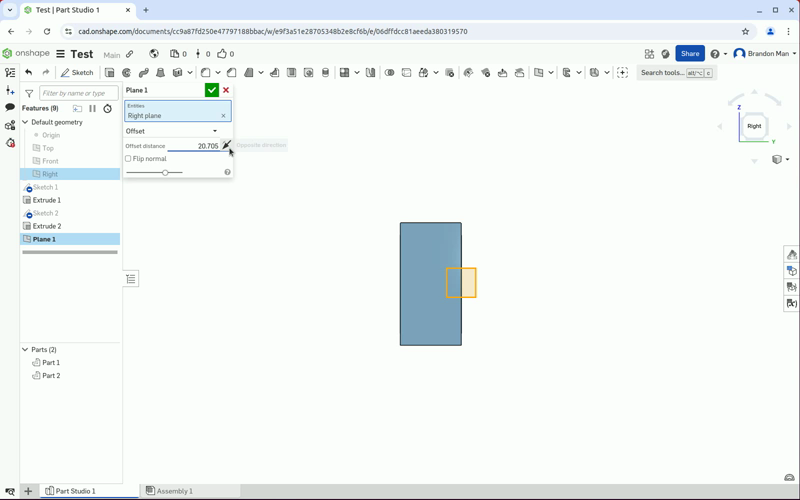
mouse_move(229, 147)
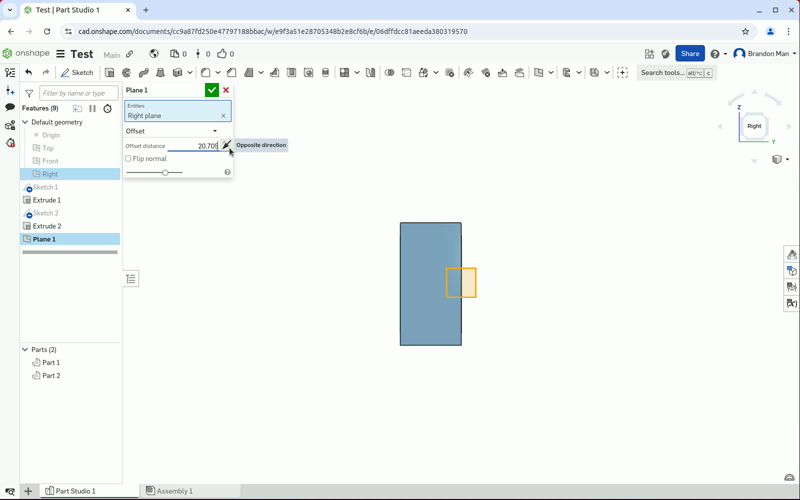
click(229, 147)
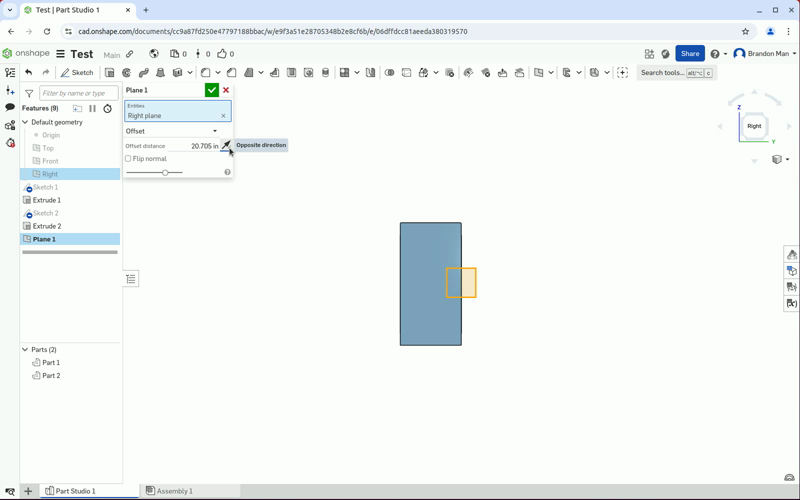
key(enter, 2)
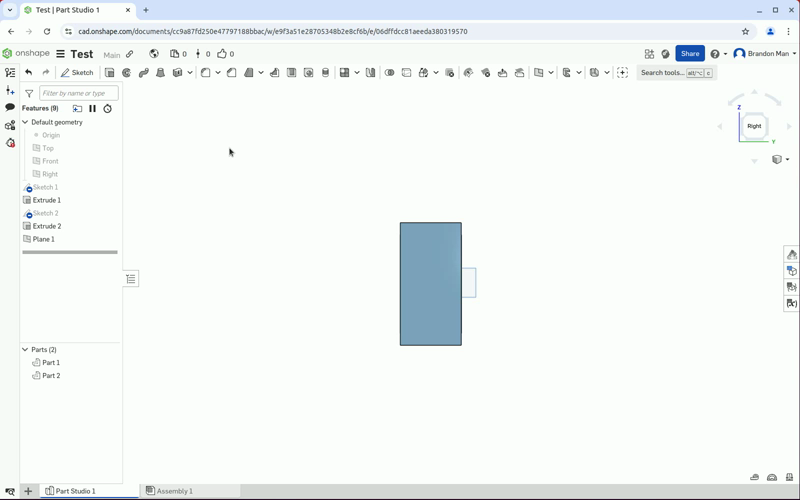
key(shift+s)
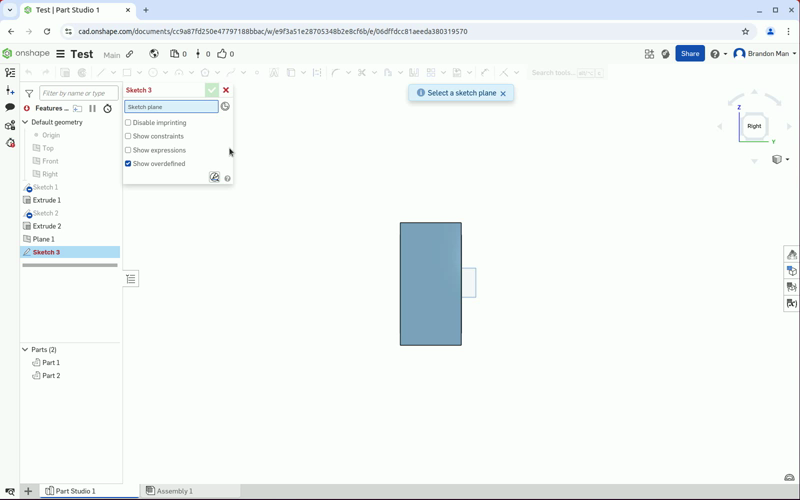
mouse_move(73, 241)
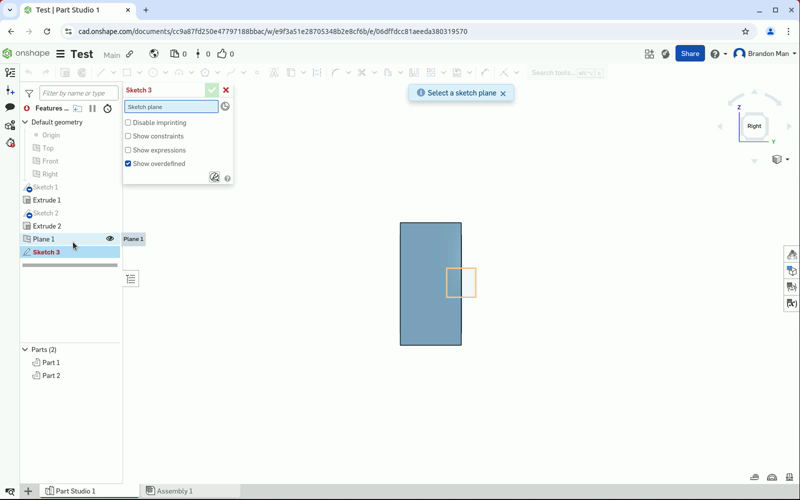
click(73, 241)
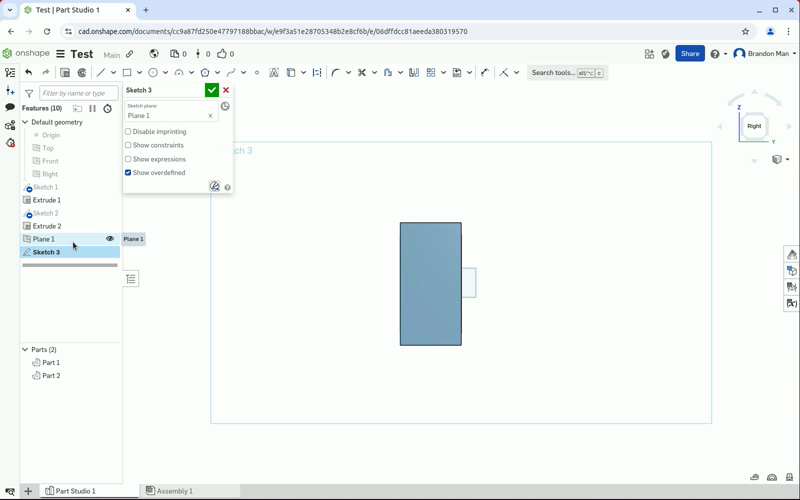
mouse_move(73, 352)
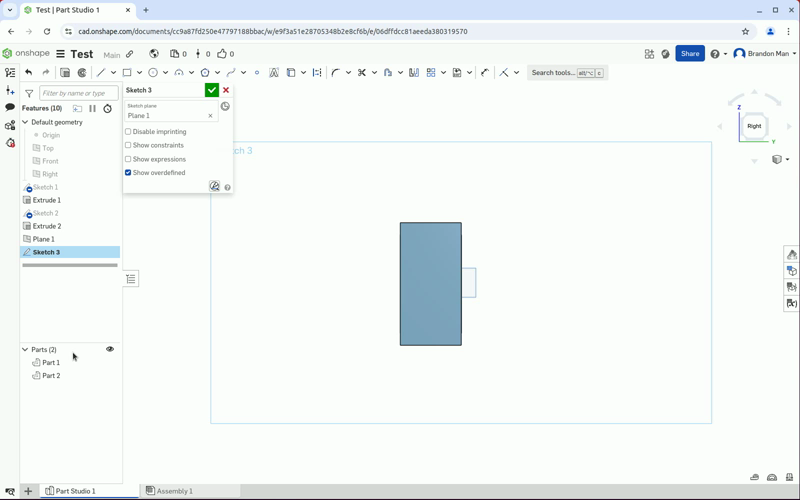
key(y)
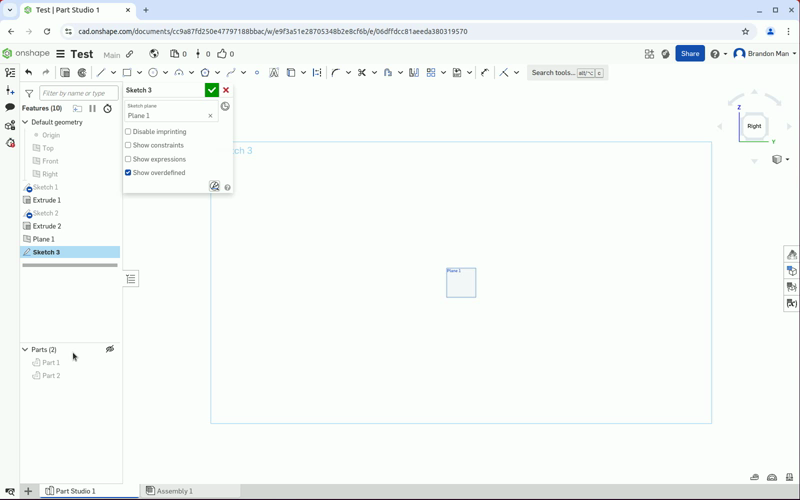
key(l)
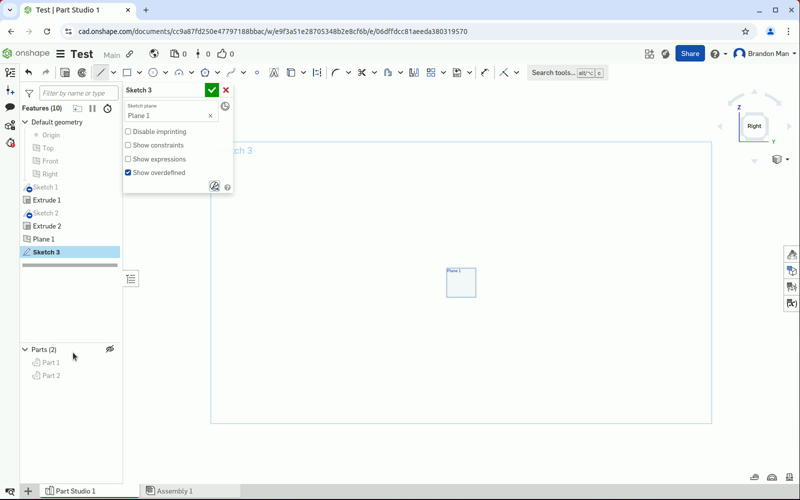
key_down(shift)
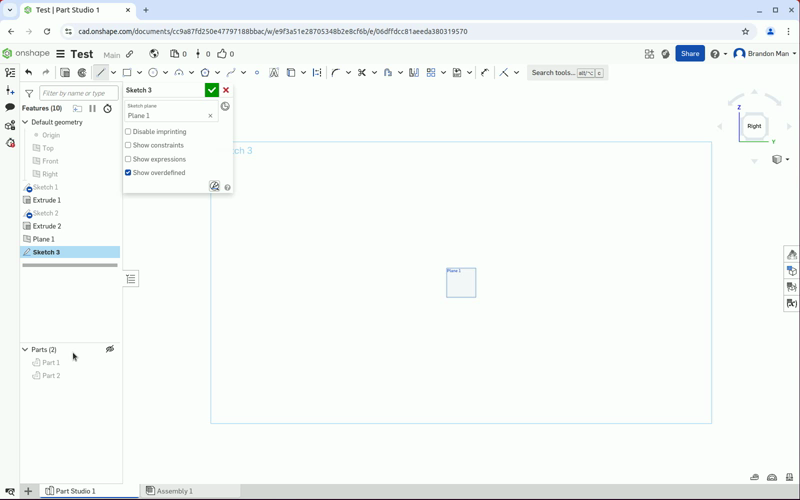
mouse_move(399, 254)
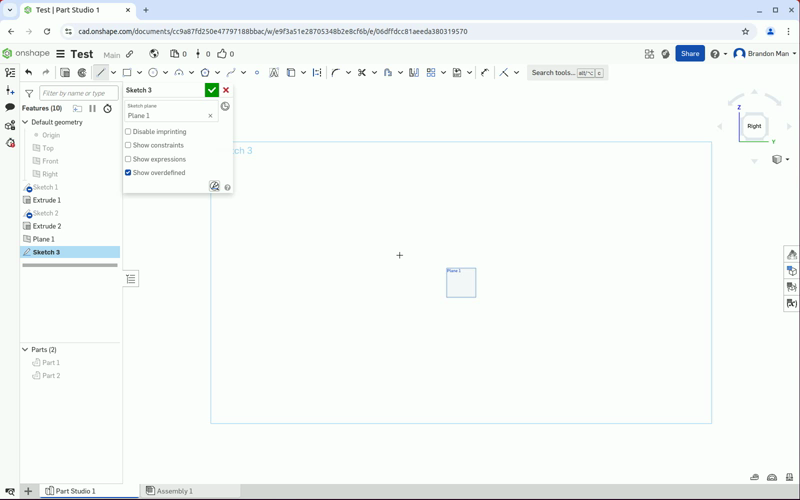
click(399, 254)
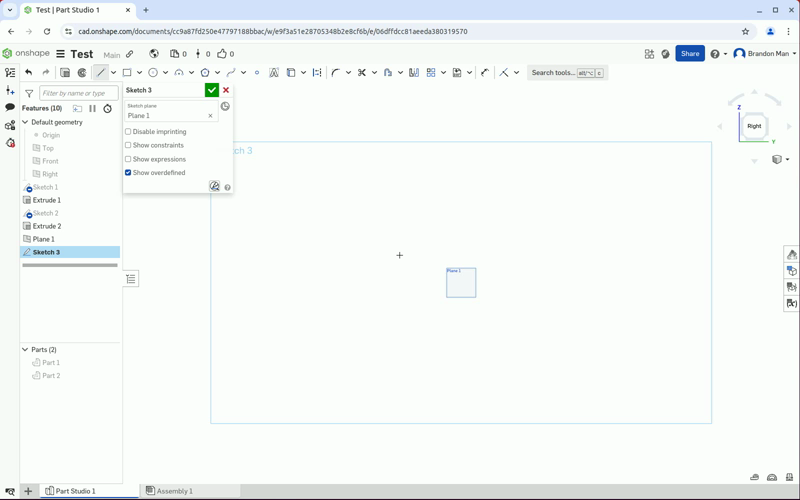
key_up(shift)
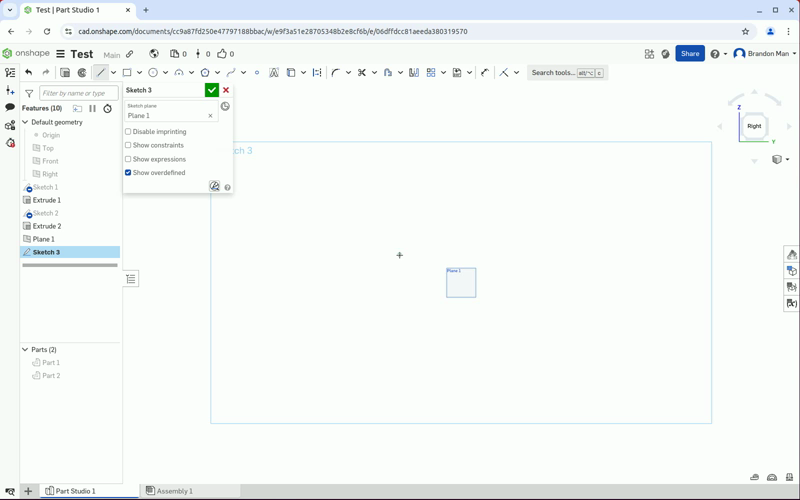
key_down(shift)
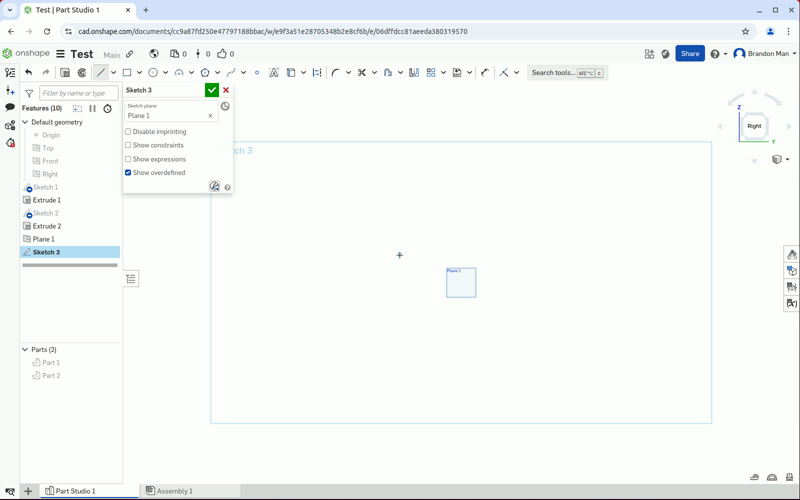
mouse_move(429, 254)
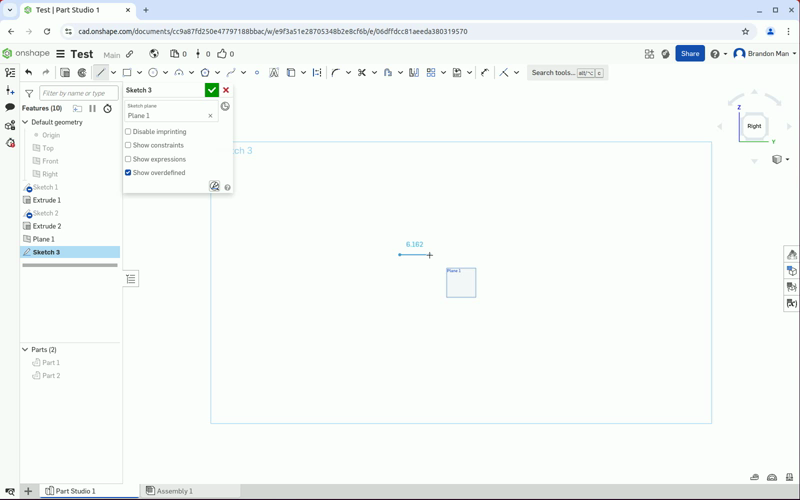
mouse_move(441, 254)
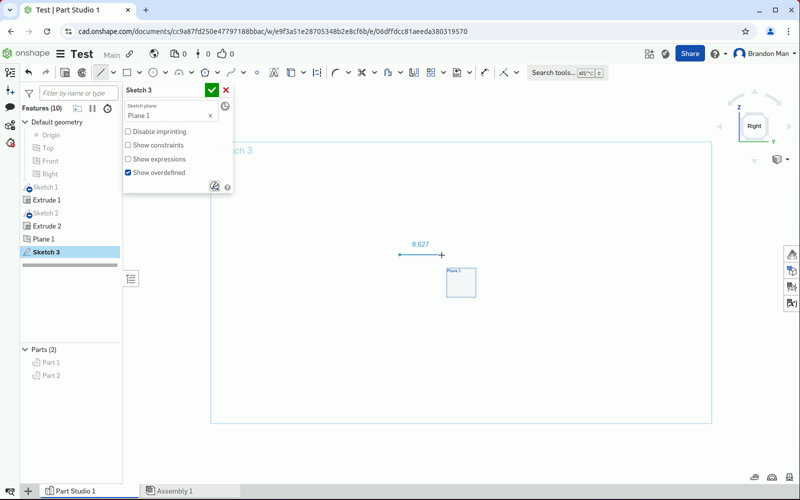
click(441, 254)
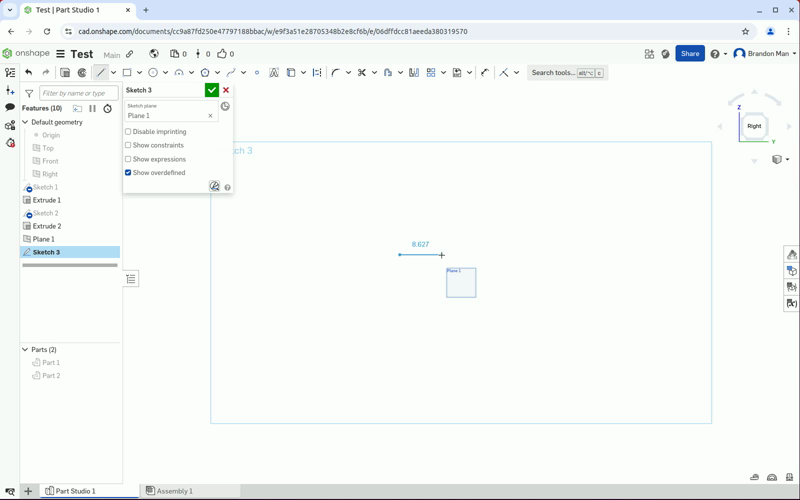
key_up(shift)
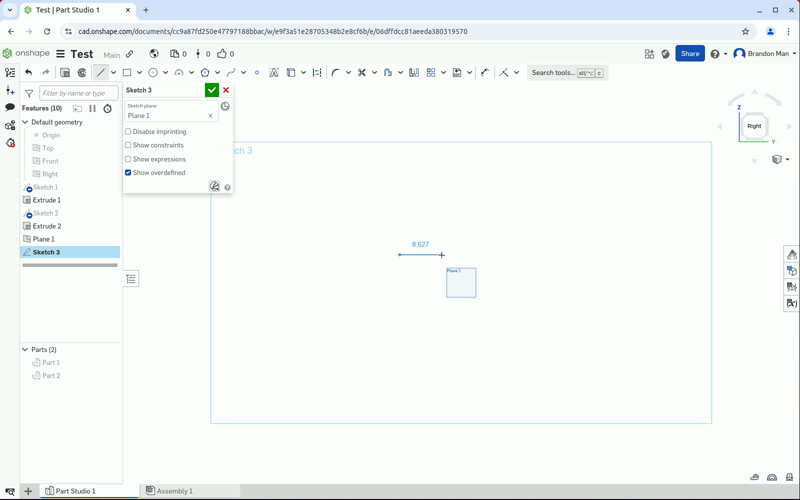
key_down(shift)
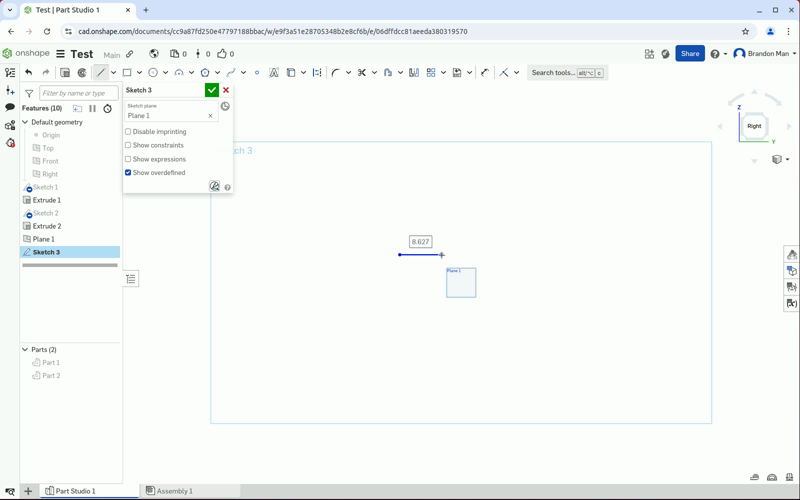
mouse_move(471, 254)
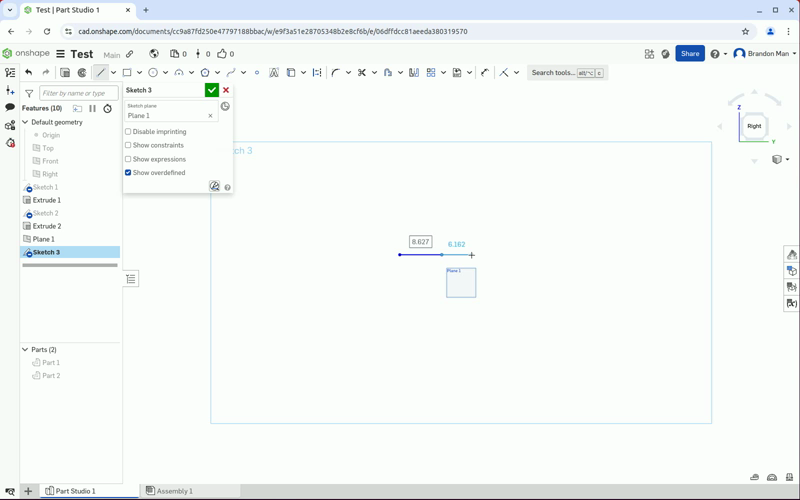
mouse_move(441, 242)
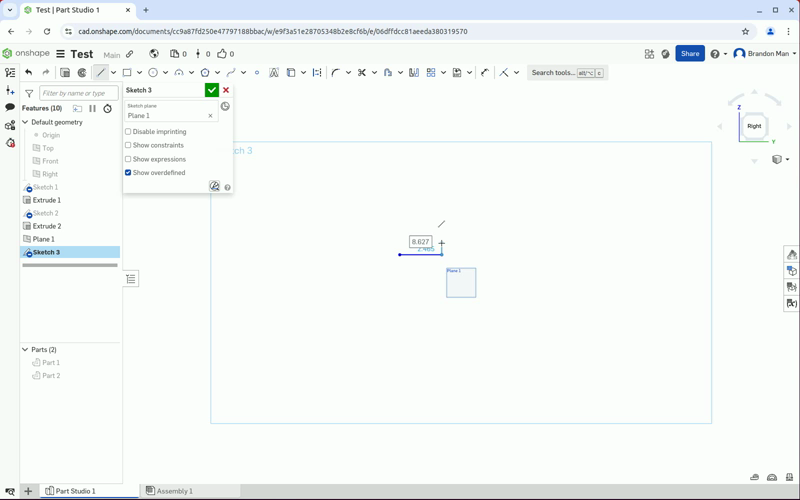
click(441, 242)
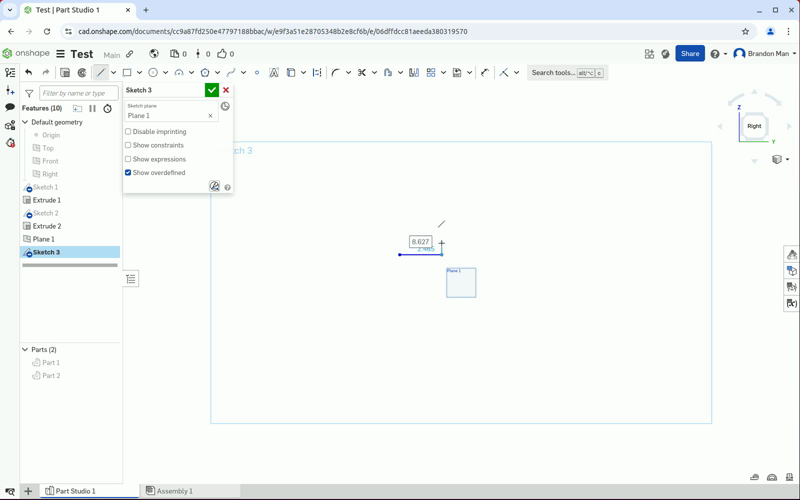
key_up(shift)
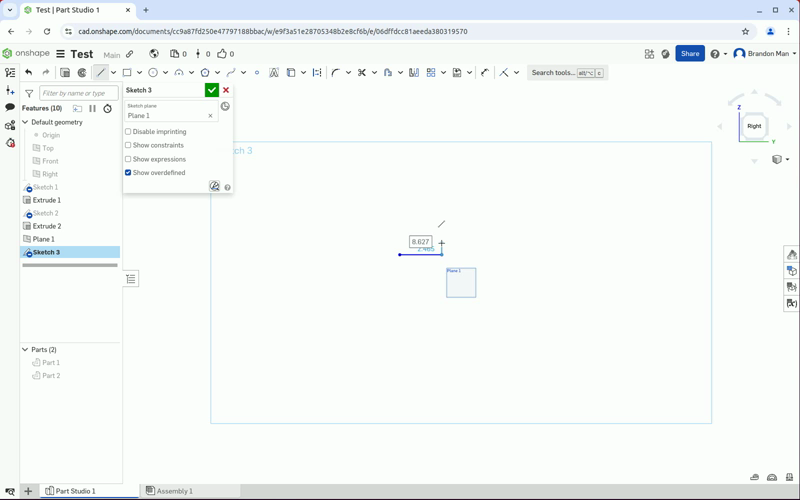
key_down(shift)
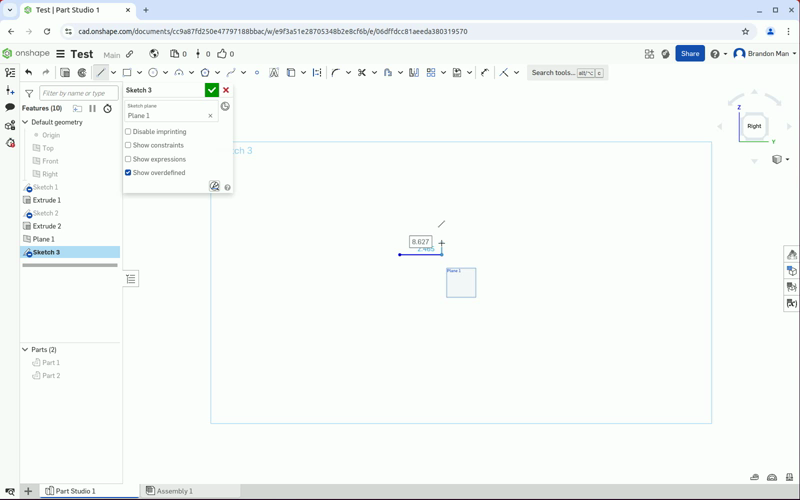
mouse_move(471, 242)
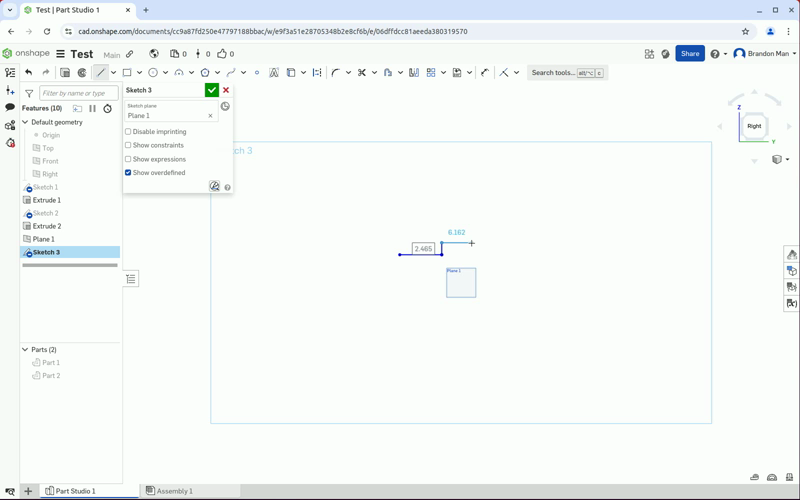
mouse_move(399, 242)
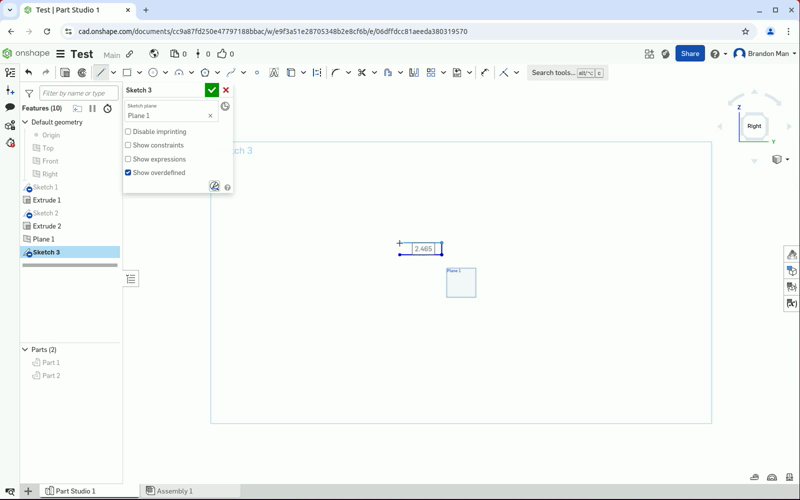
click(399, 242)
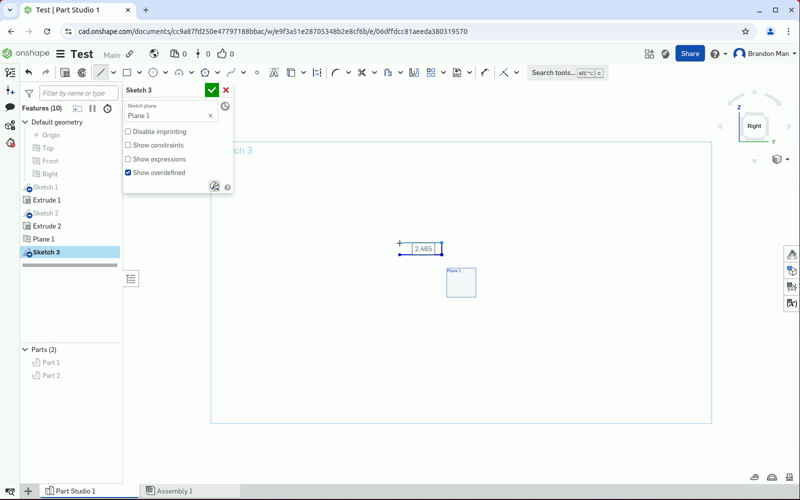
key_up(shift)
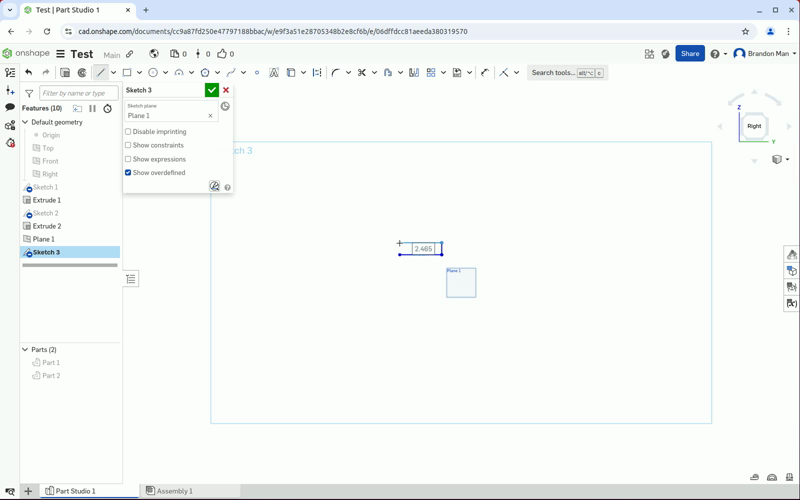
mouse_move(429, 242)
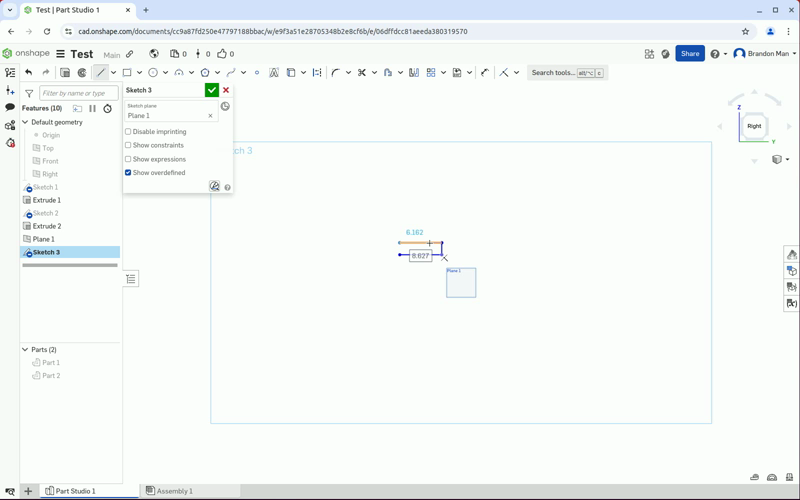
key_down(shift)
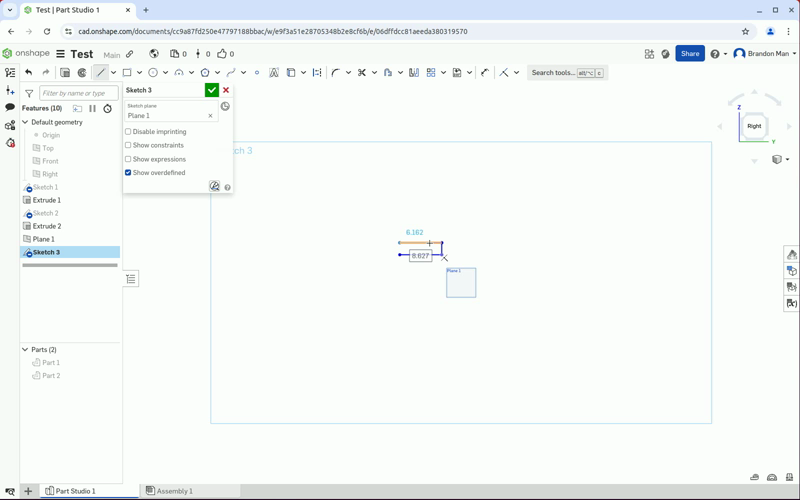
mouse_move(399, 254)
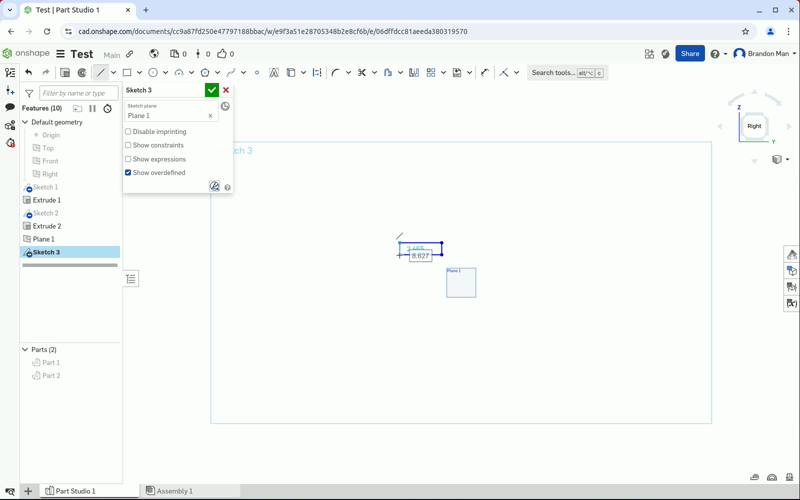
key_up(shift)
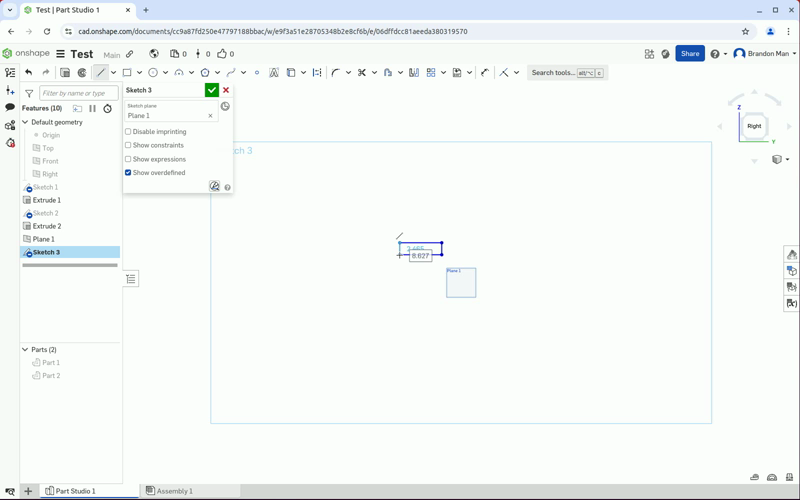
click(399, 254)
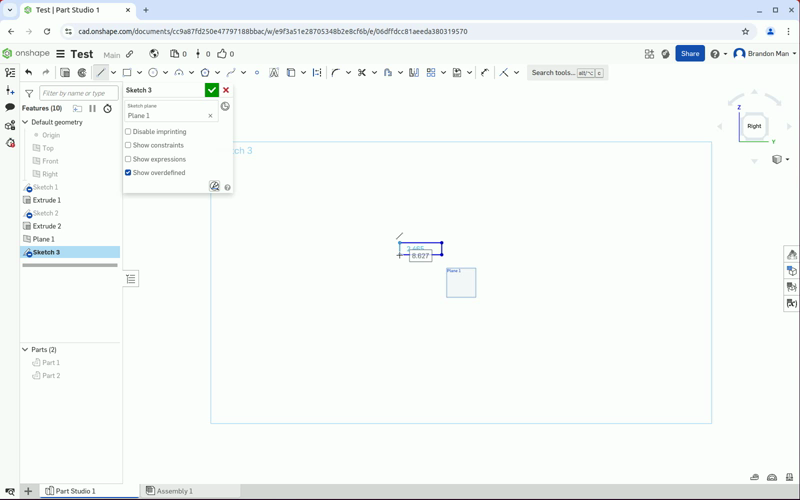
key(esc)
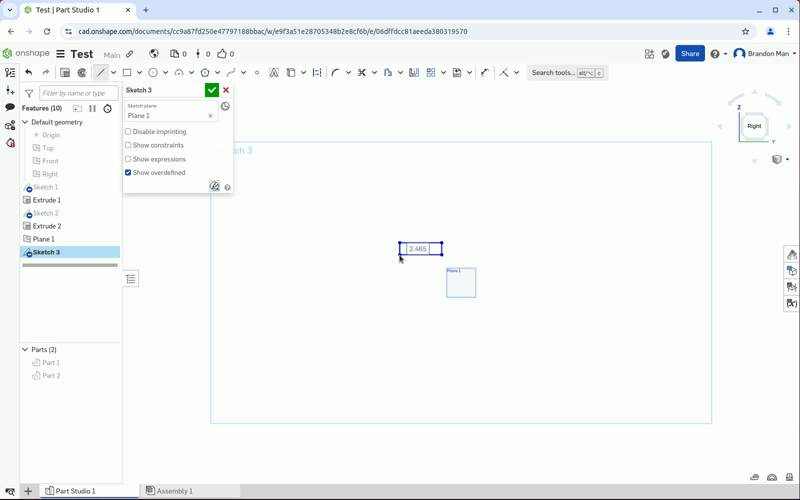
mouse_move(416, 248)
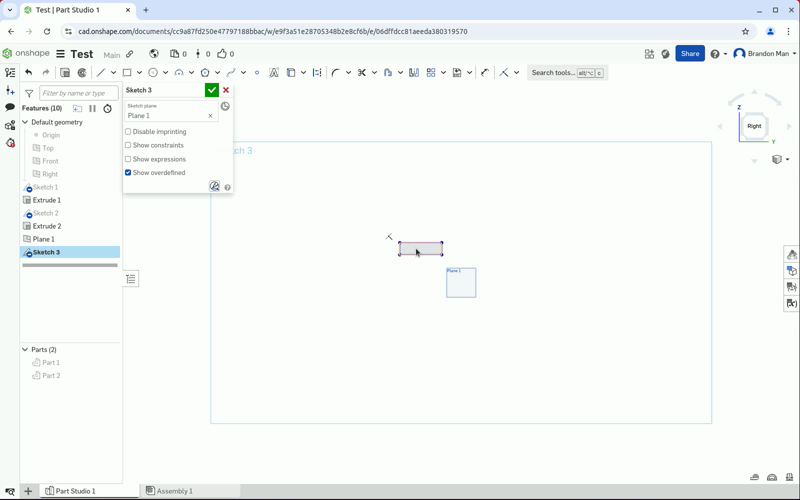
scroll(6)
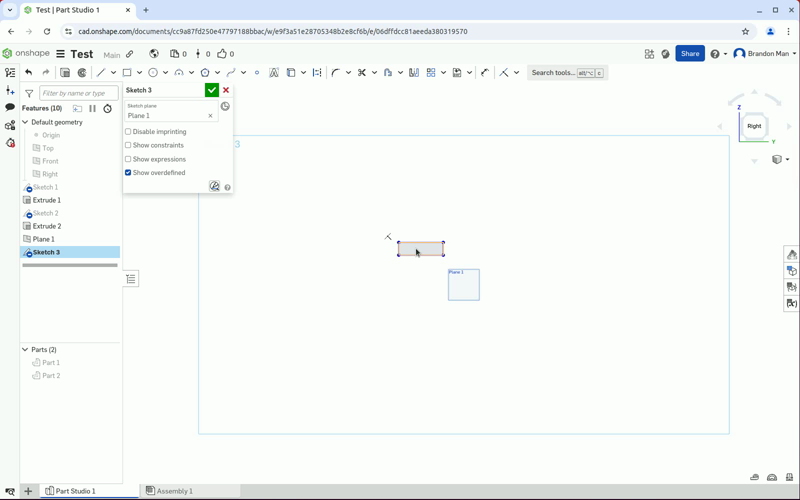
scroll(6)
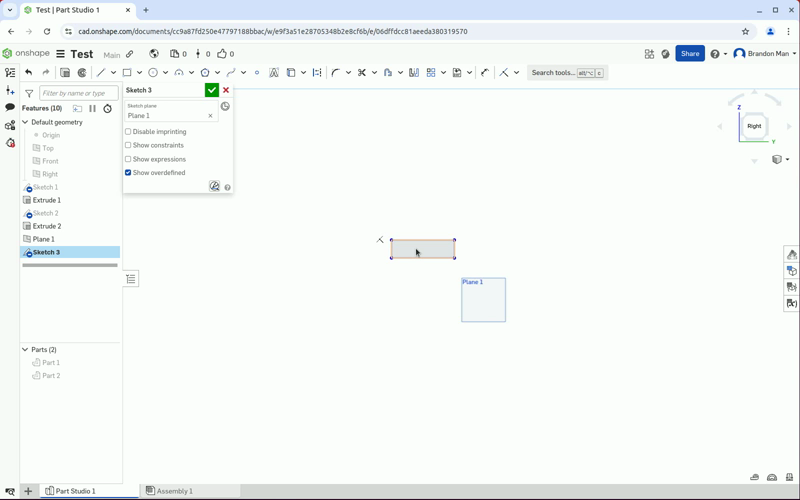
scroll(6)
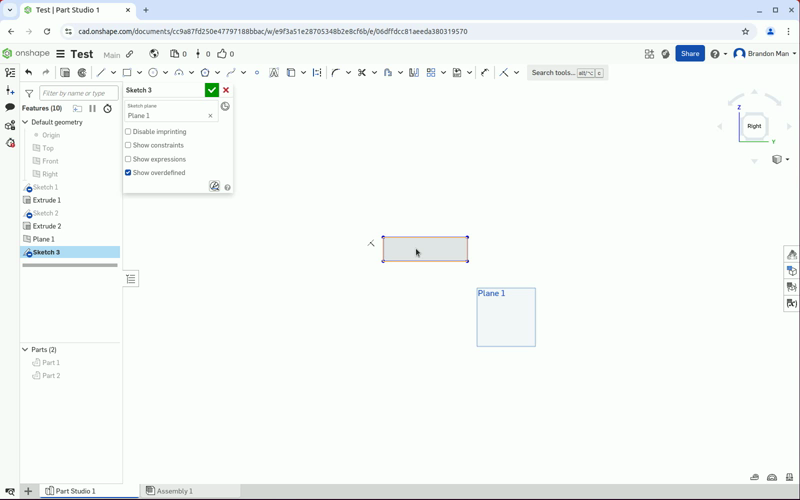
scroll(6)
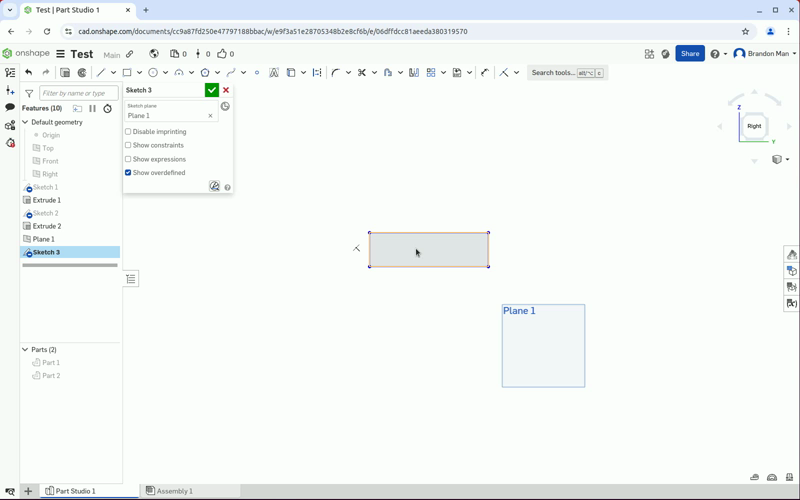
scroll(6)
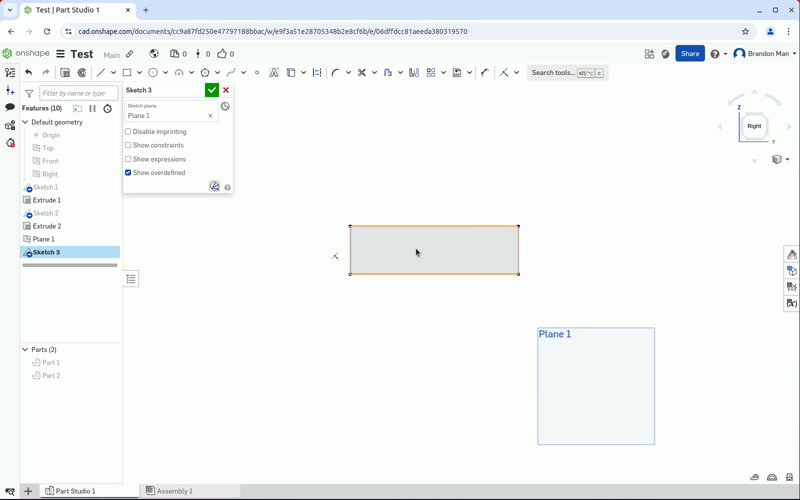
scroll(6)
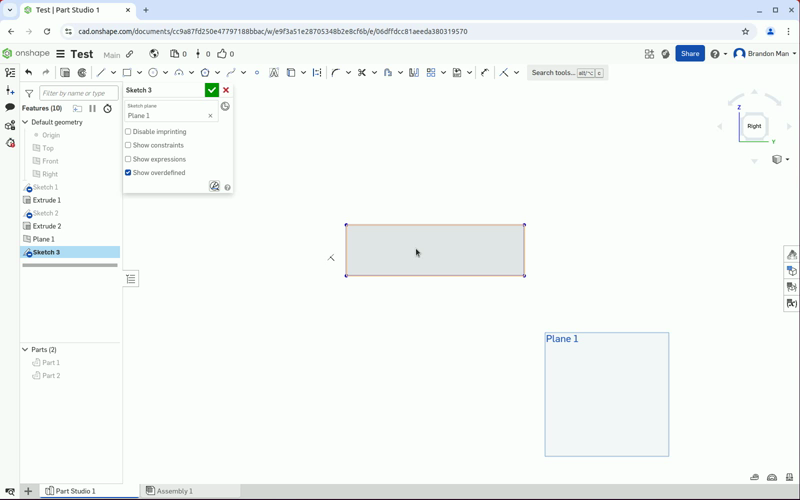
scroll(6)
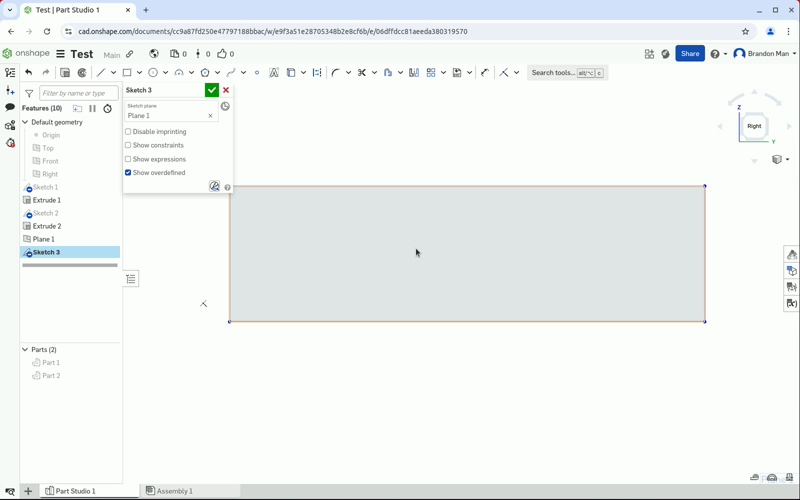
click(416, 248)
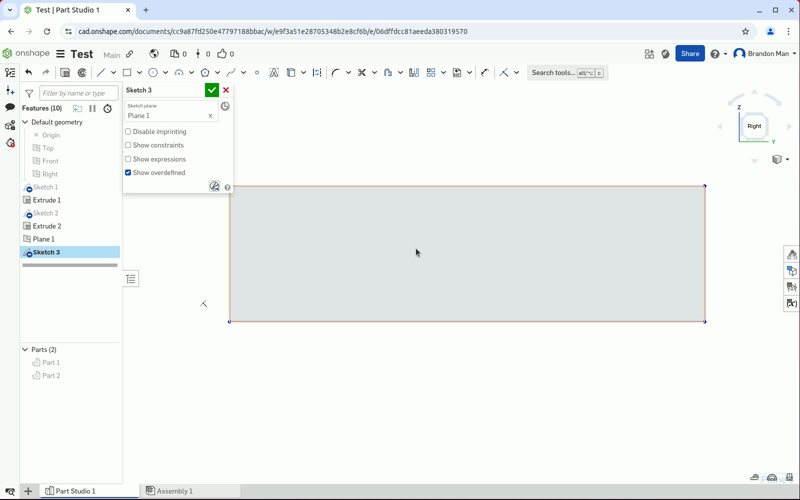
scroll(-6)
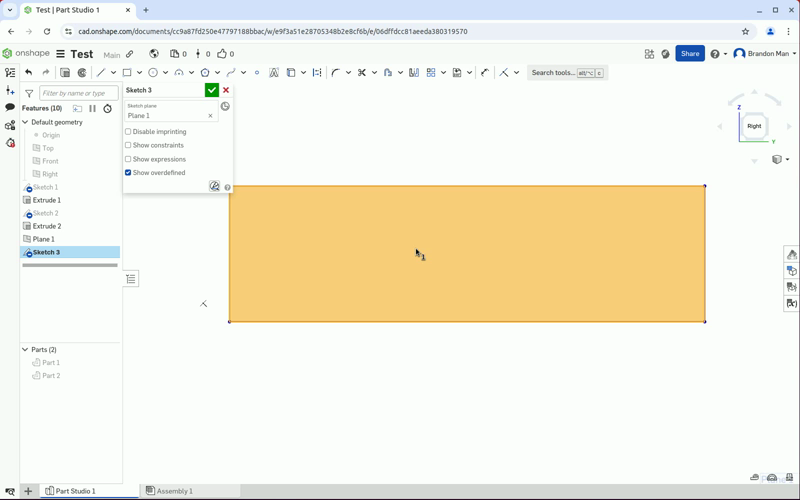
scroll(-6)
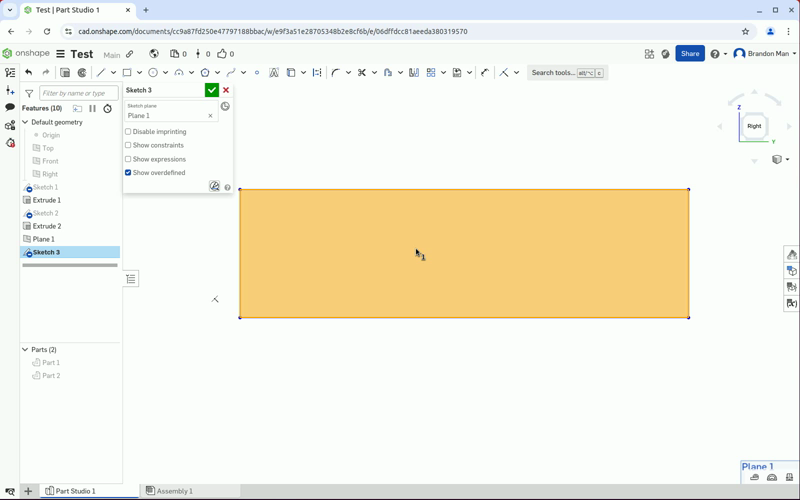
scroll(-6)
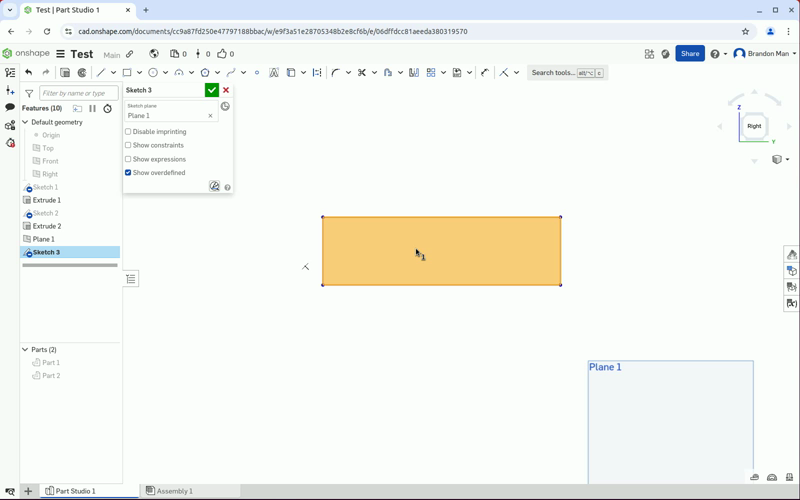
scroll(-6)
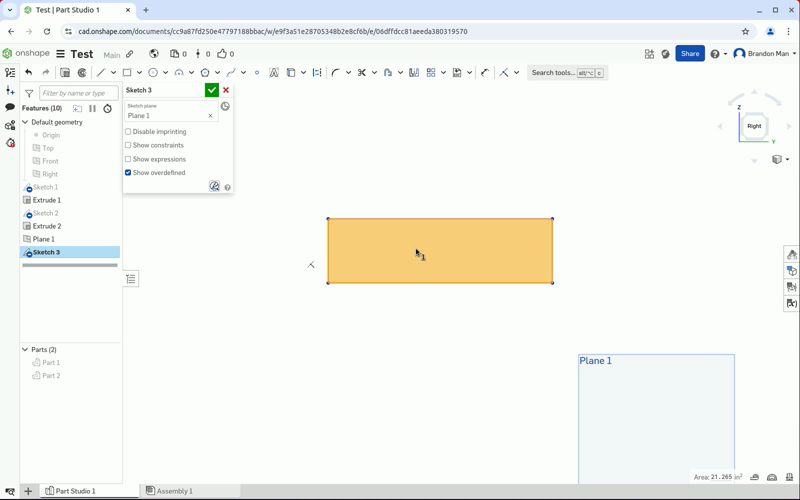
scroll(-6)
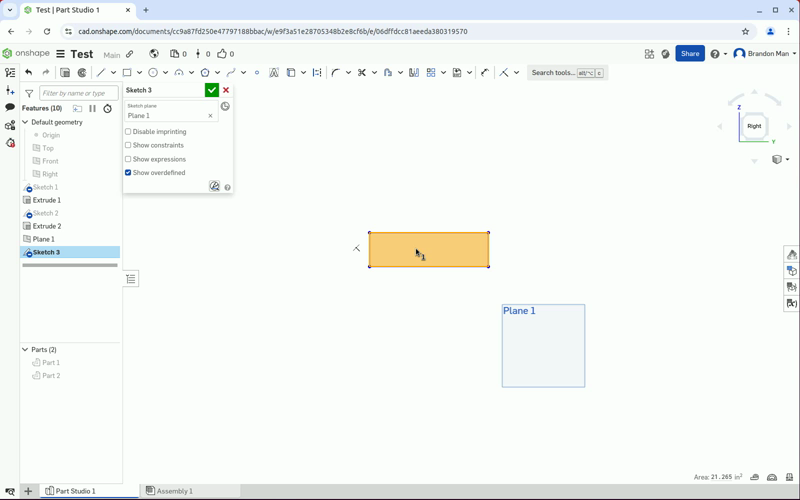
scroll(-6)
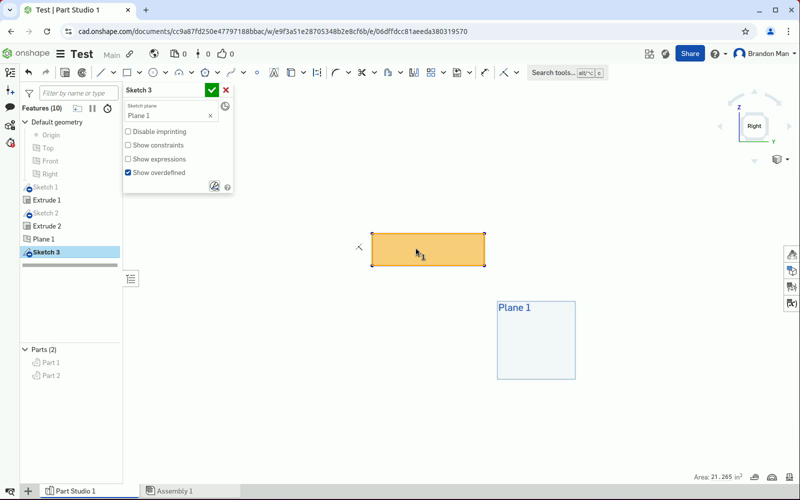
scroll(-6)
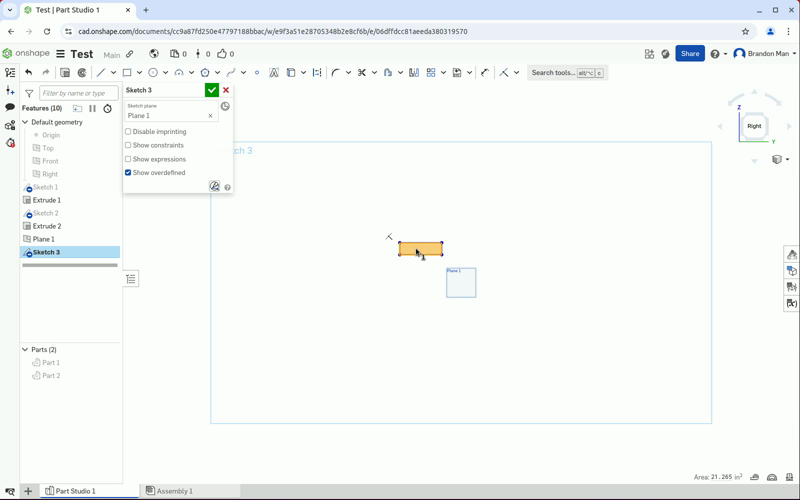
mouse_move(73, 352)
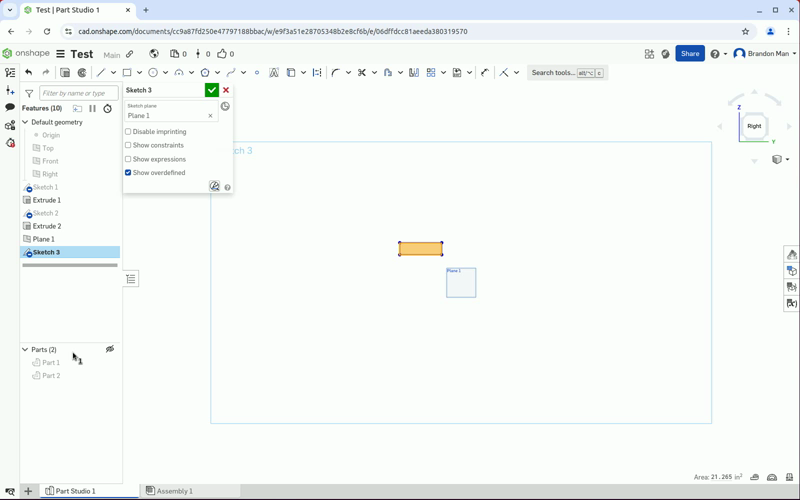
key(shift+y)
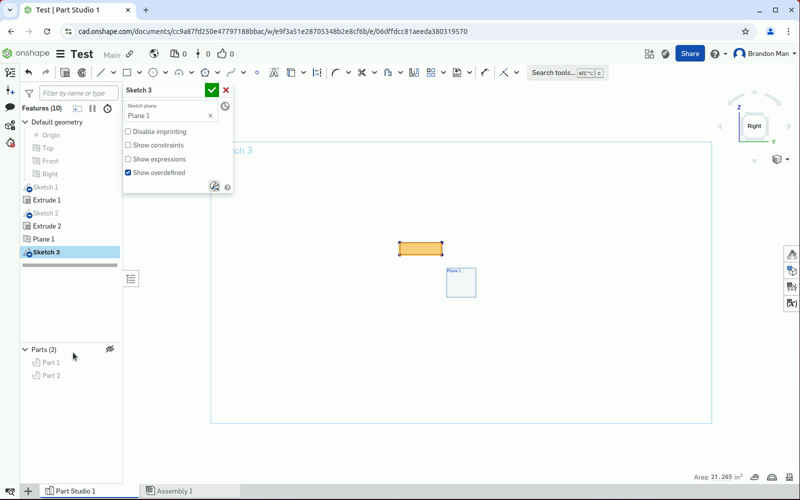
key(shift+e)
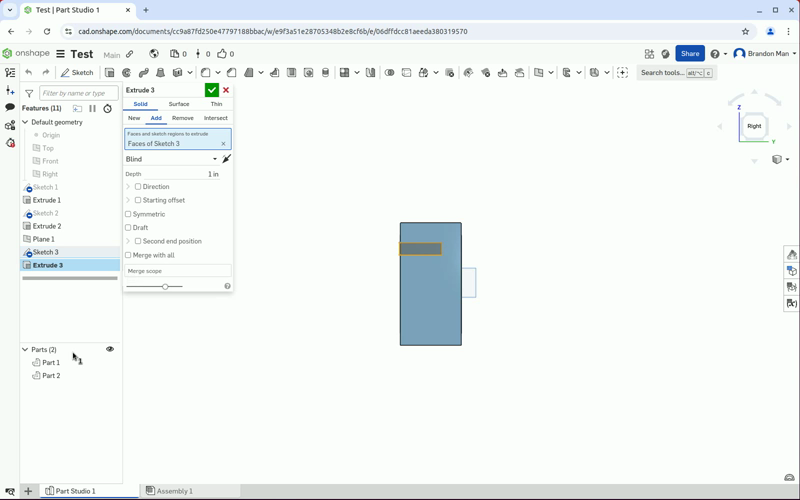
mouse_move(143, 106)
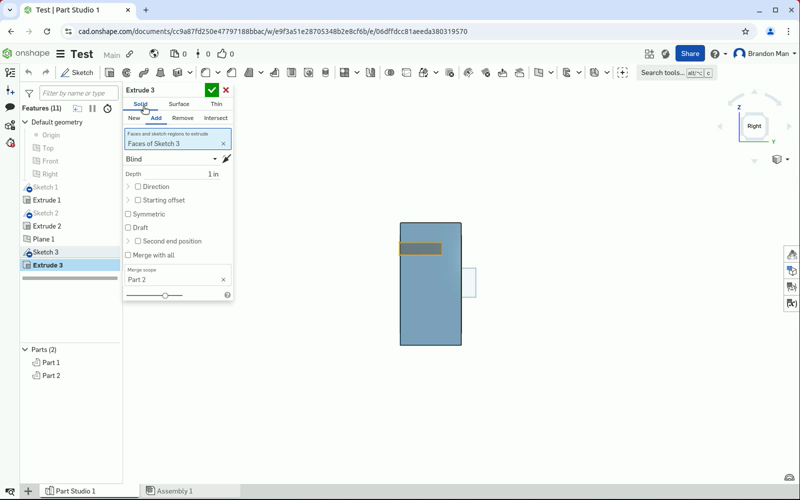
click(143, 106)
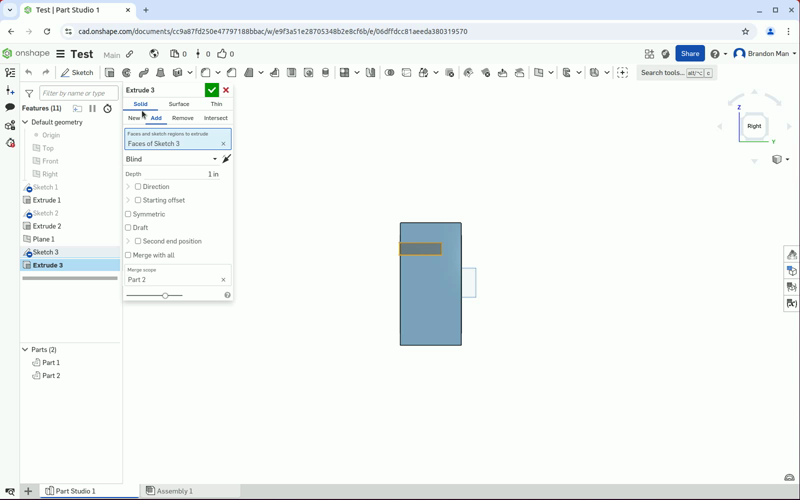
mouse_move(137, 120)
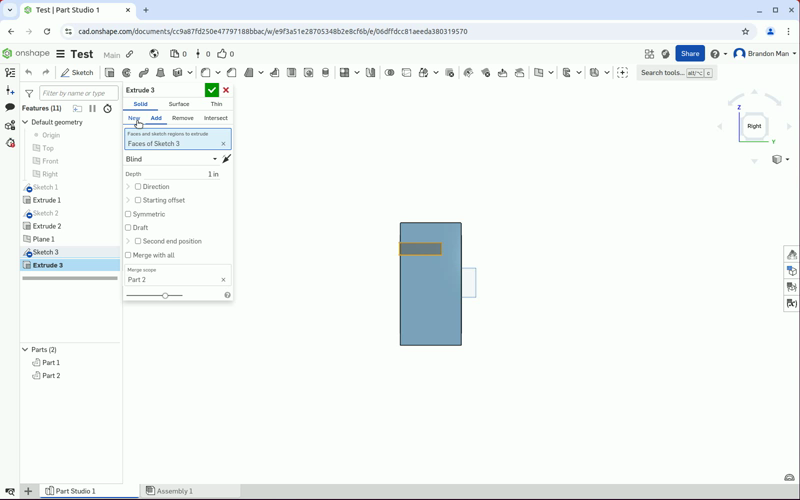
click(137, 120)
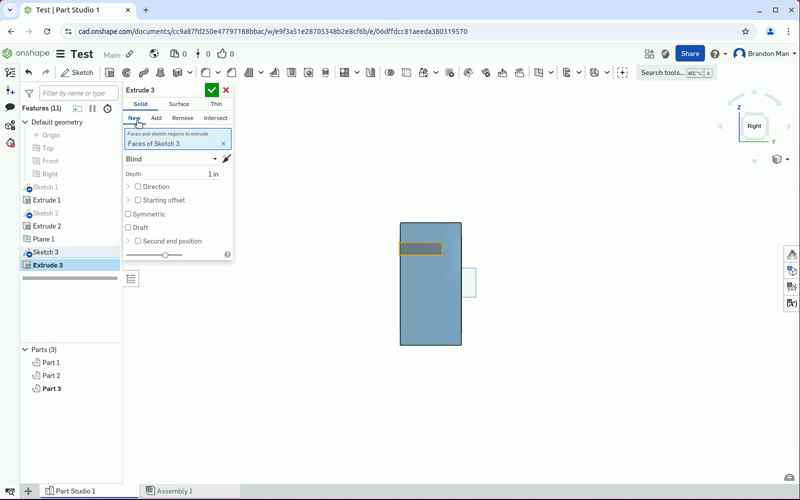
key(tab, 4)
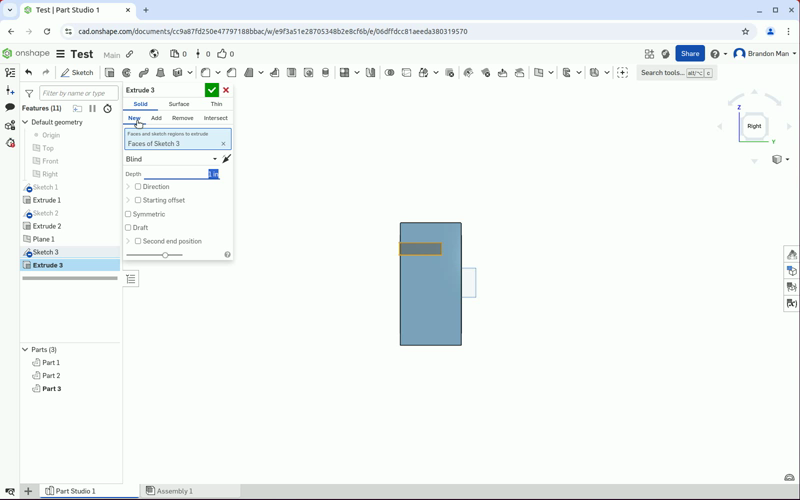
text(8.425)
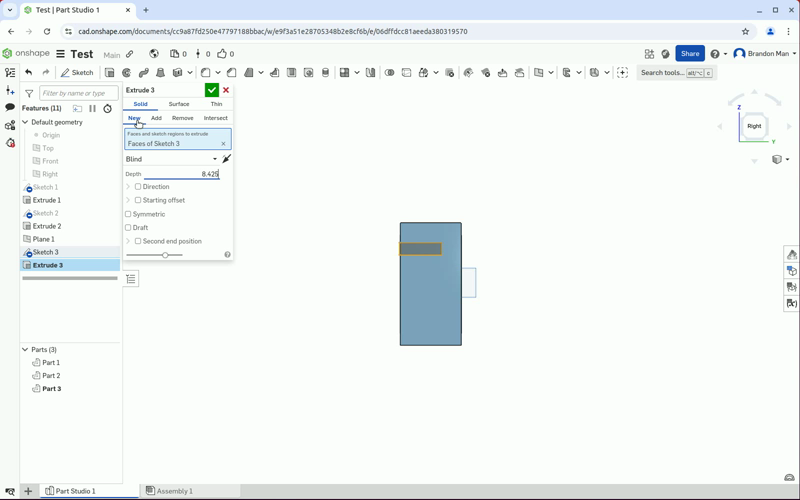
key(enter)
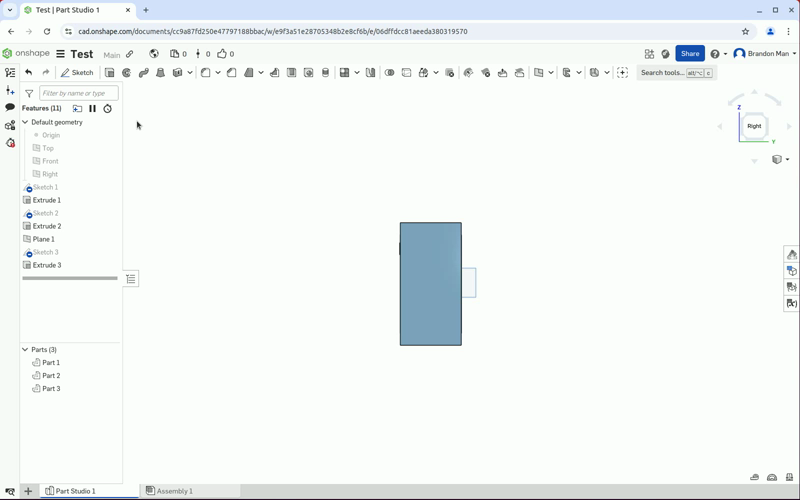
key(shift+h)
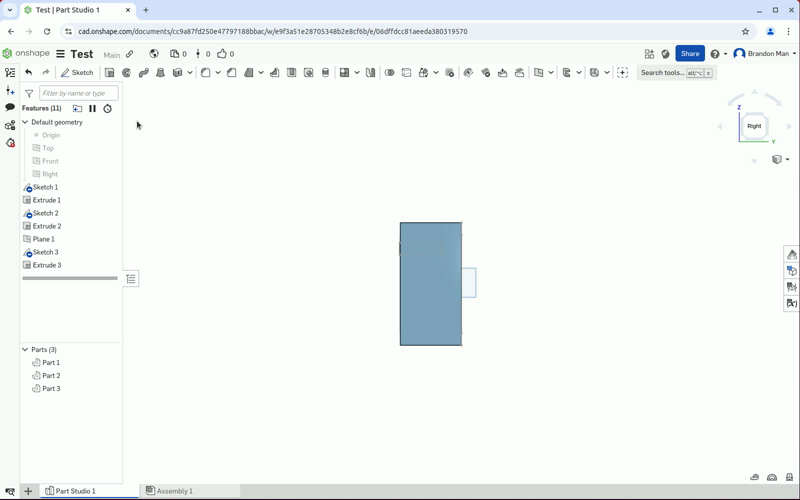
key(shift+h)
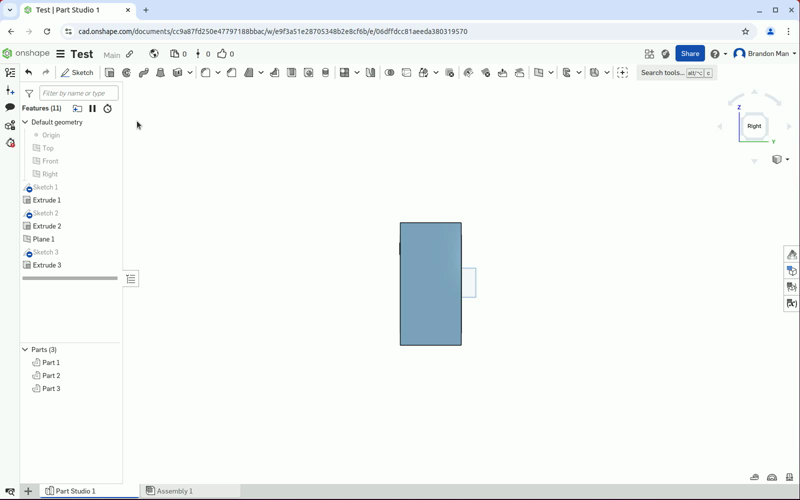
mouse_move(73, 189)
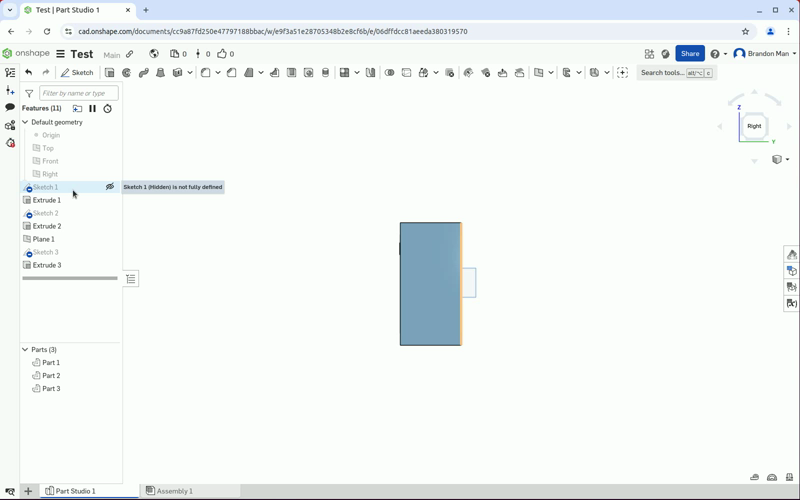
click(73, 189)
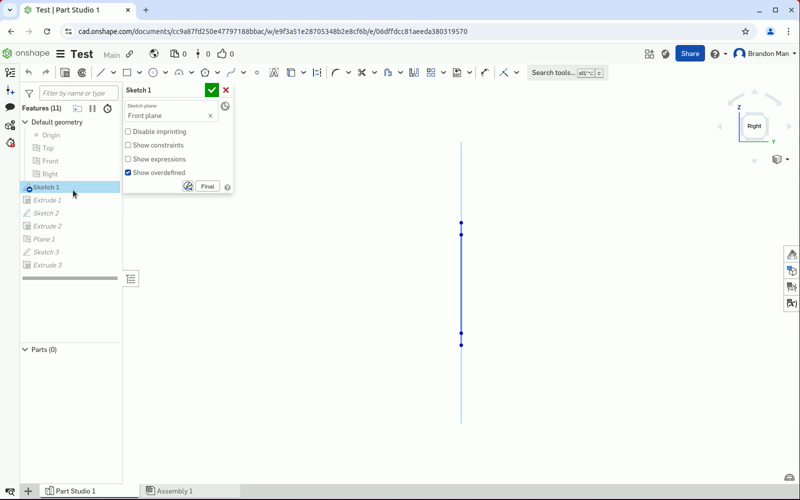
mouse_move(229, 92)
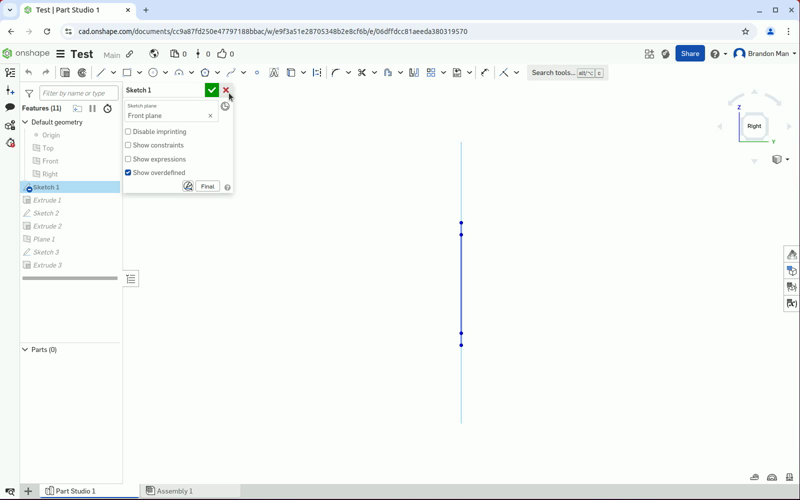
click(229, 92)
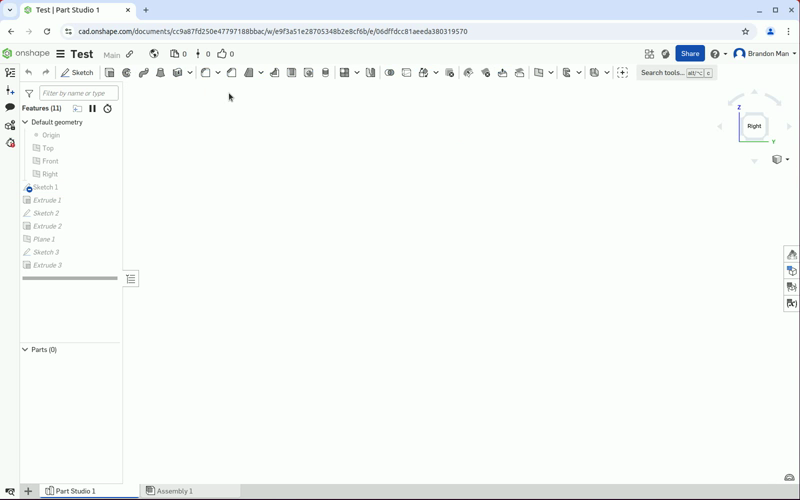
key(shift+s)
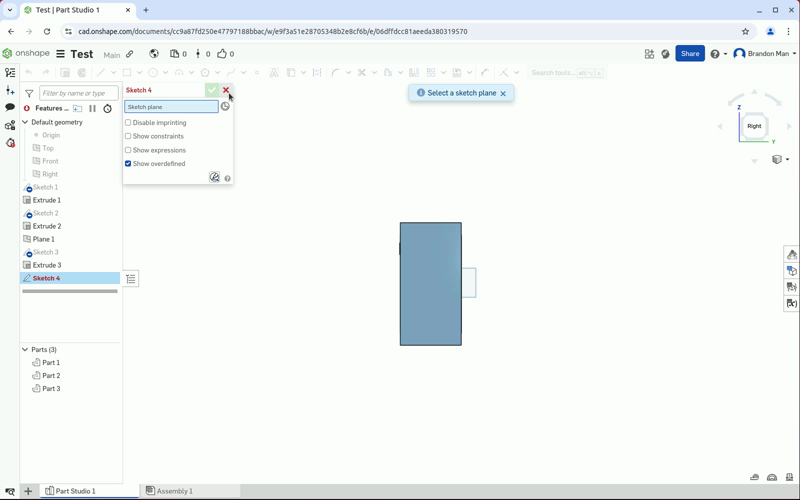
mouse_move(73, 241)
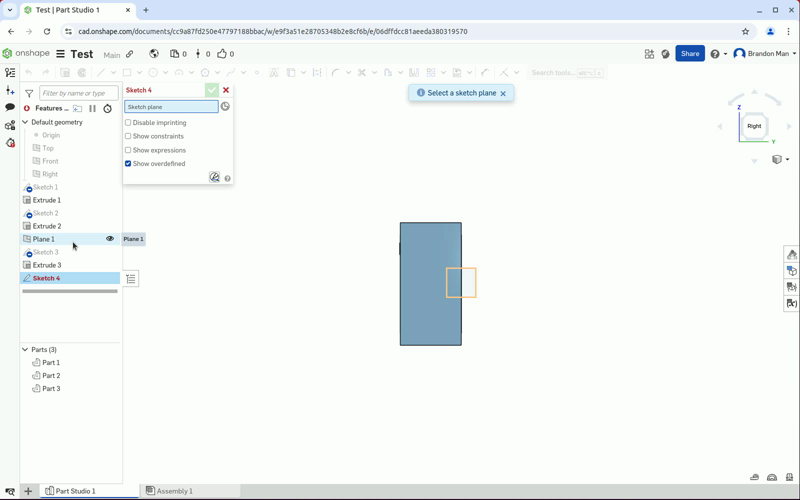
click(73, 241)
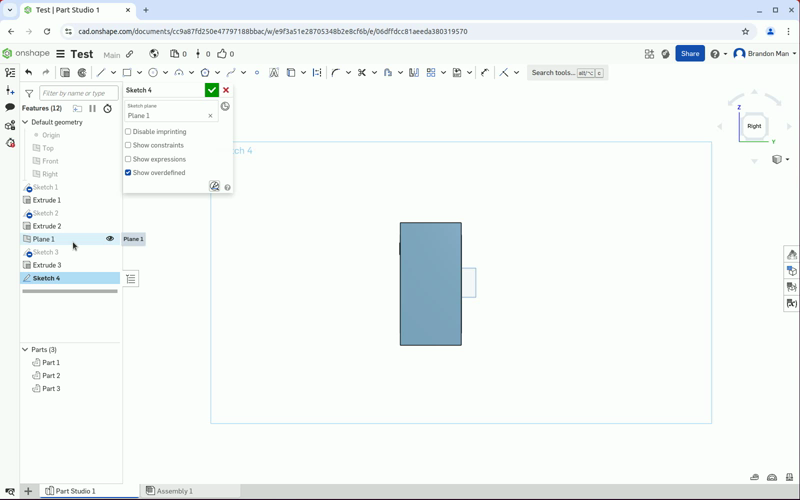
mouse_move(73, 352)
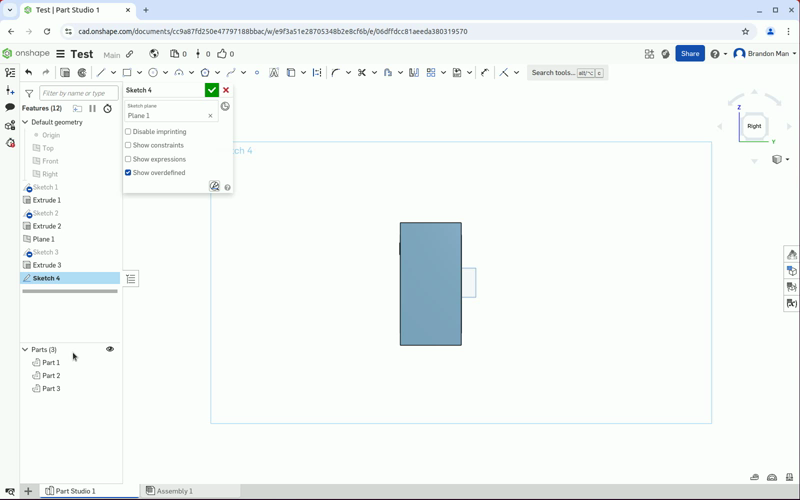
key(y)
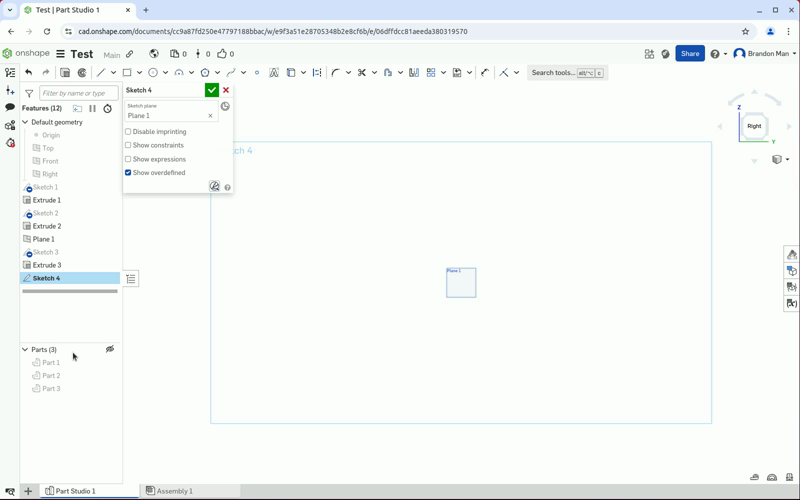
key(l)
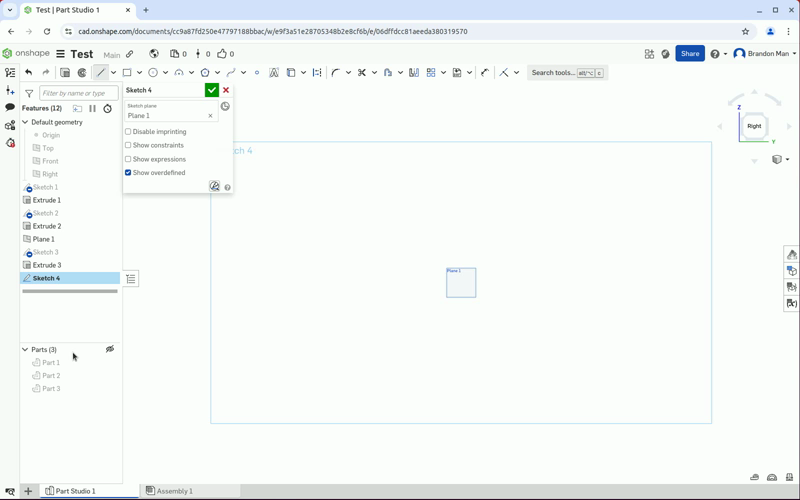
key_down(shift)
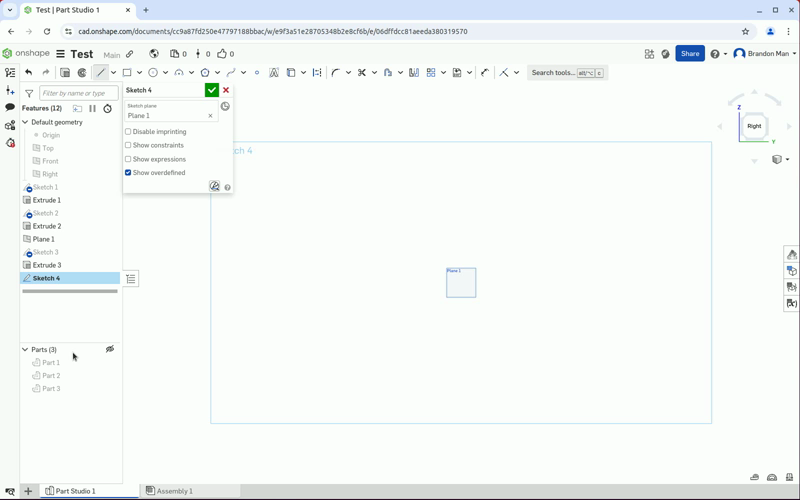
mouse_move(399, 275)
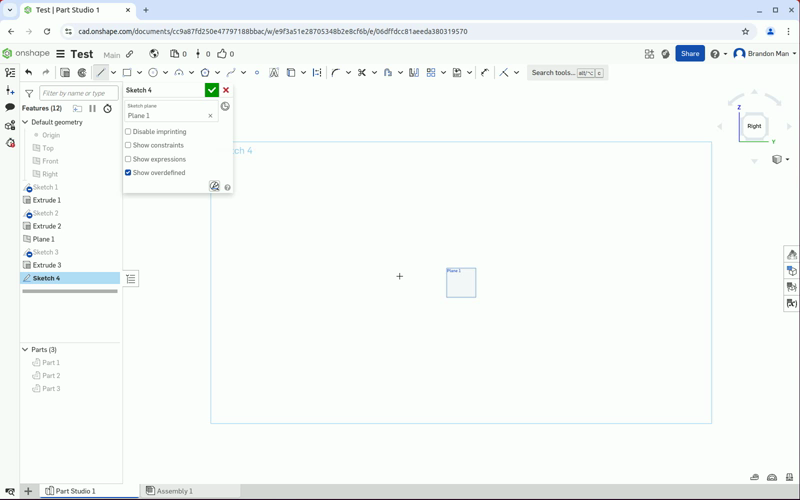
click(399, 275)
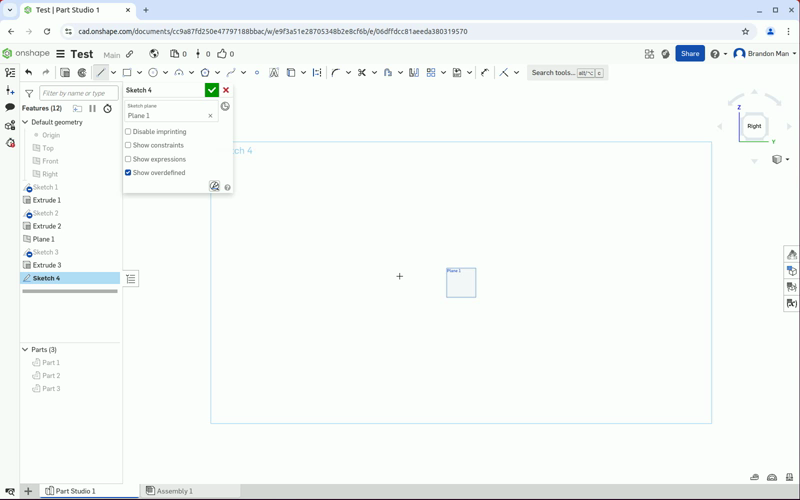
key_up(shift)
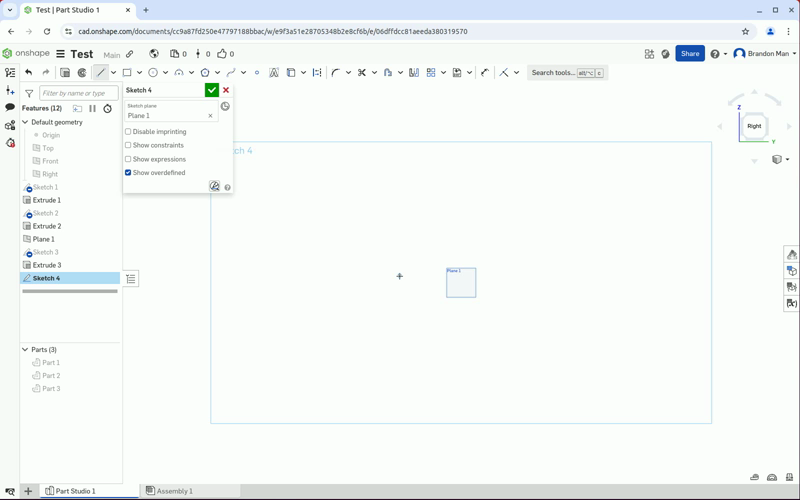
key_down(shift)
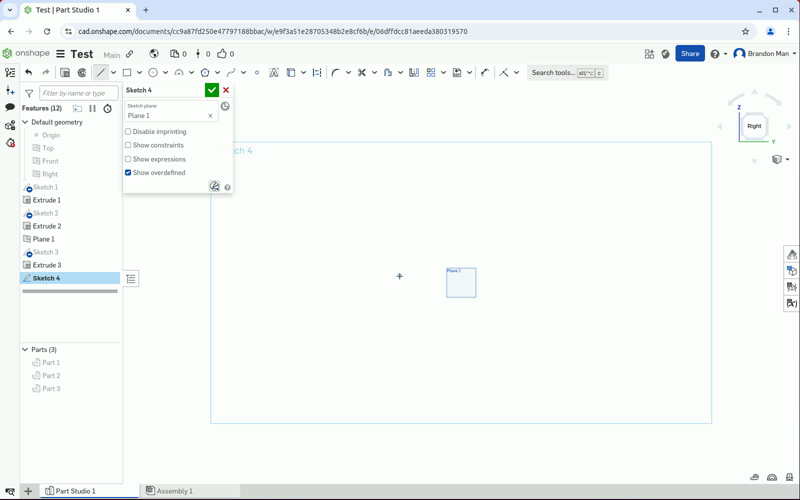
mouse_move(429, 275)
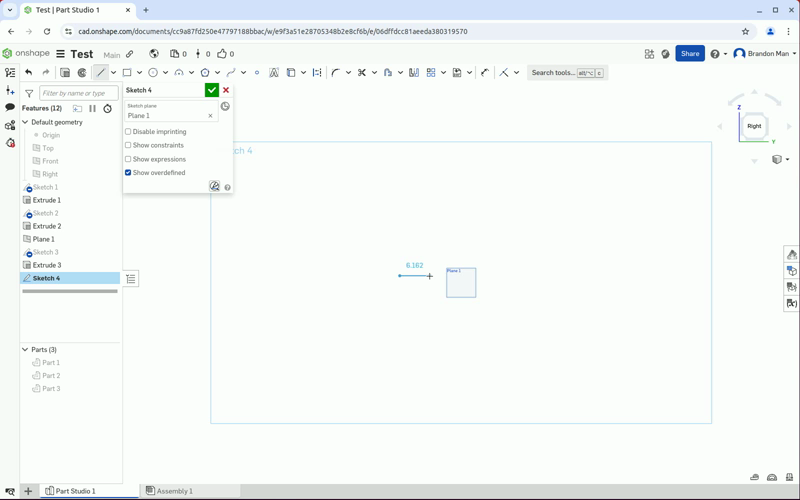
mouse_move(441, 275)
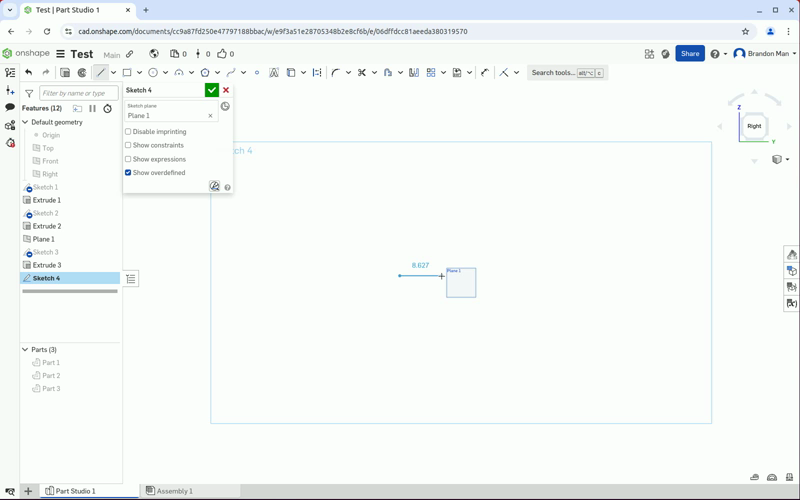
click(441, 275)
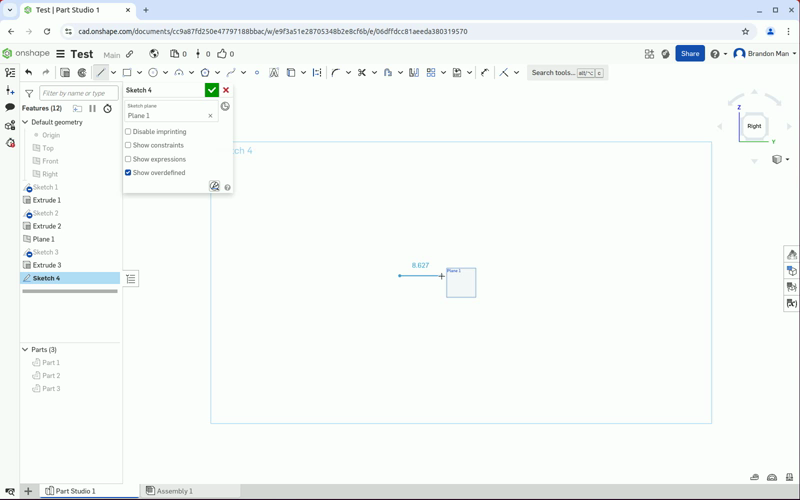
key_up(shift)
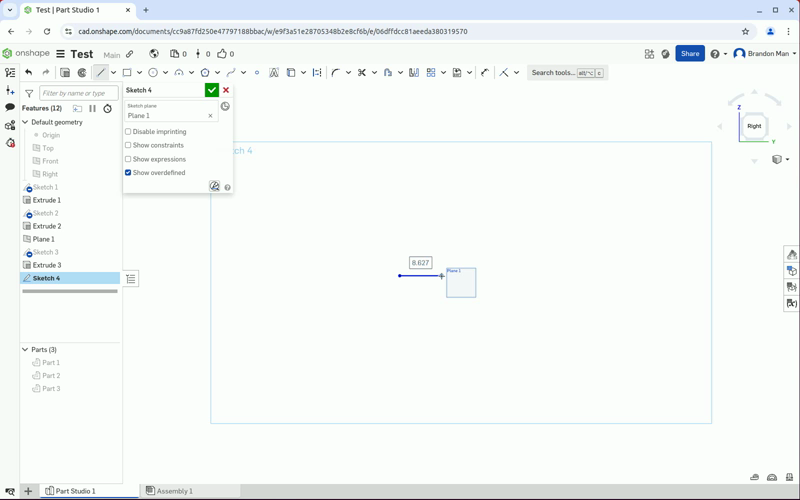
key_down(shift)
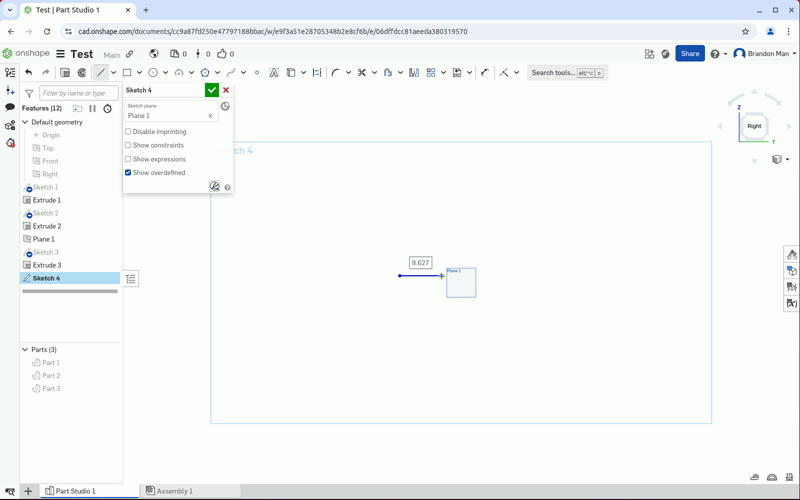
mouse_move(471, 275)
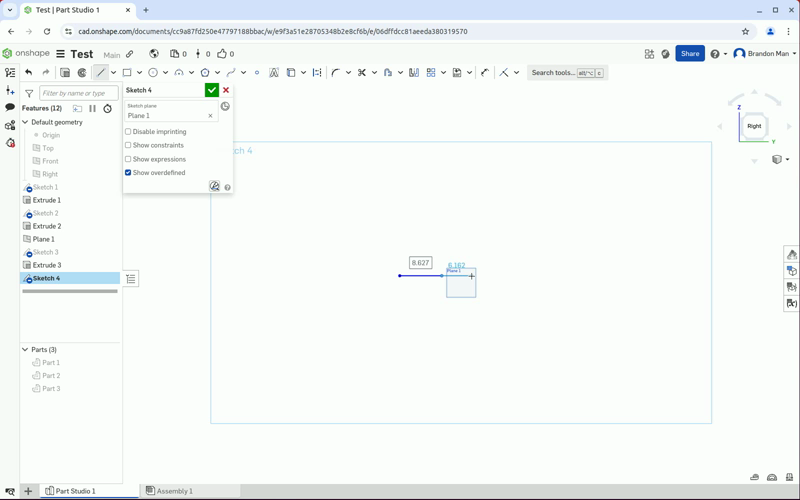
mouse_move(441, 264)
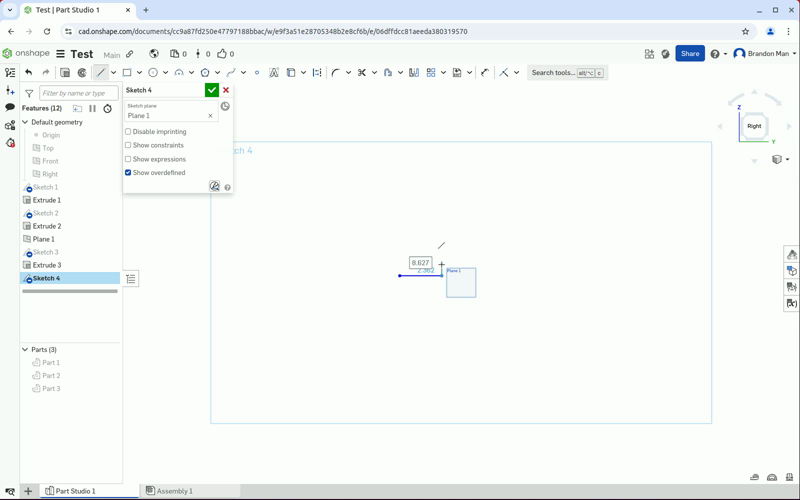
click(441, 264)
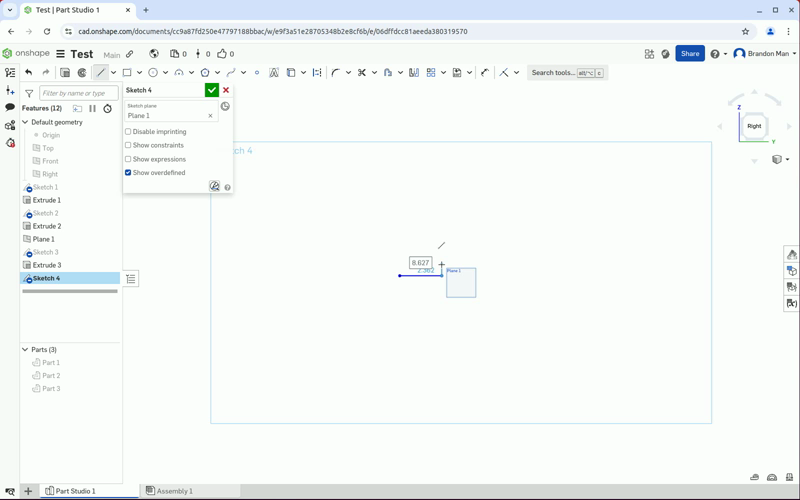
key_up(shift)
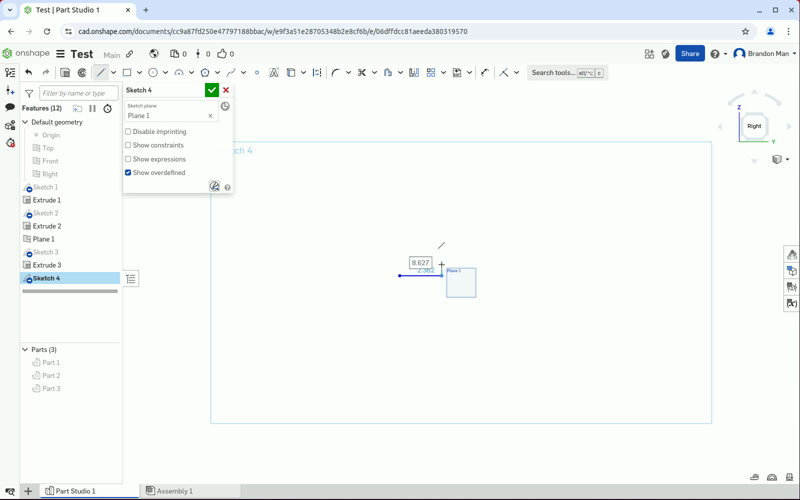
key_down(shift)
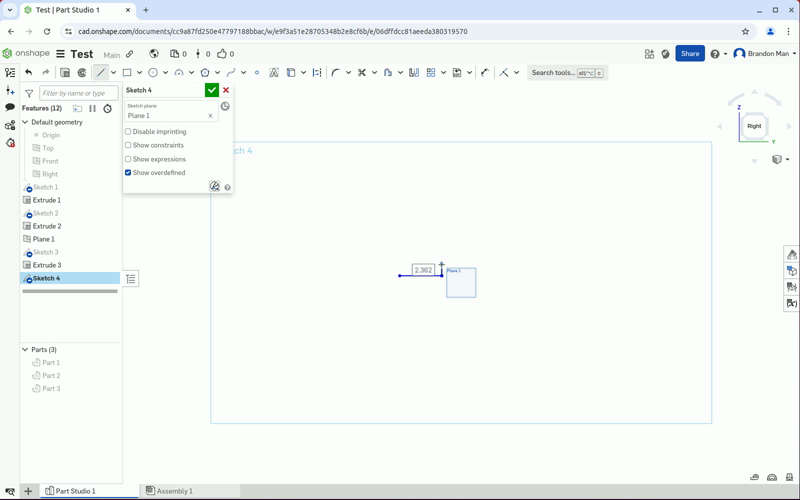
mouse_move(471, 264)
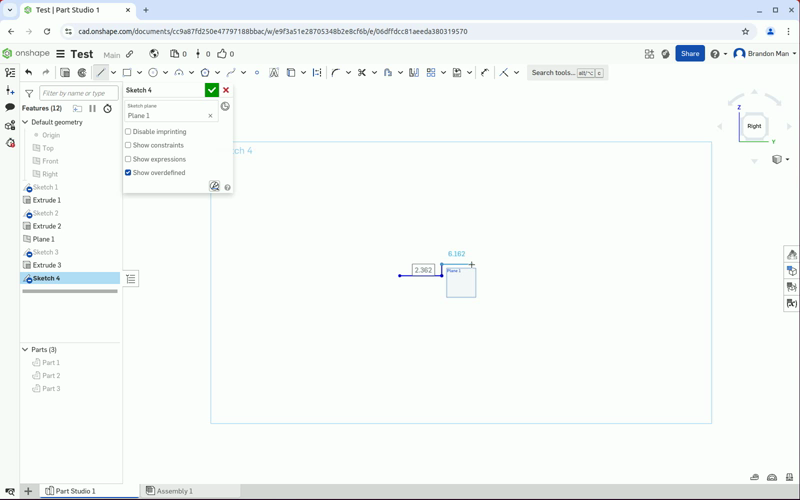
mouse_move(399, 264)
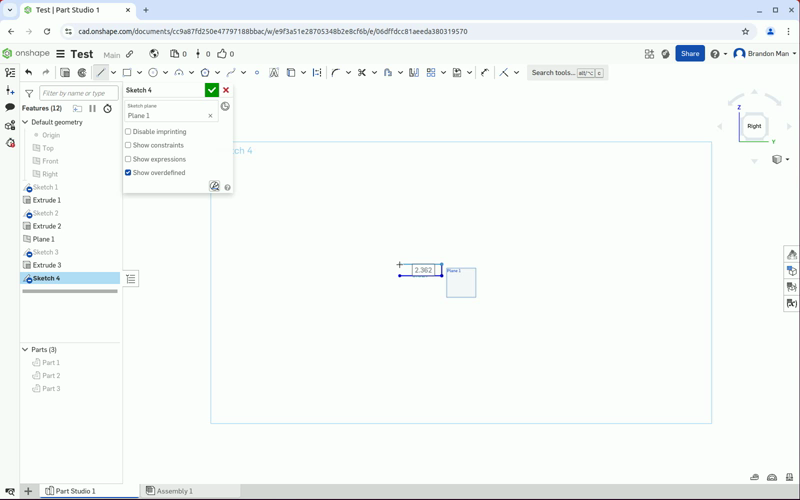
click(399, 264)
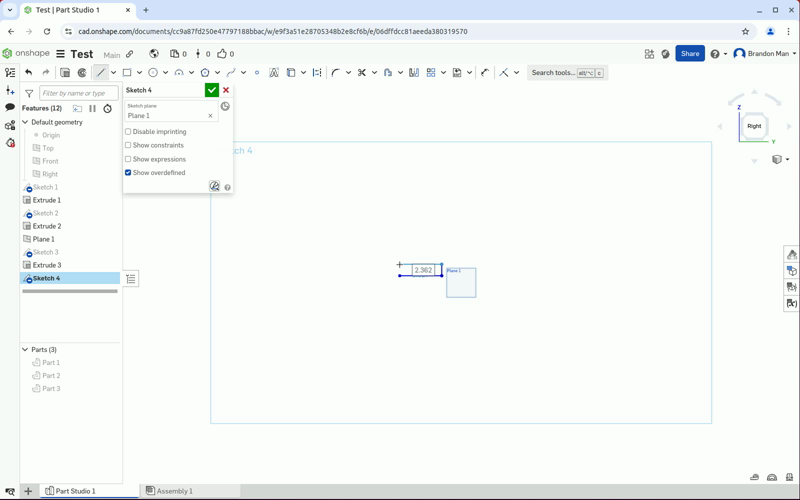
key_up(shift)
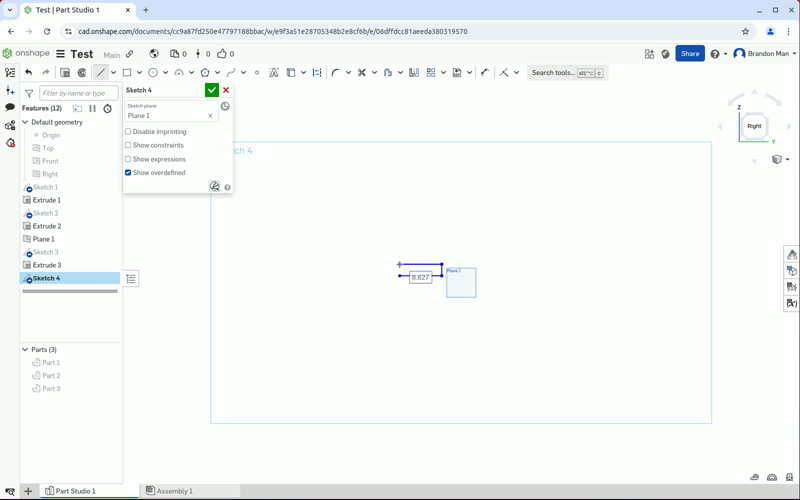
mouse_move(429, 264)
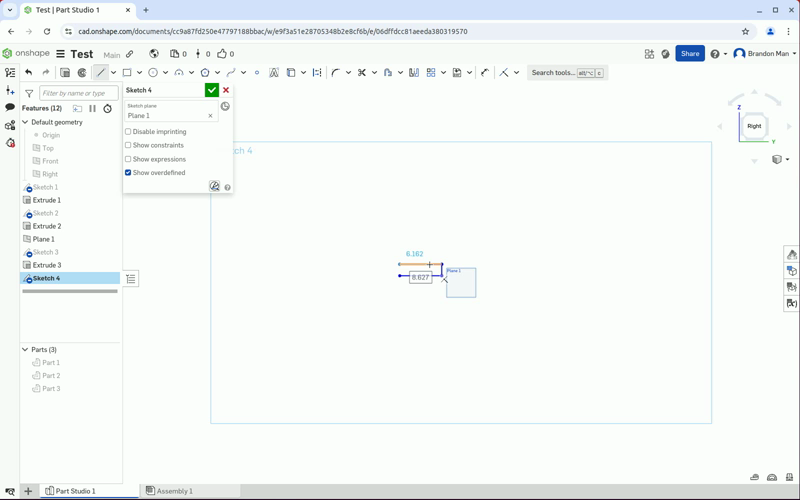
key_down(shift)
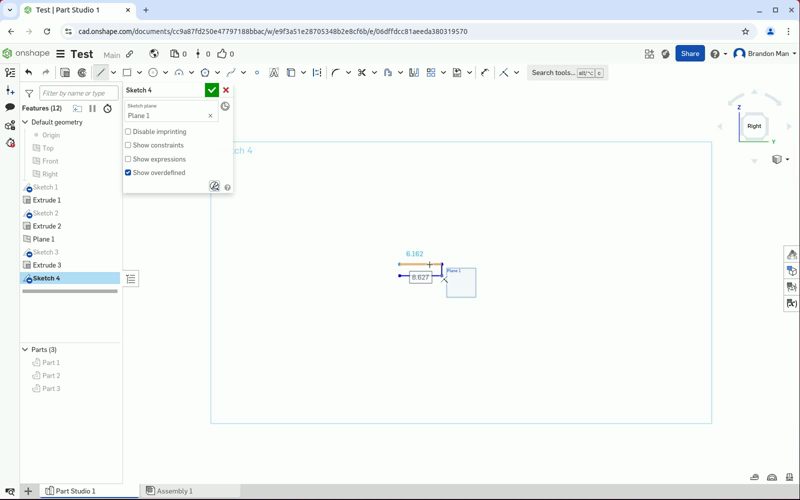
mouse_move(399, 275)
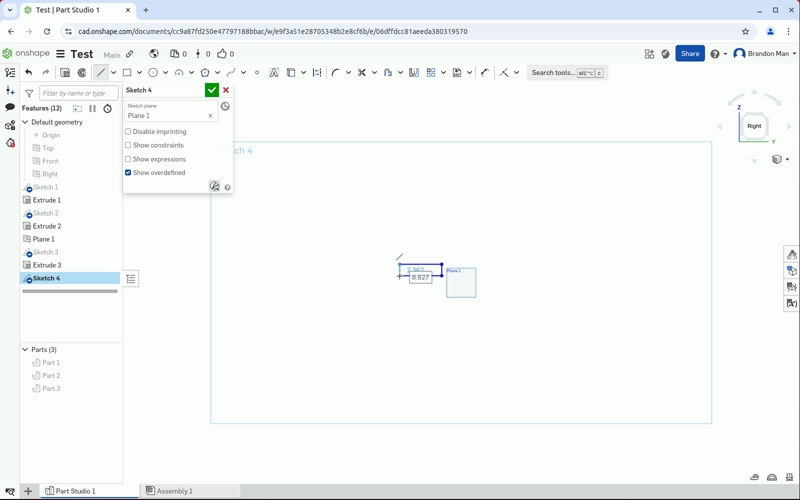
key_up(shift)
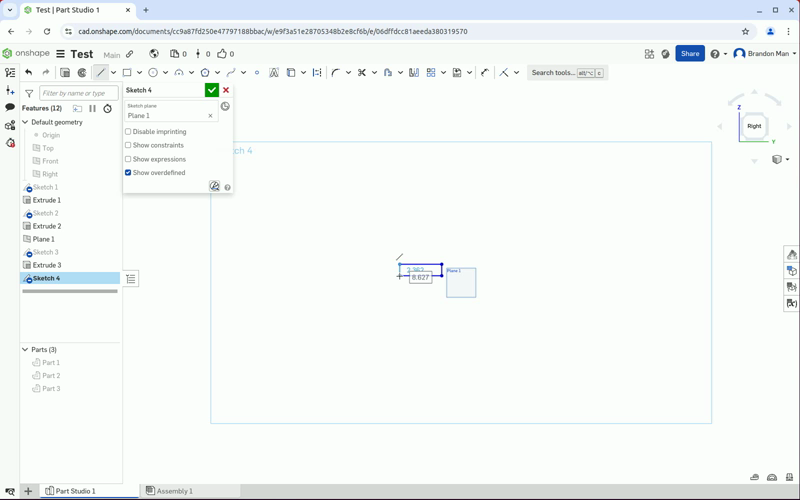
click(399, 275)
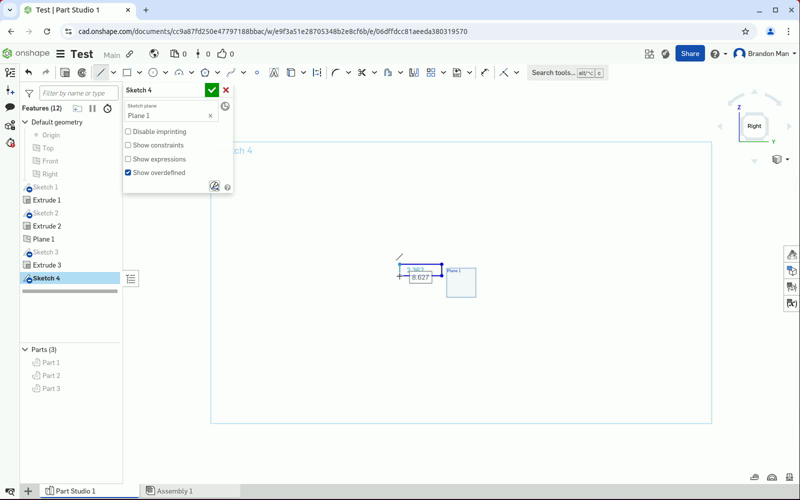
key(esc)
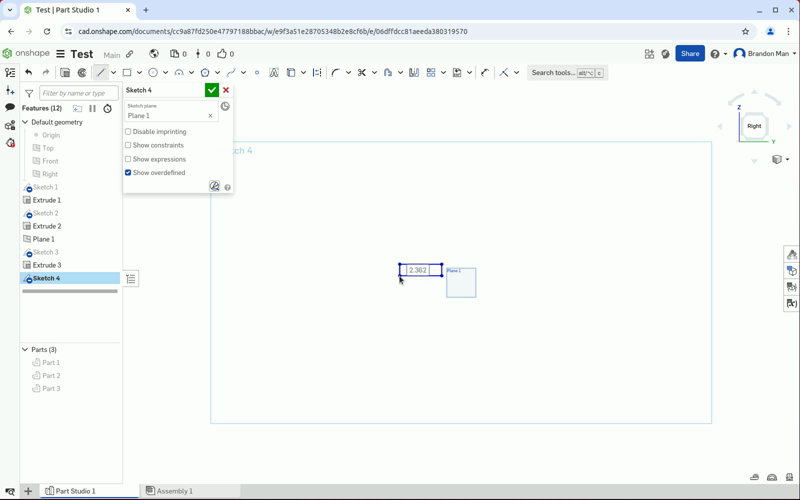
mouse_move(408, 269)
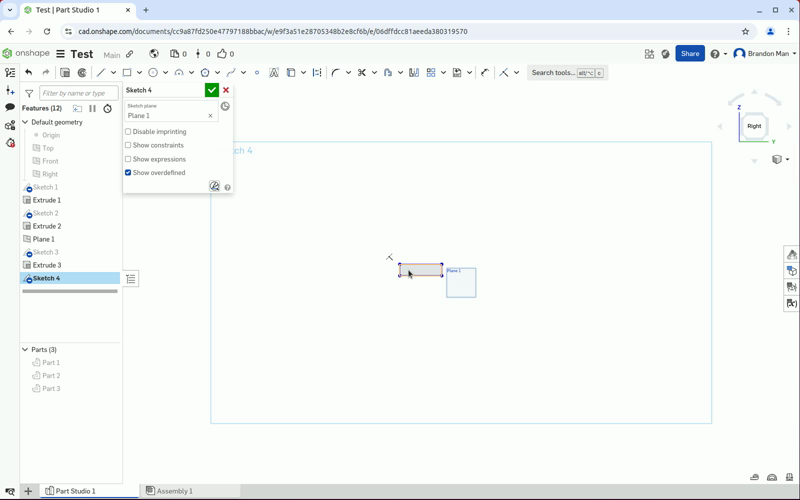
scroll(6)
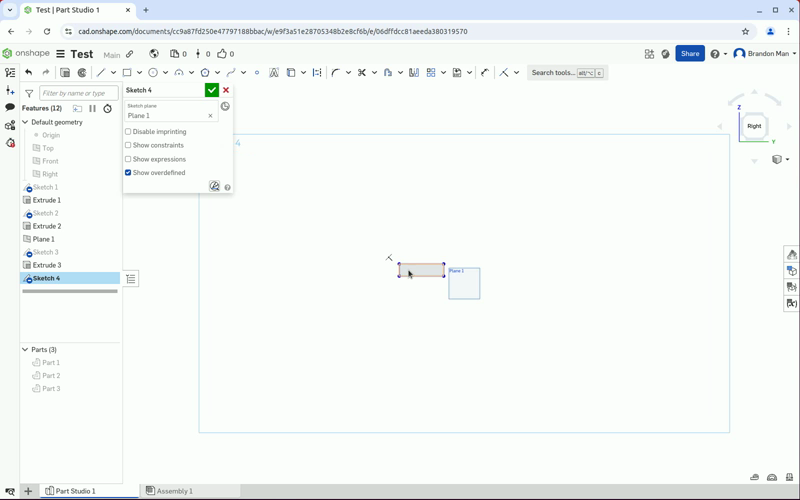
scroll(6)
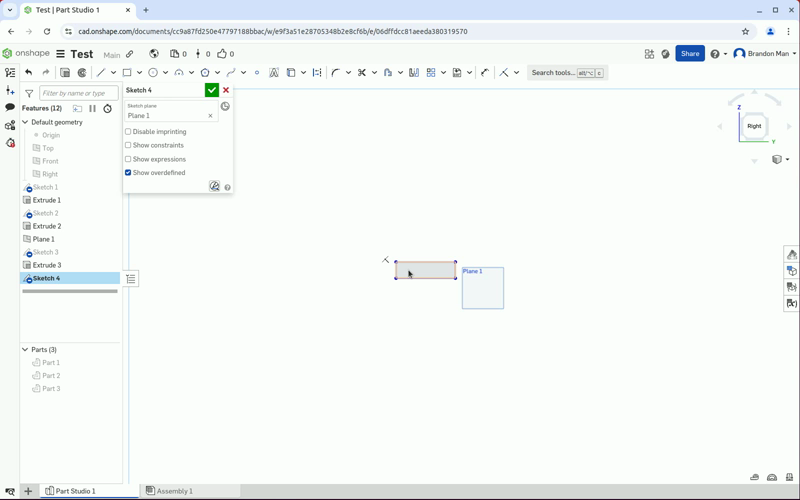
scroll(6)
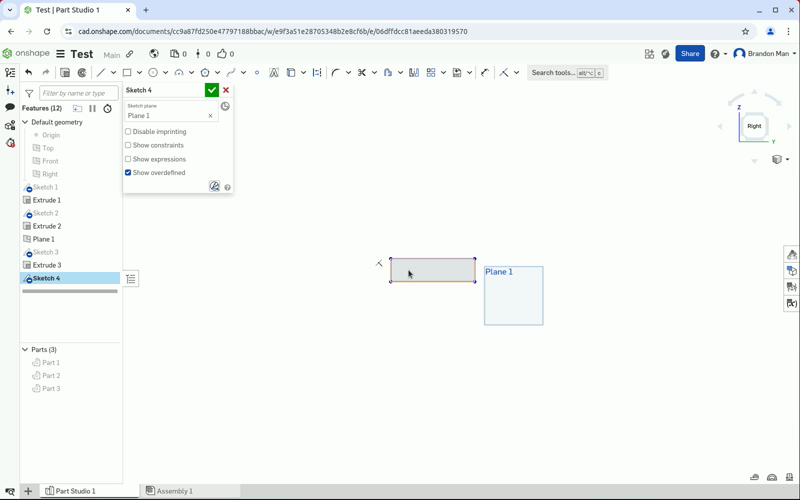
scroll(6)
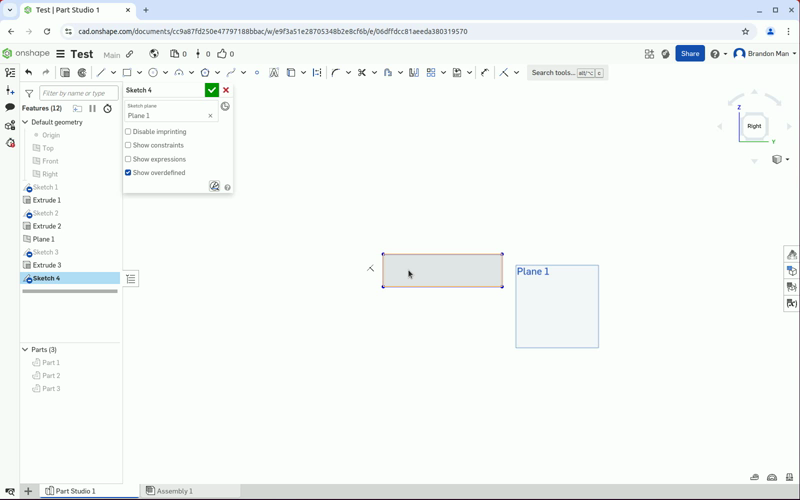
scroll(6)
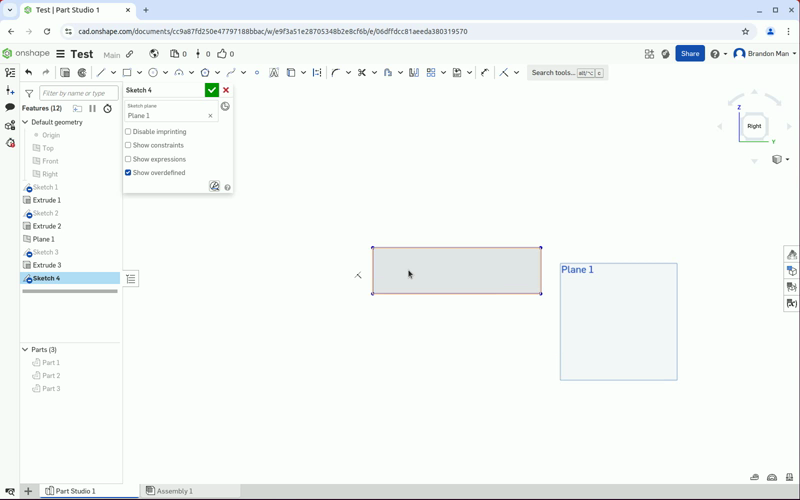
scroll(6)
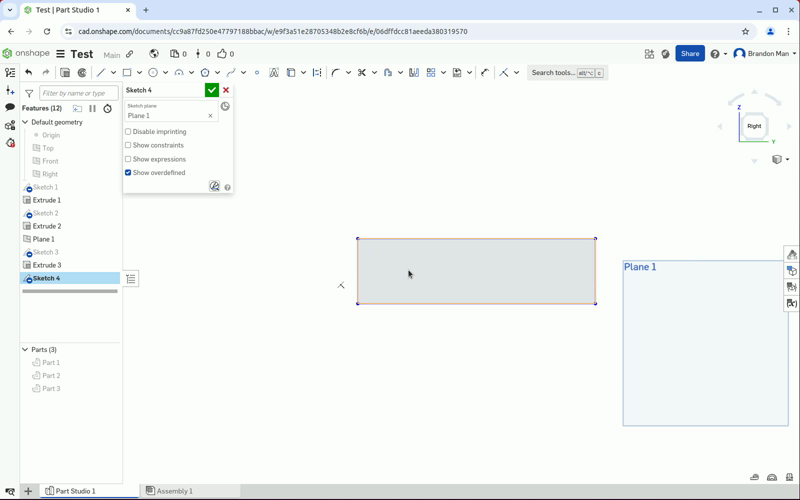
scroll(6)
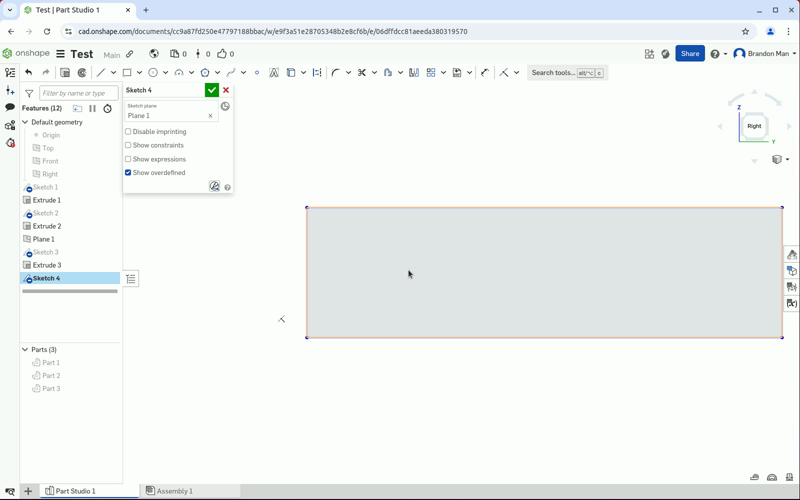
click(408, 269)
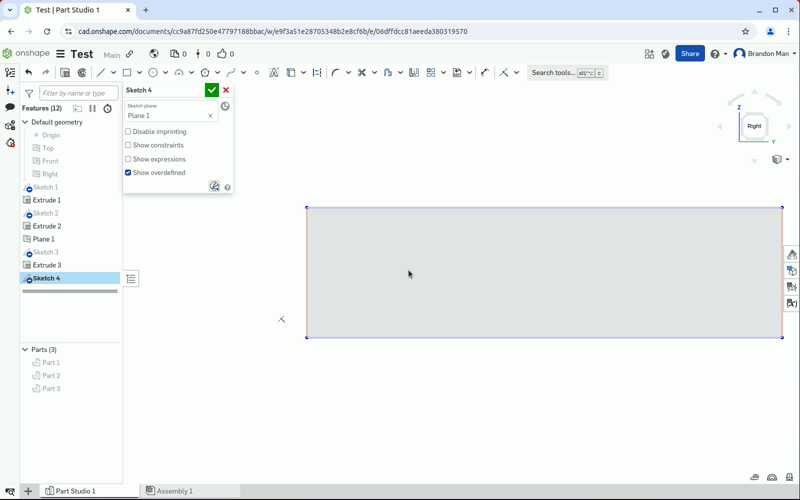
scroll(-6)
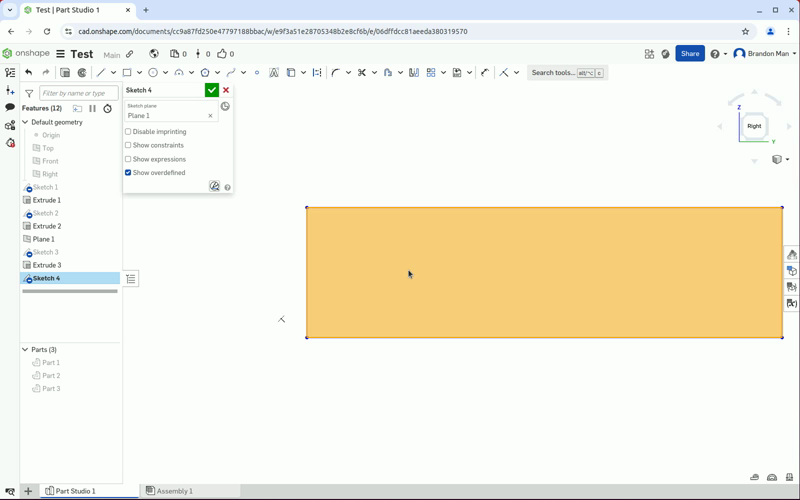
scroll(-6)
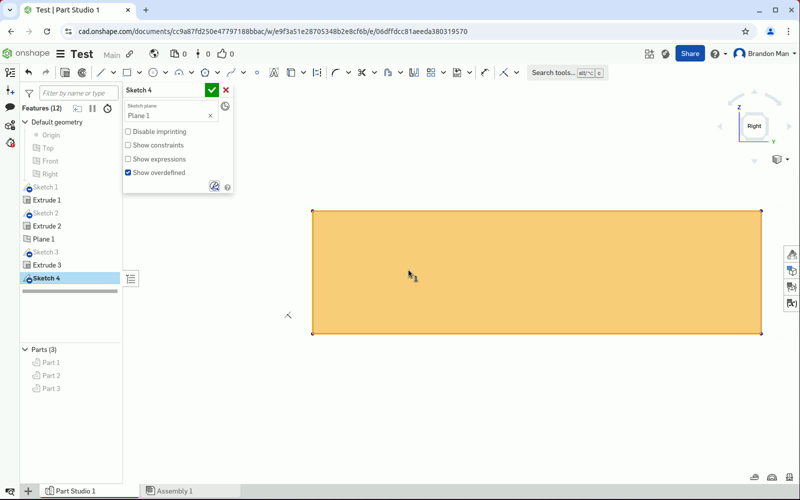
scroll(-6)
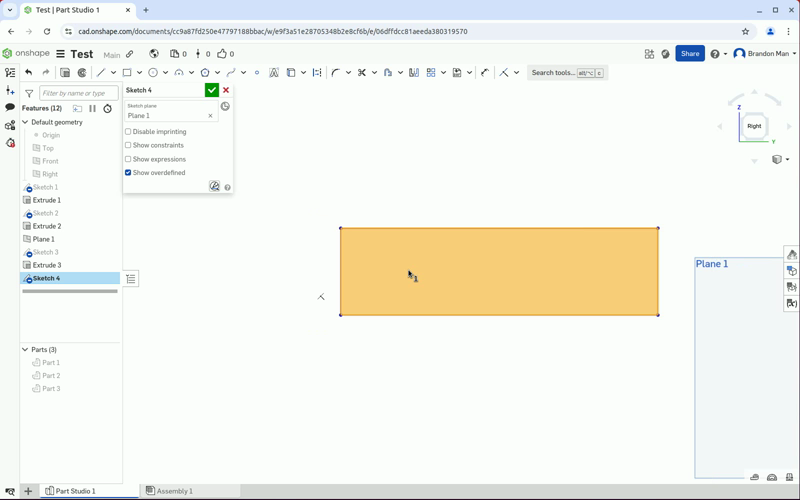
scroll(-6)
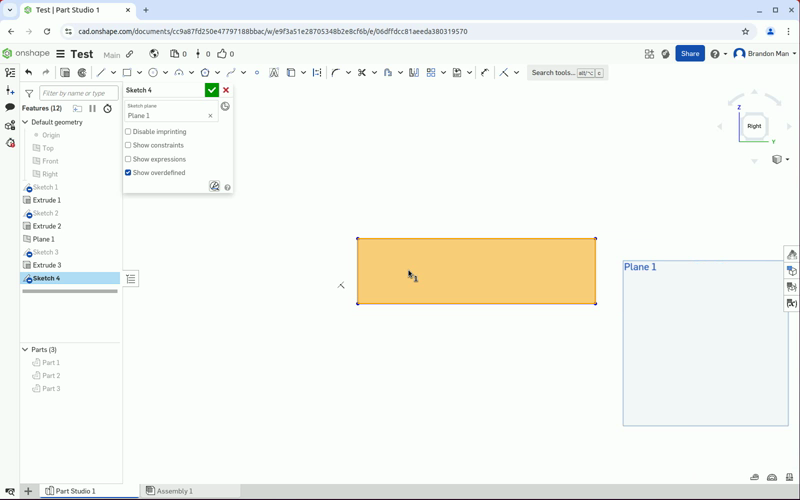
scroll(-6)
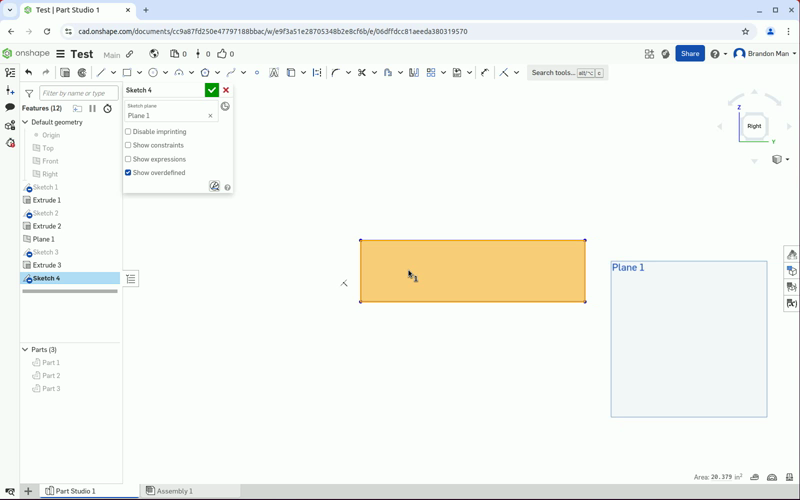
scroll(-6)
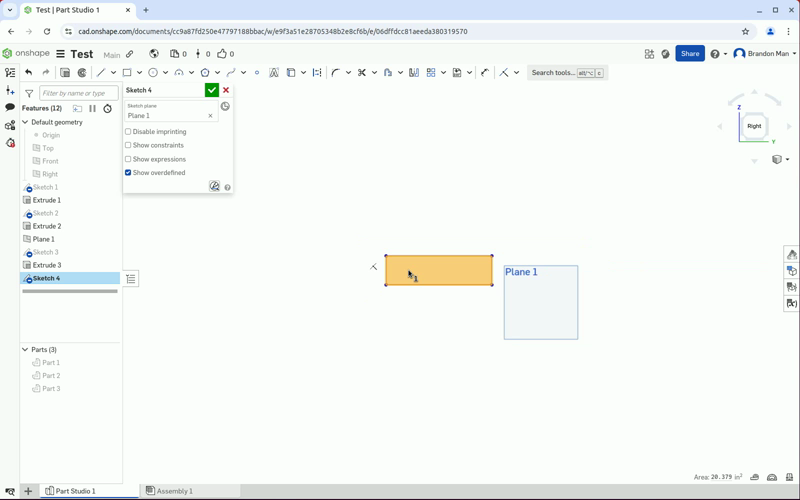
scroll(-6)
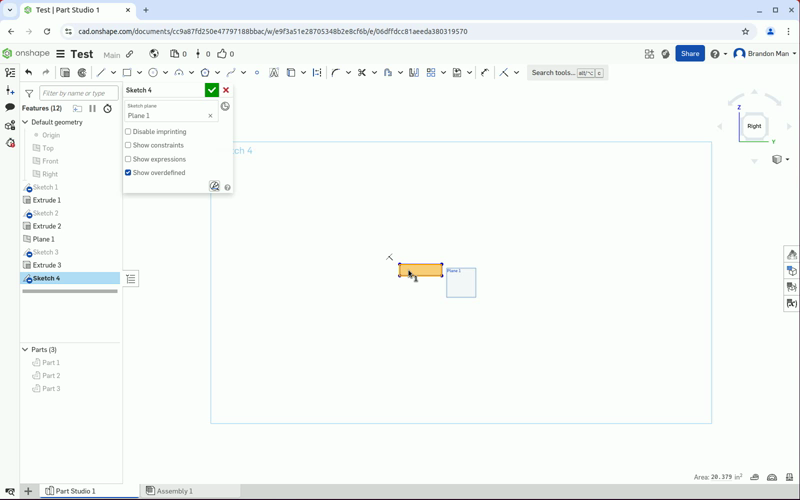
mouse_move(73, 352)
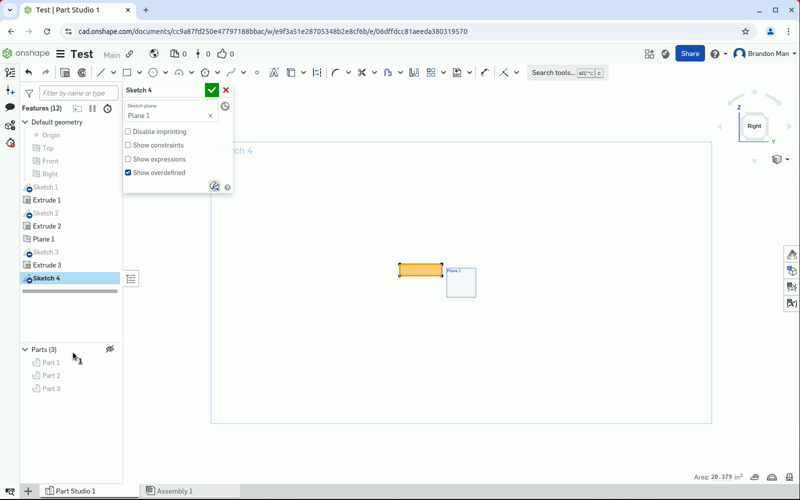
key(shift+y)
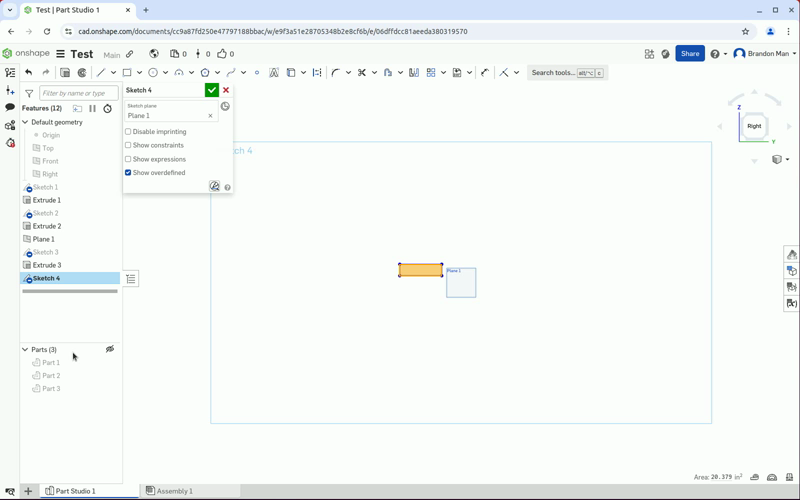
key(shift+e)
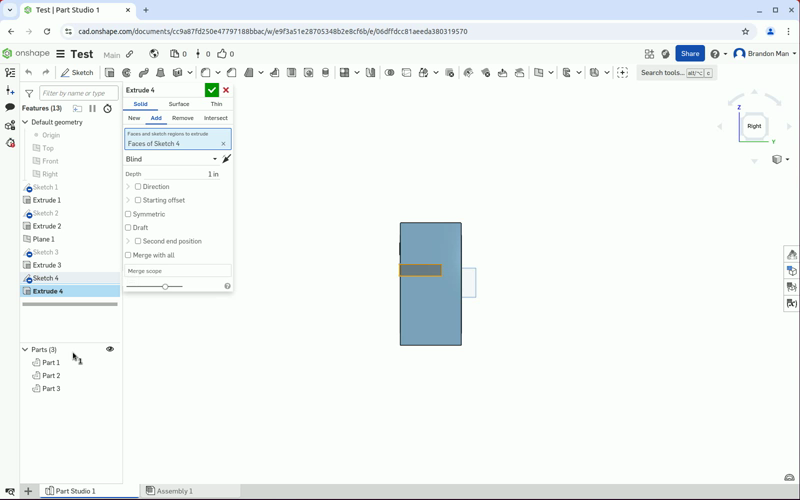
mouse_move(143, 106)
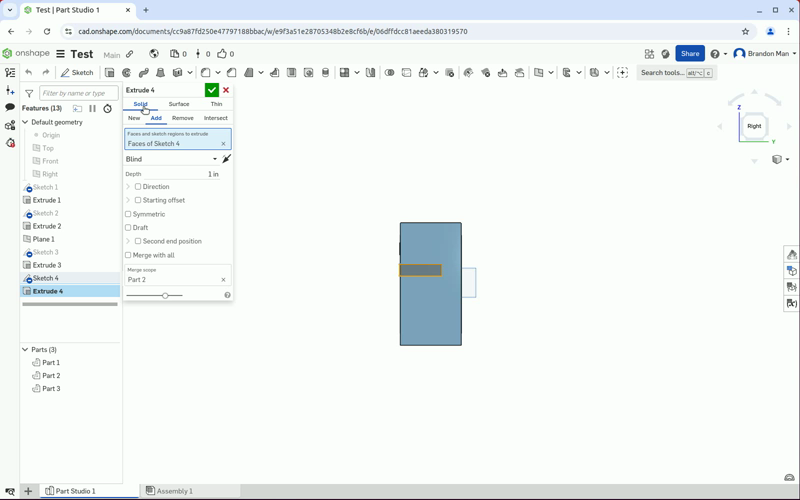
click(143, 106)
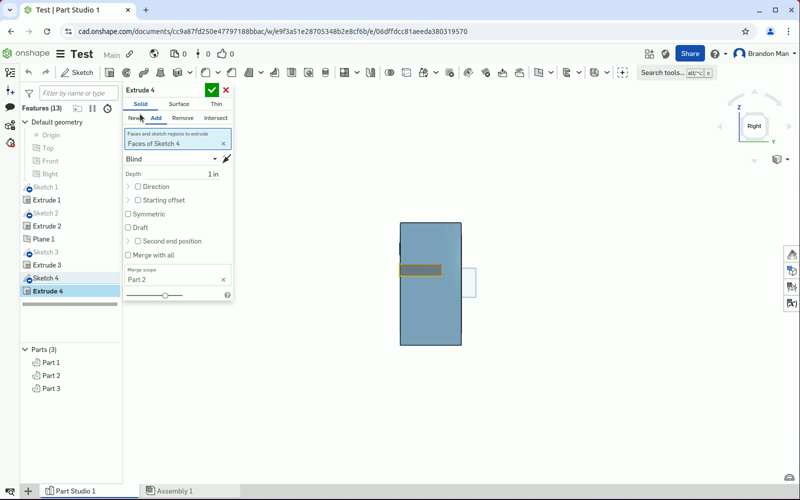
mouse_move(137, 120)
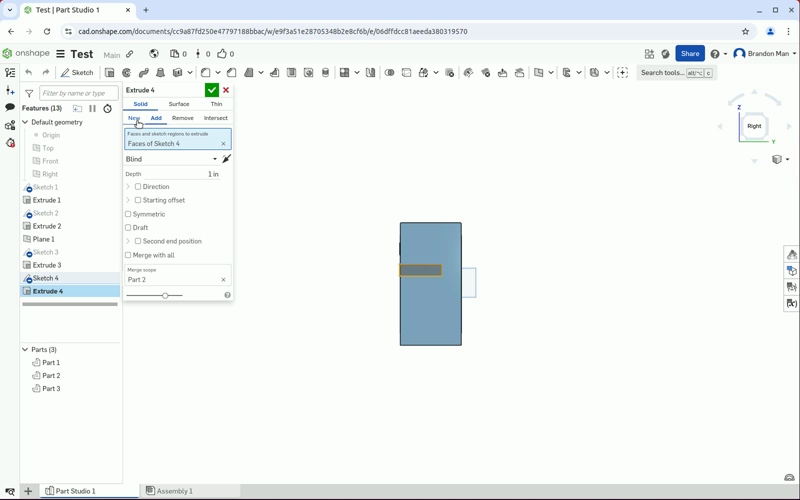
click(137, 120)
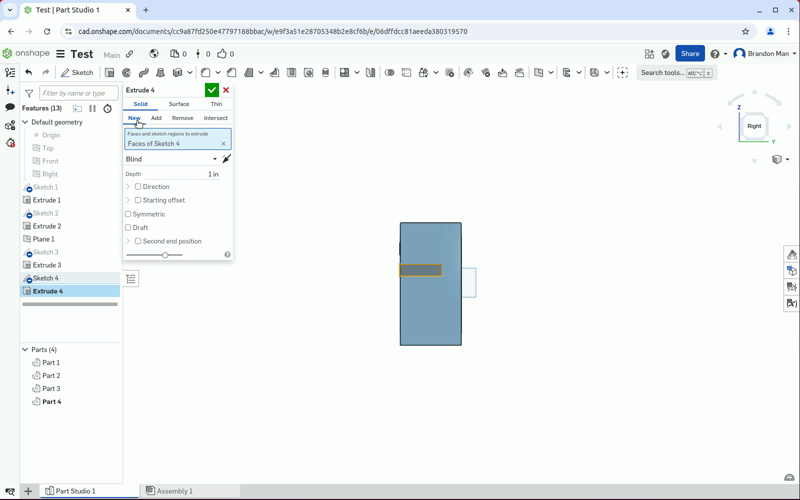
key(tab, 4)
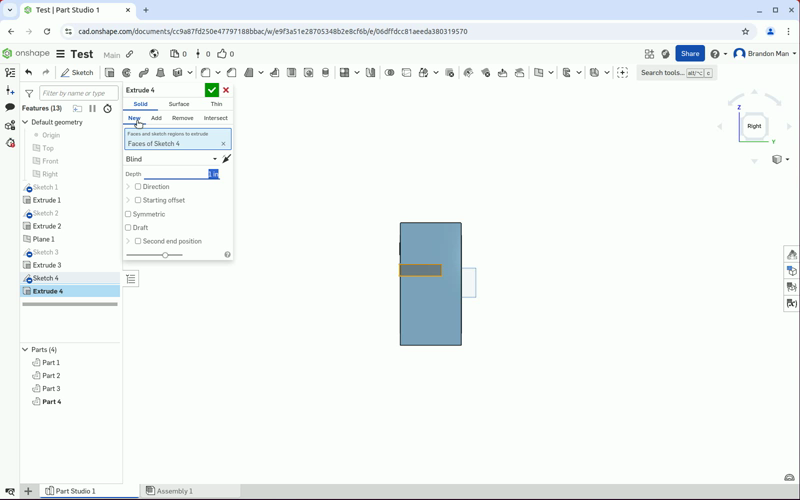
text(8.425)
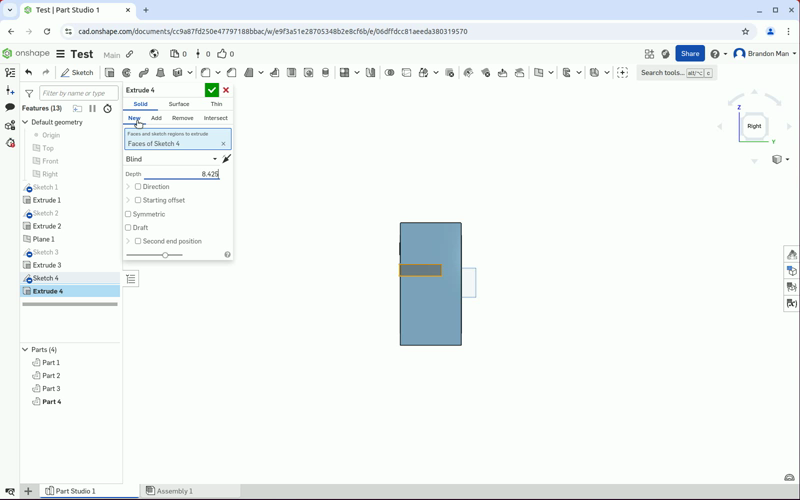
key(enter)
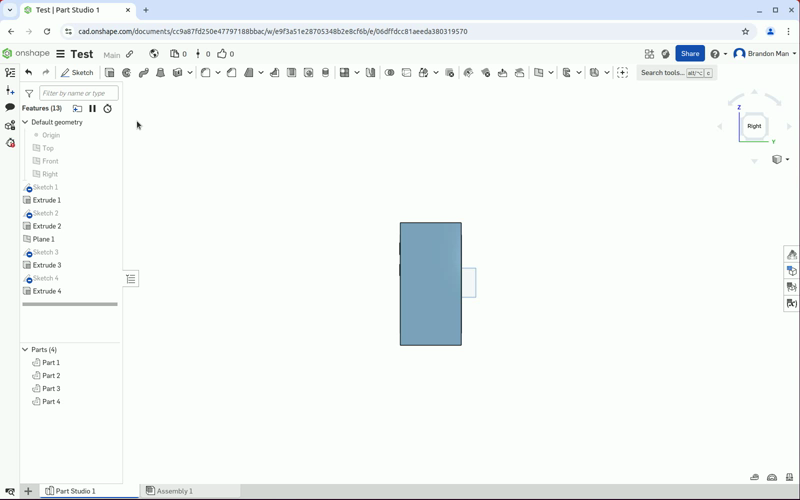
key(shift+h)
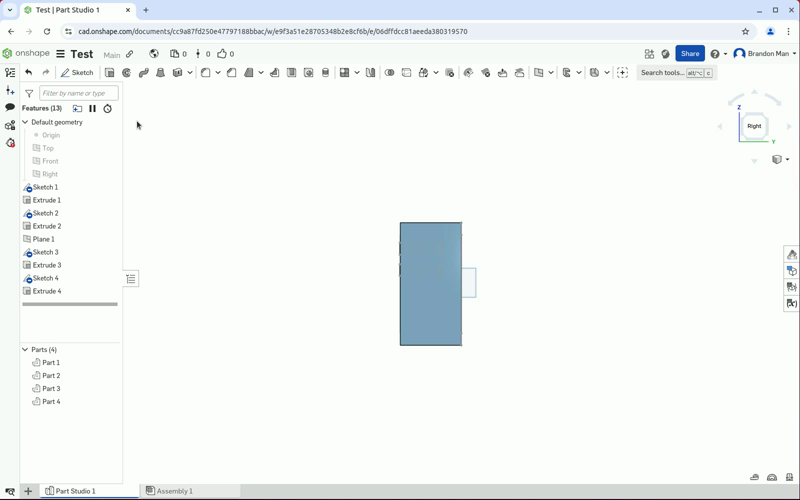
key(shift+h)
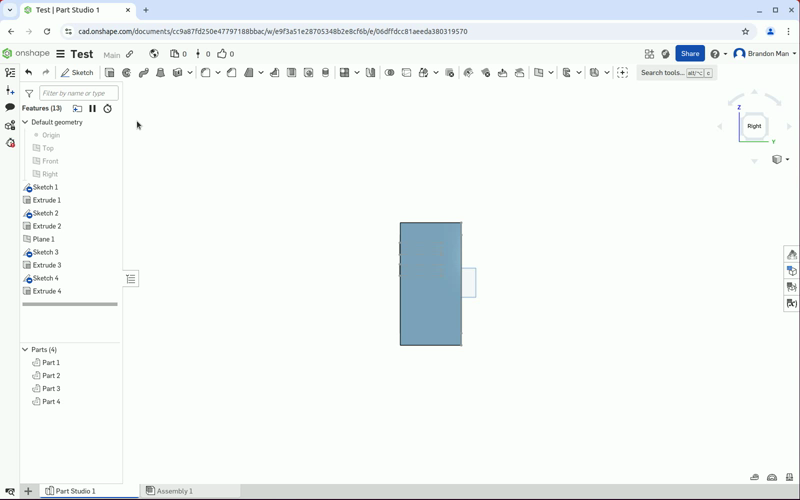
key(shift+7)
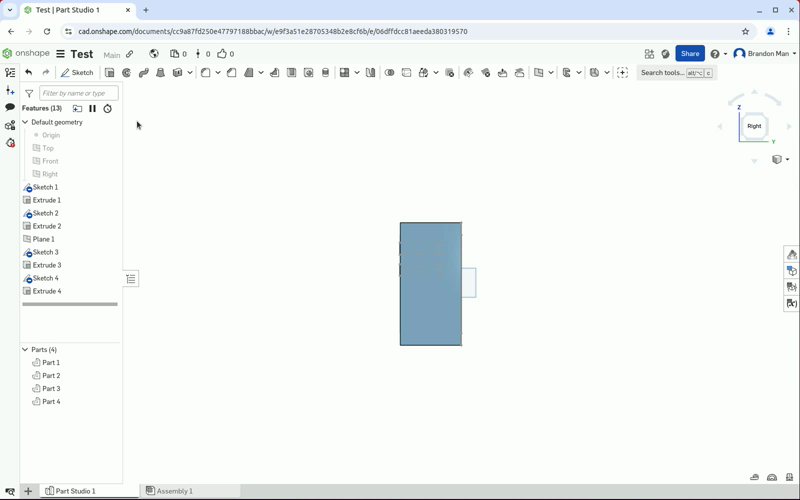
key(right, 2)
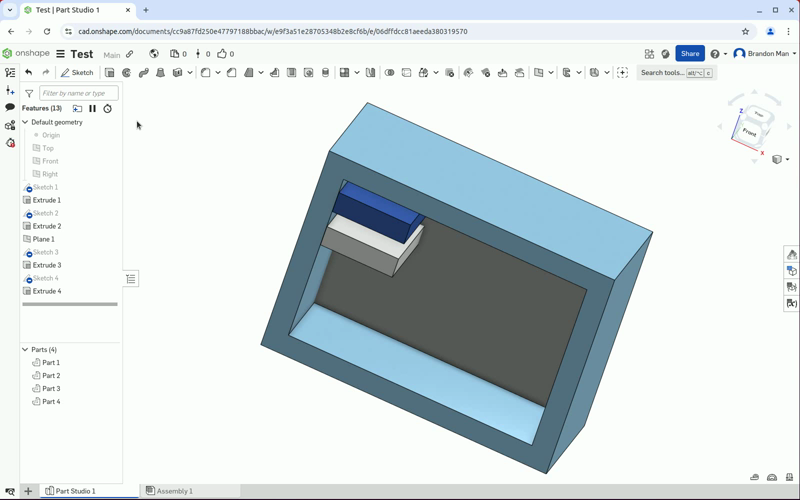
key(down, 2)
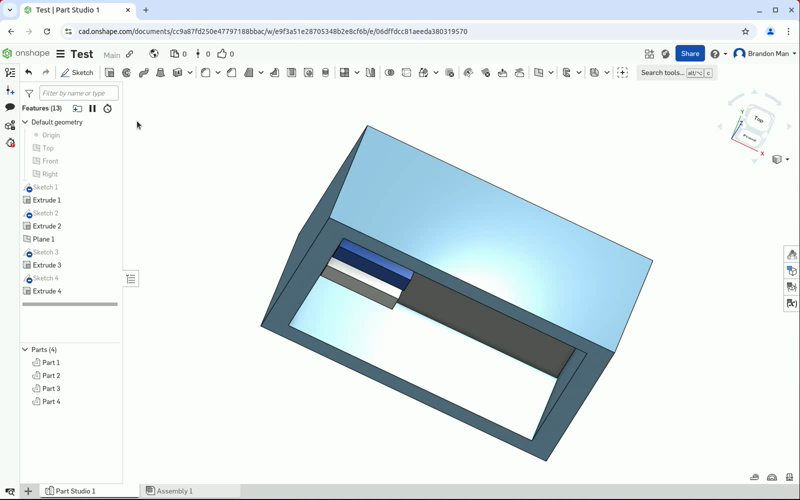
key(up, 2)
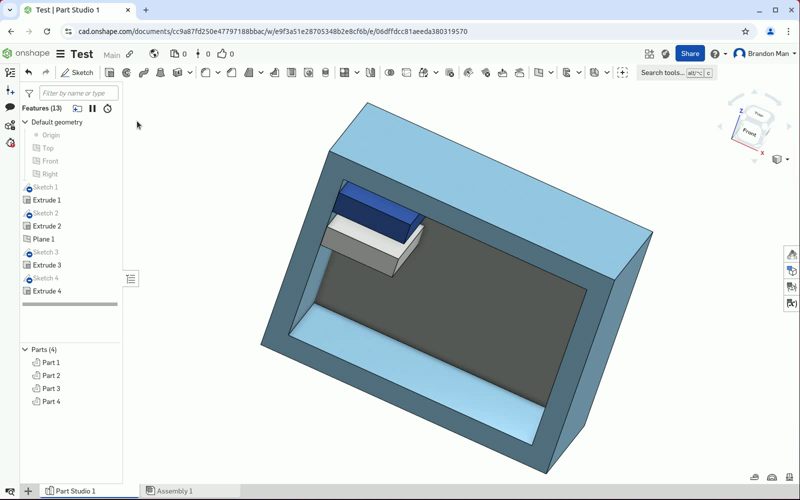
key(left, 2)
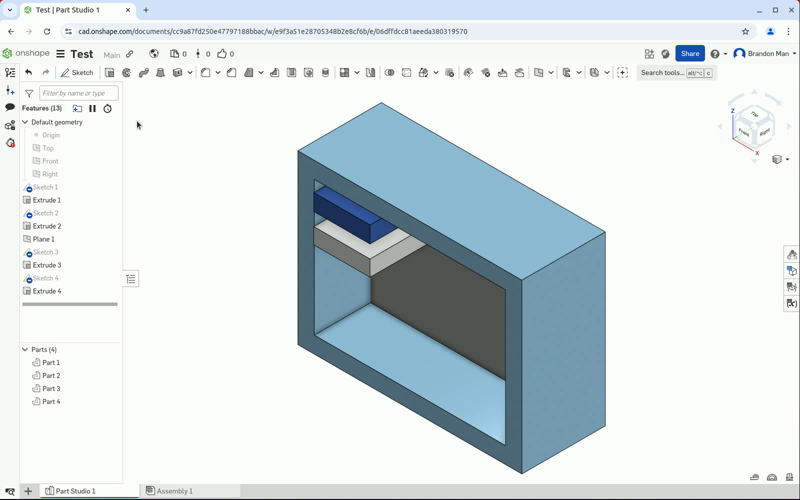
mouse_move(73, 189)
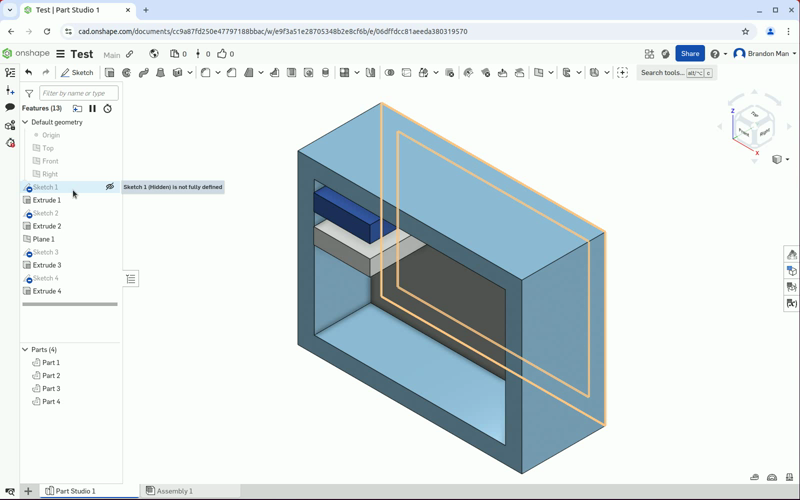
click(73, 189)